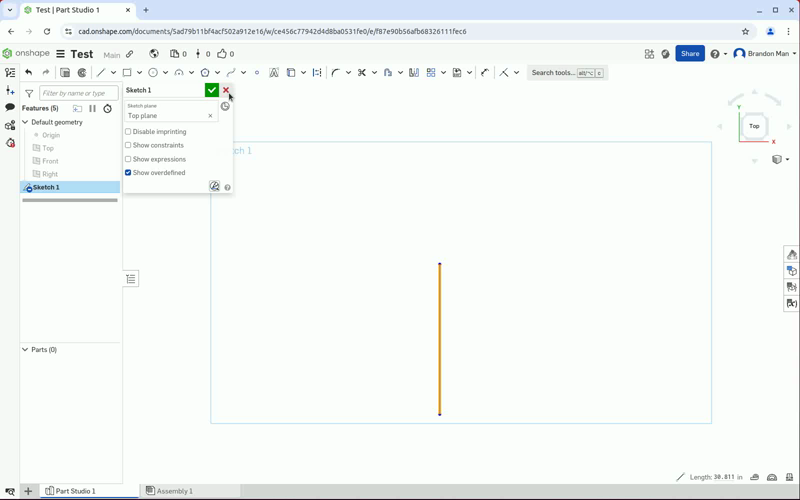
key(shift+h)
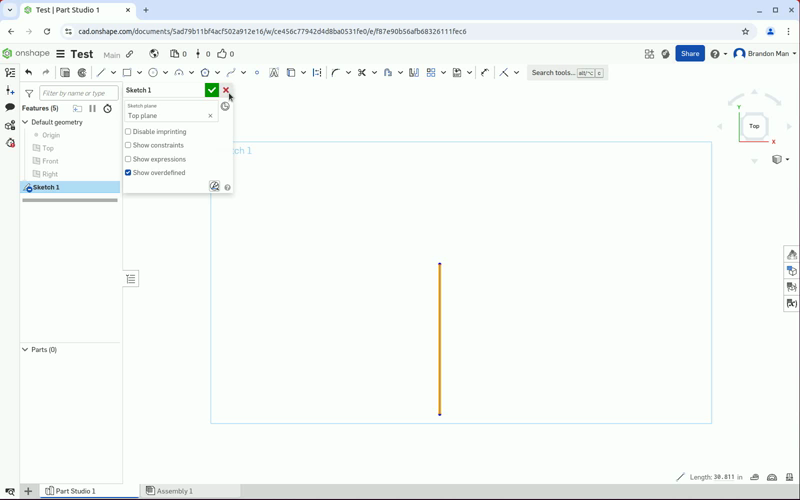
key(shift+s)
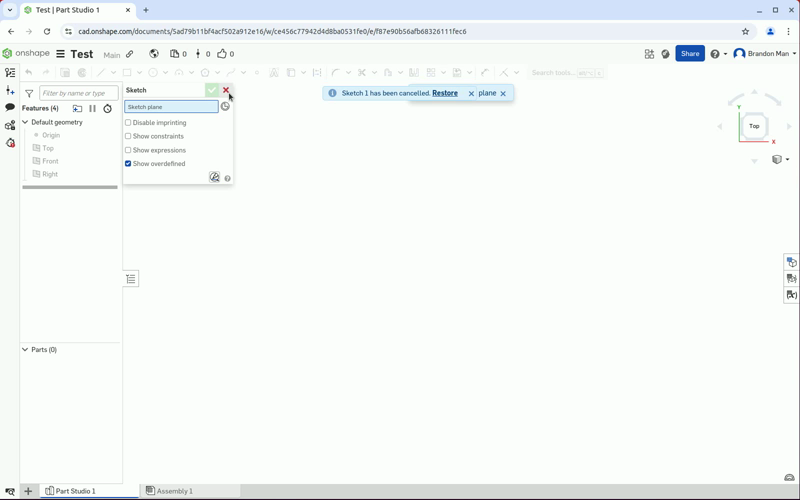
mouse_move(73, 150)
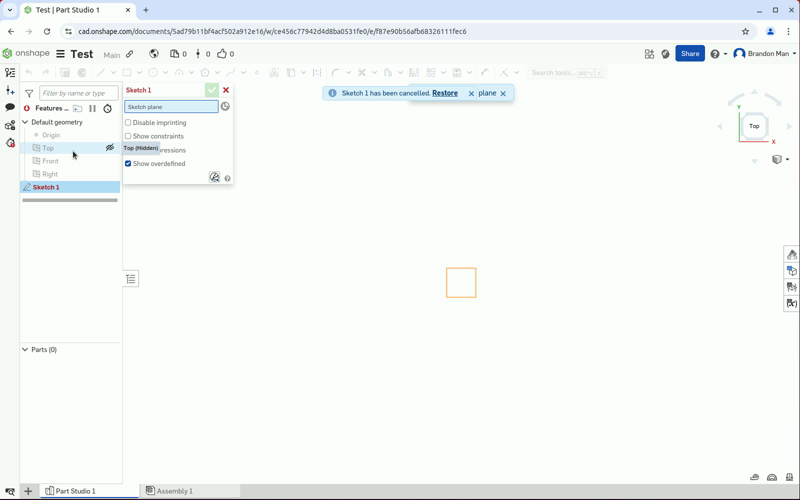
click(73, 150)
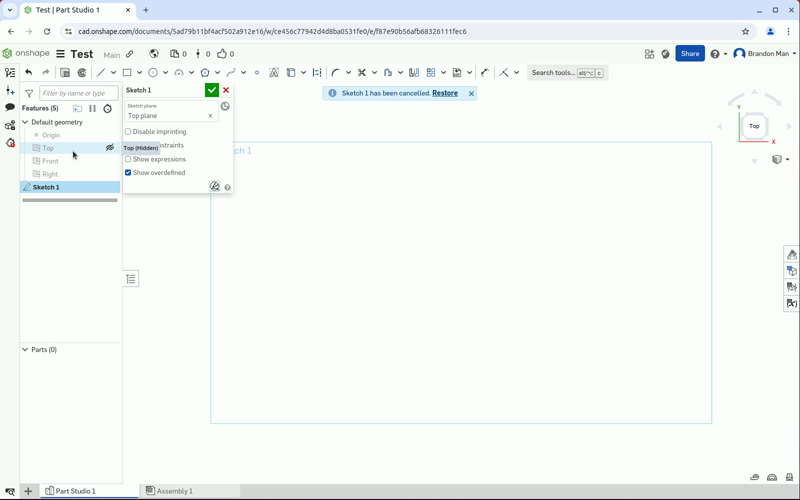
mouse_move(73, 352)
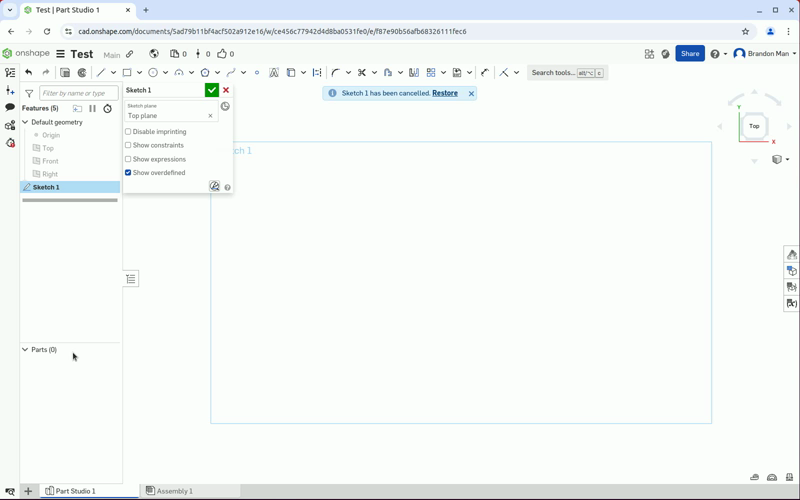
key(y)
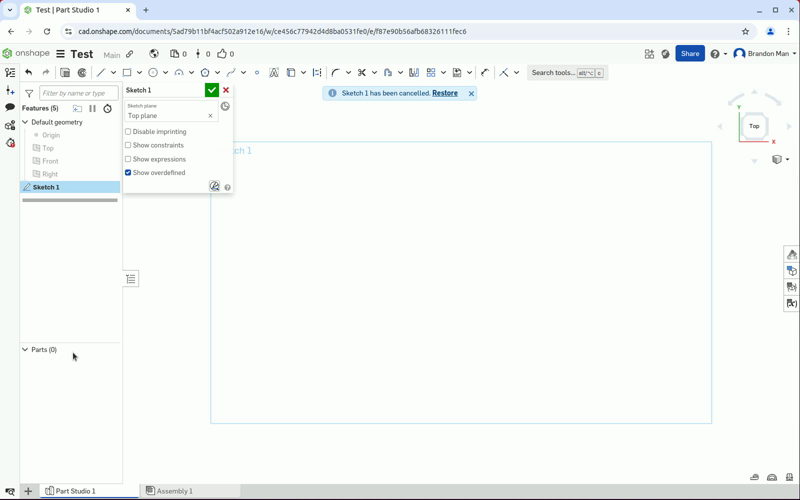
key(l)
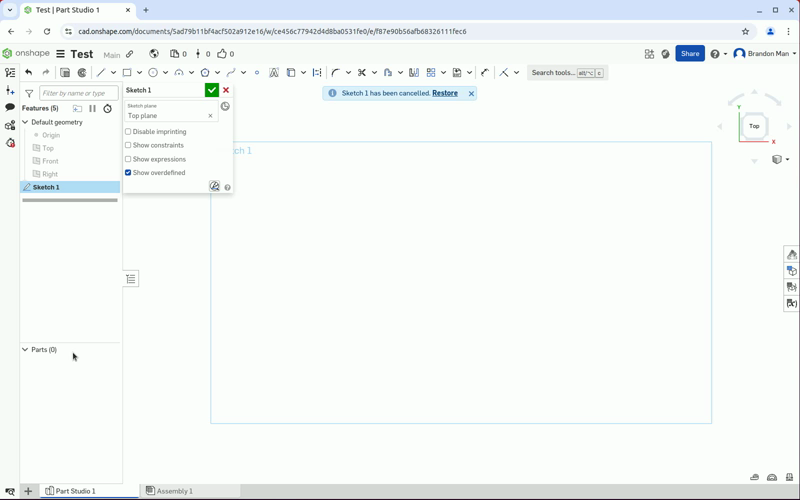
key_down(shift)
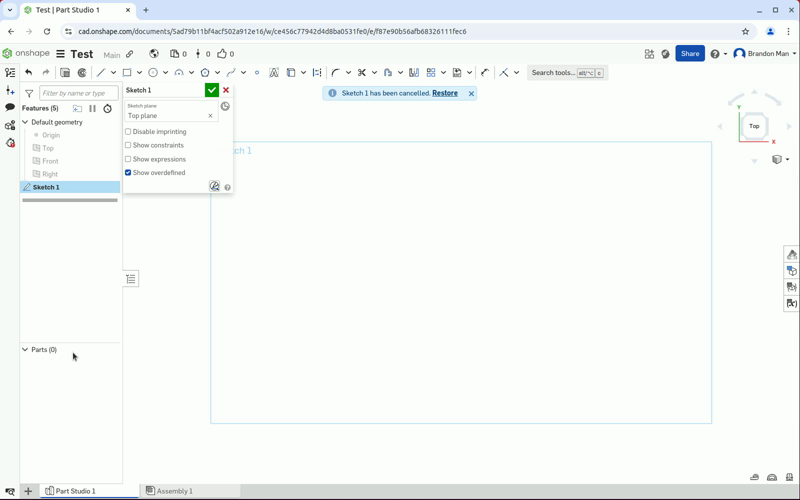
mouse_move(418, 389)
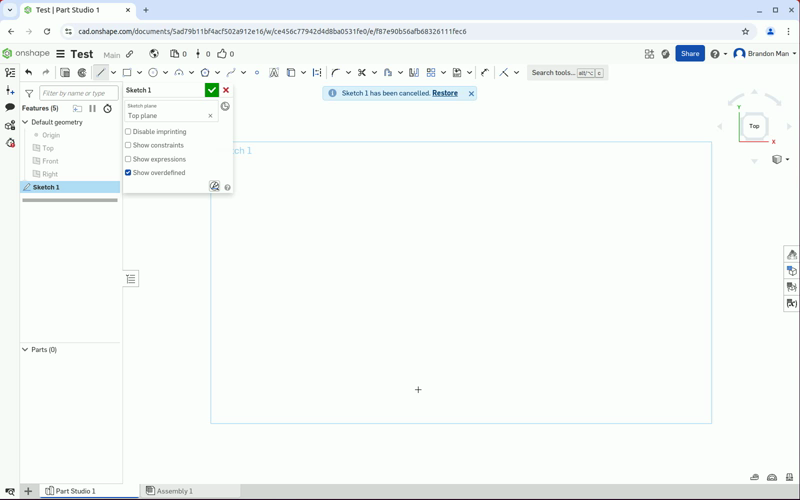
click(418, 389)
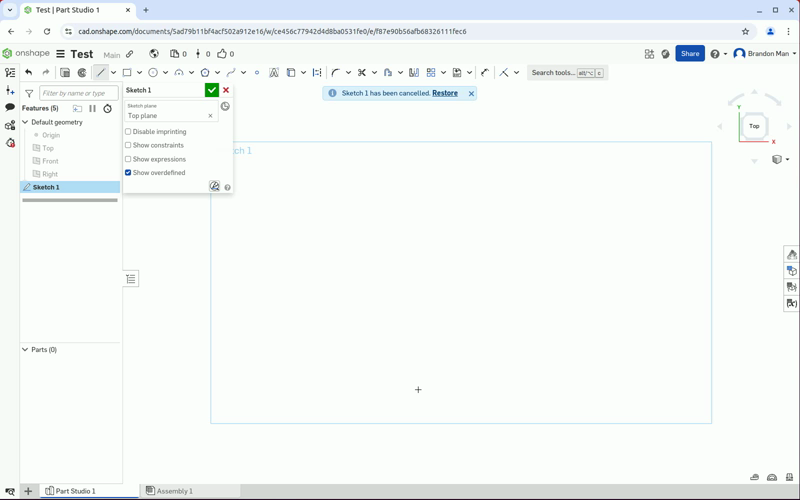
key_up(shift)
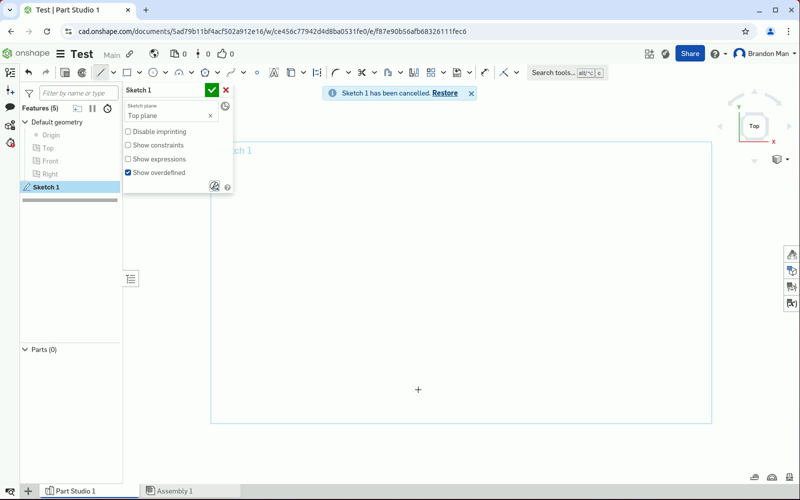
key_down(shift)
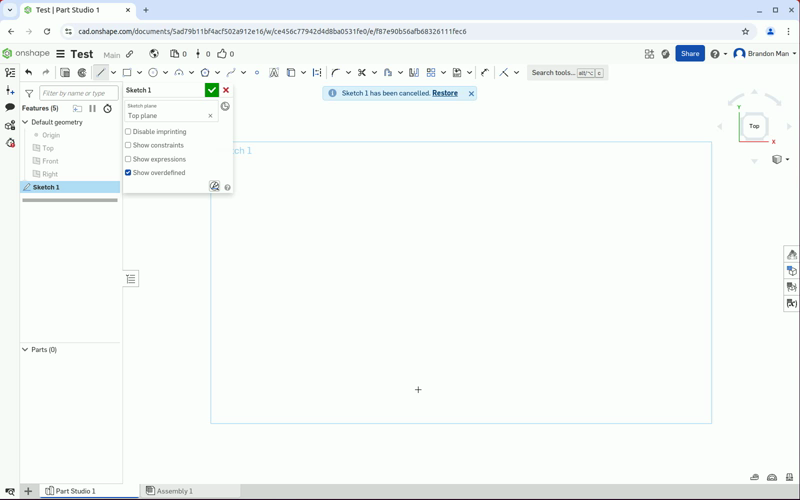
mouse_move(503, 389)
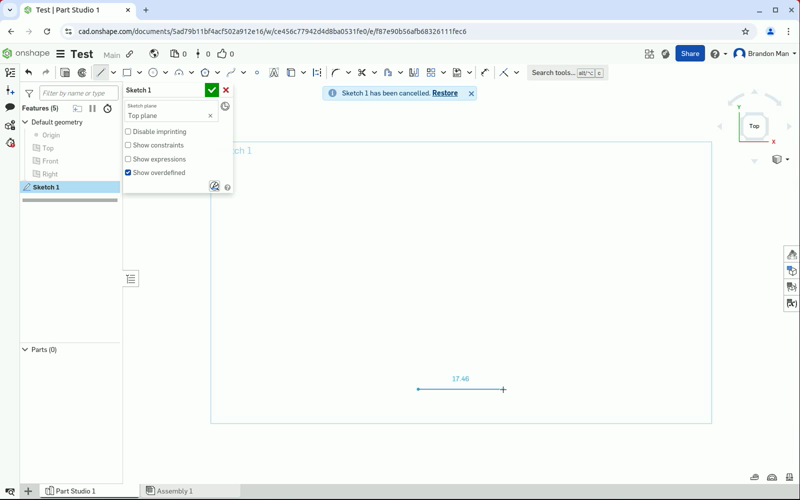
click(503, 389)
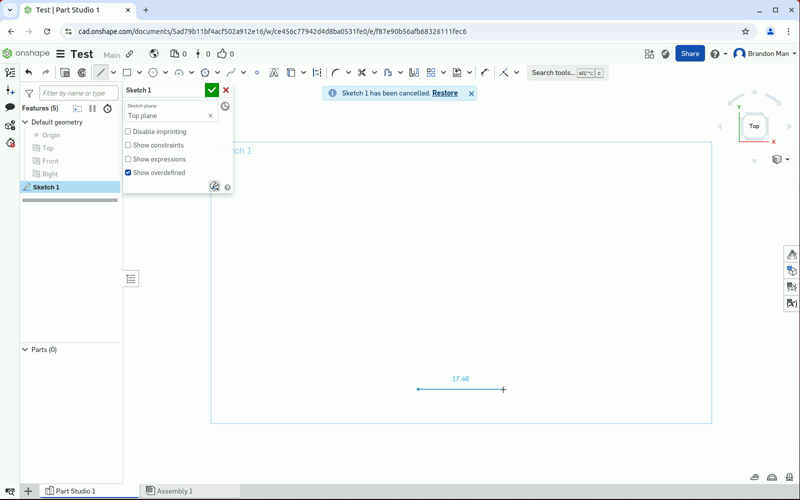
key_up(shift)
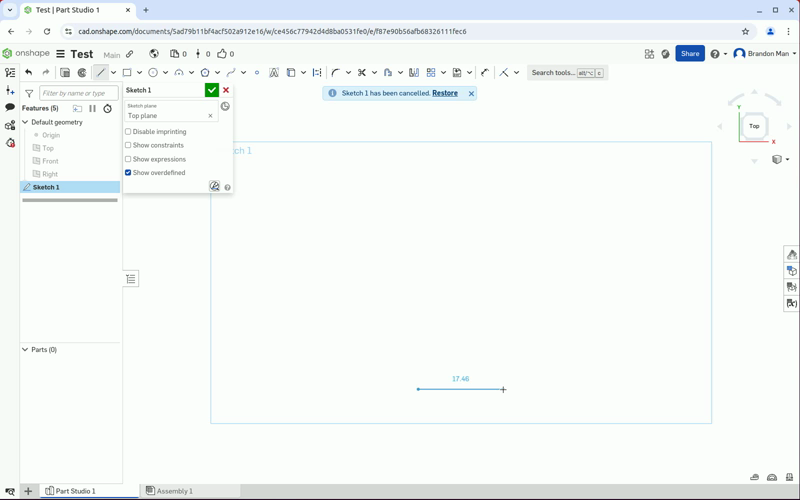
key_down(shift)
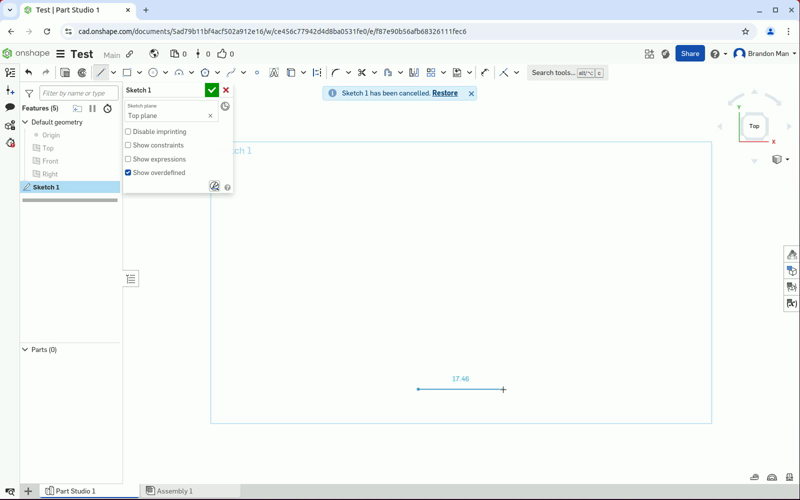
mouse_move(503, 242)
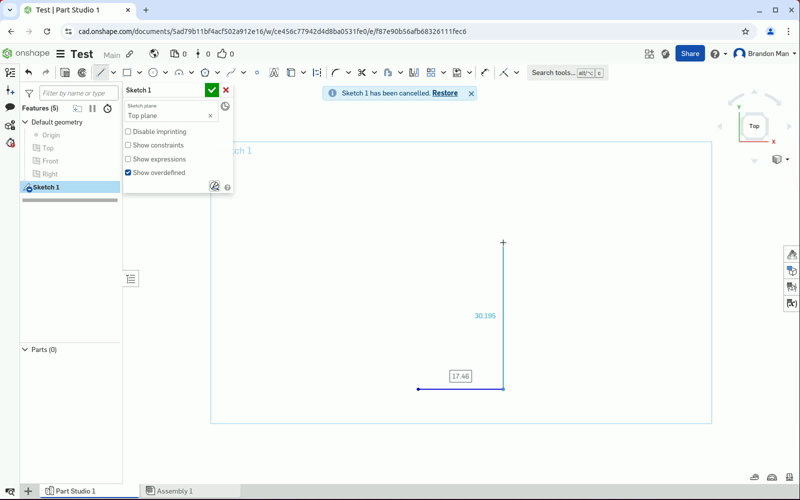
click(503, 242)
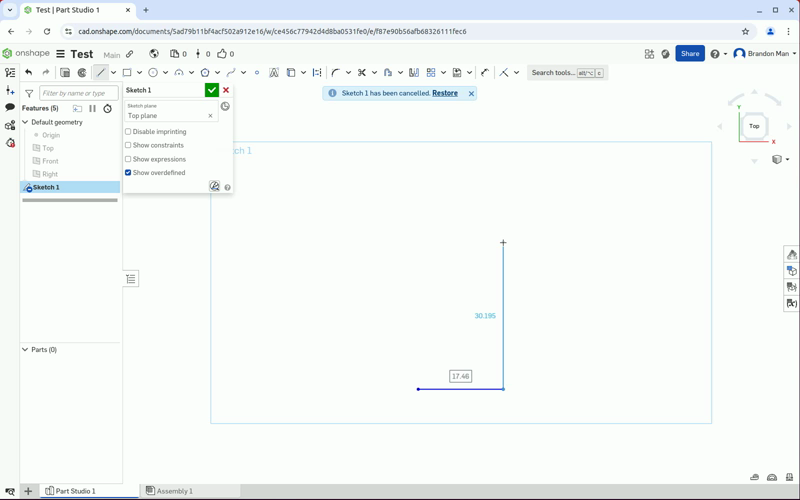
key_up(shift)
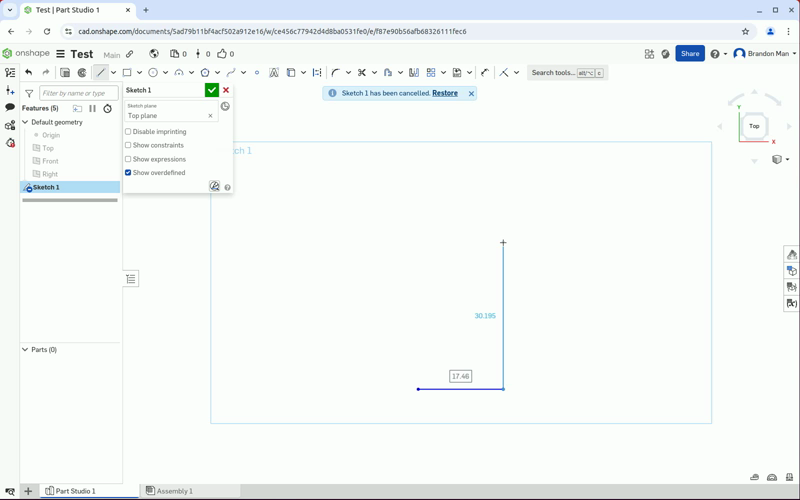
key_down(shift)
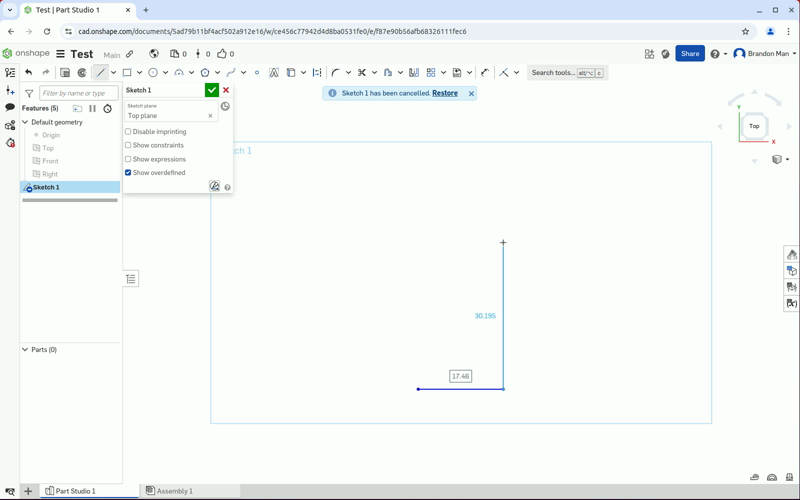
mouse_move(533, 242)
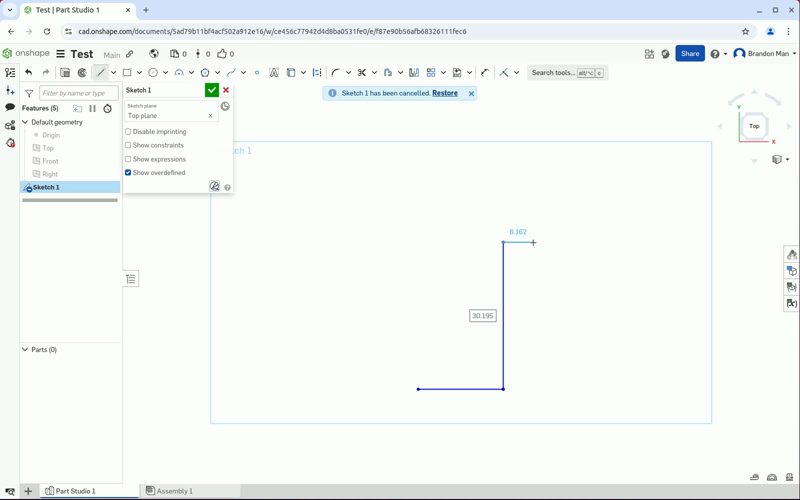
mouse_move(461, 202)
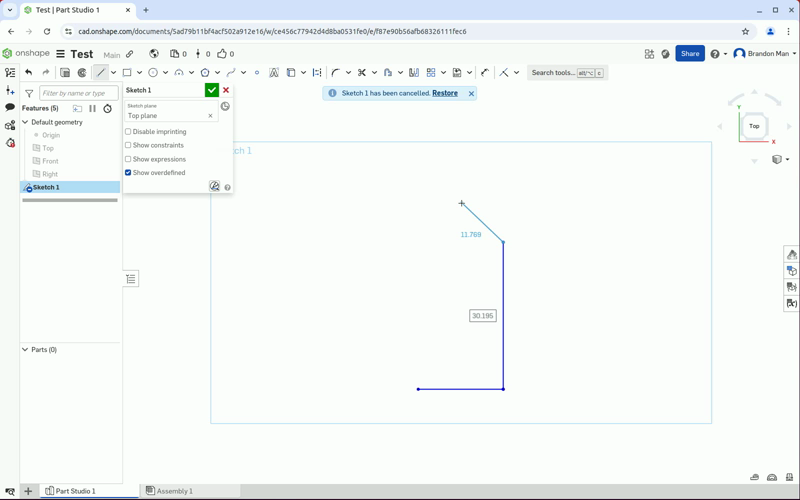
click(461, 202)
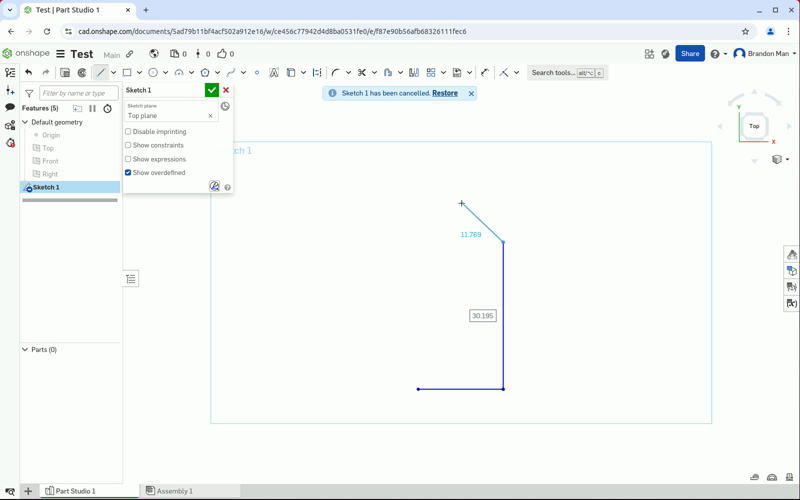
key_up(shift)
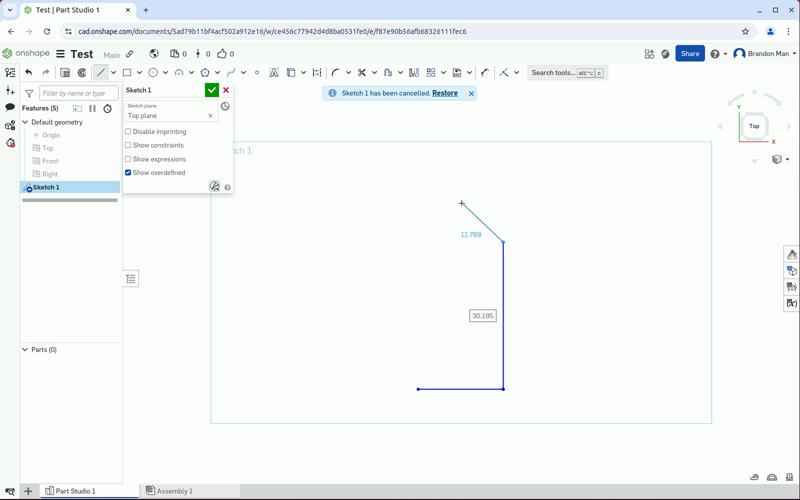
key_down(shift)
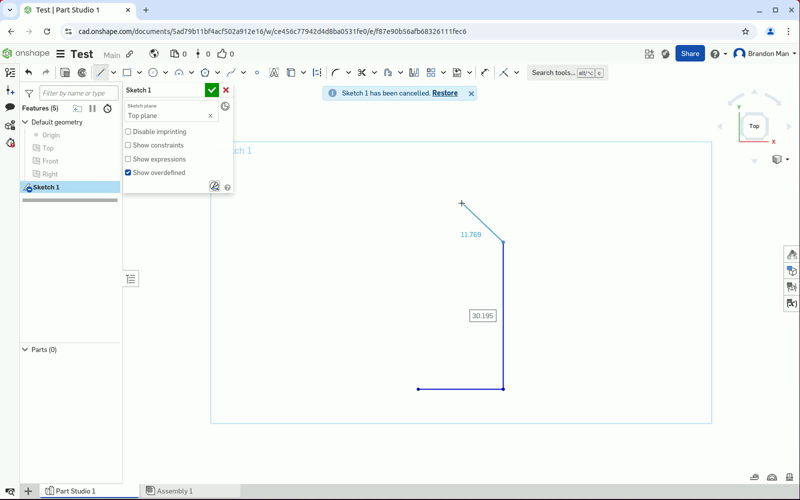
mouse_move(492, 202)
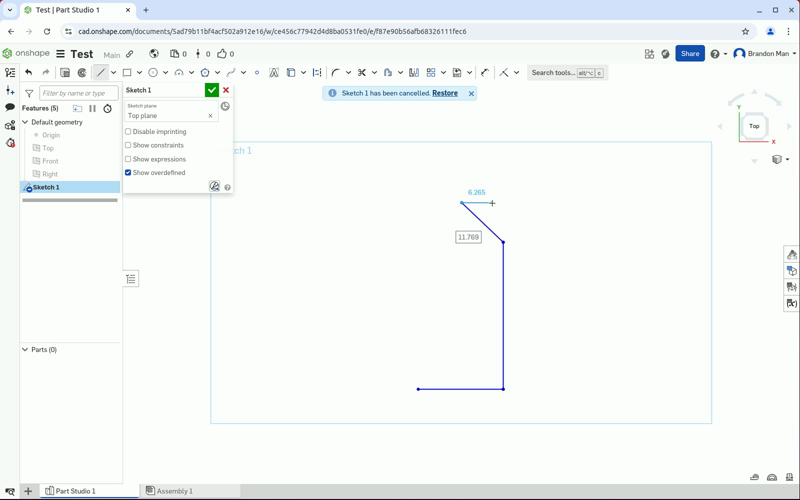
mouse_move(418, 242)
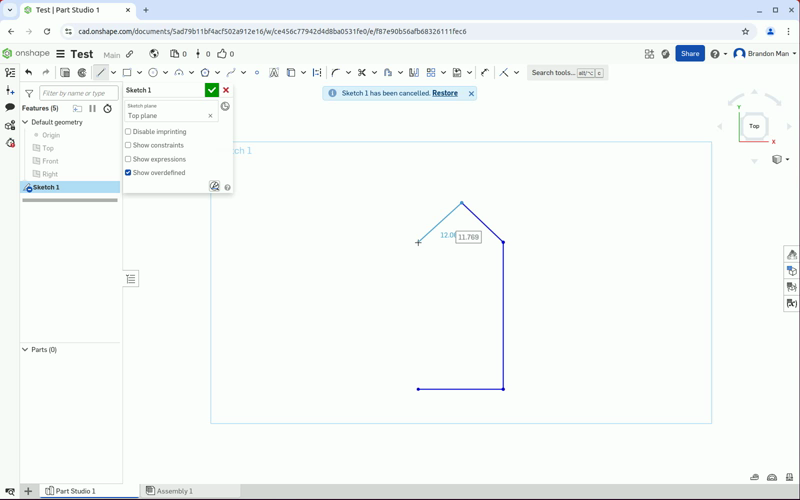
click(418, 242)
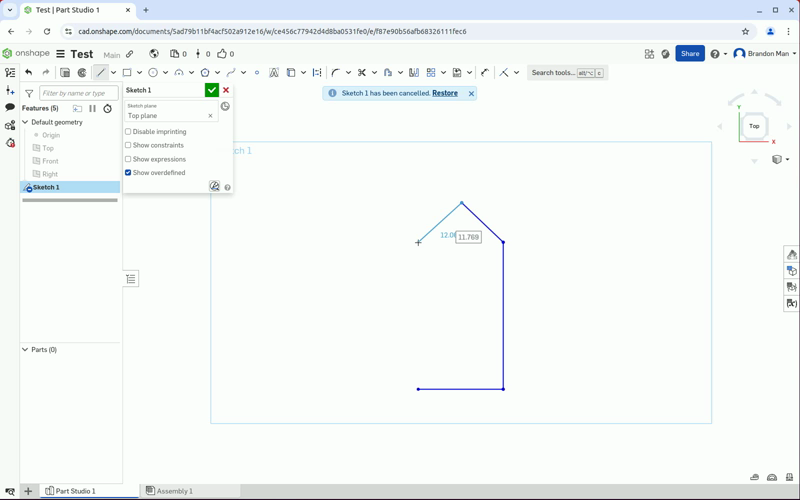
key_up(shift)
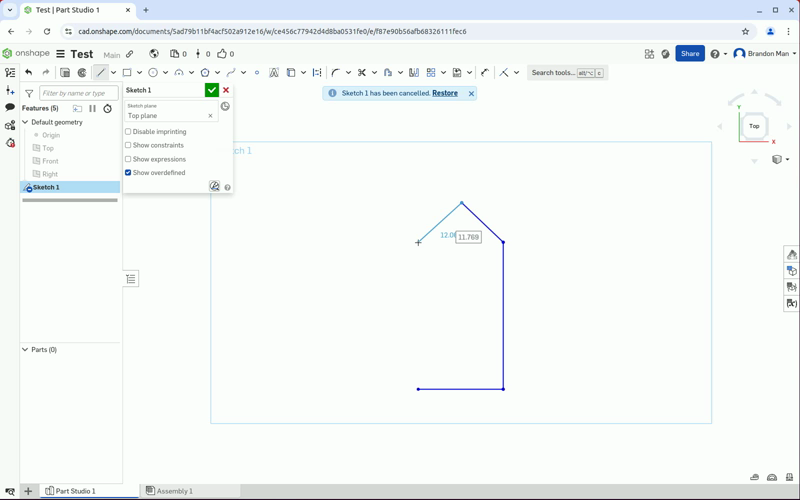
key_down(shift)
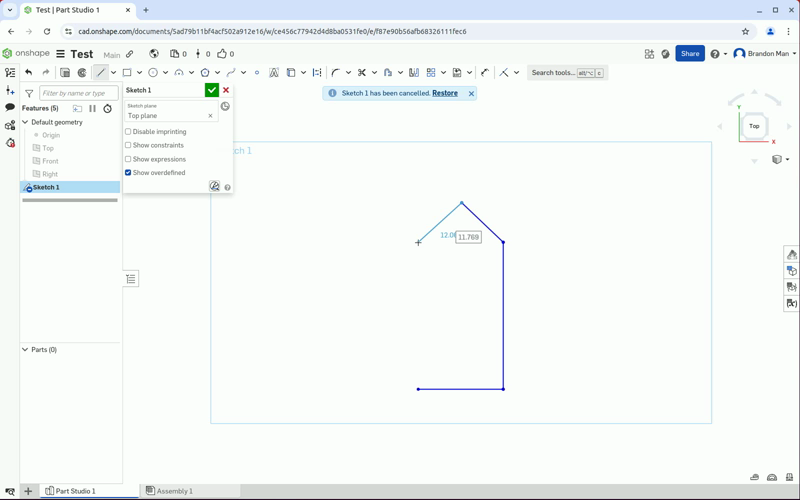
mouse_move(418, 389)
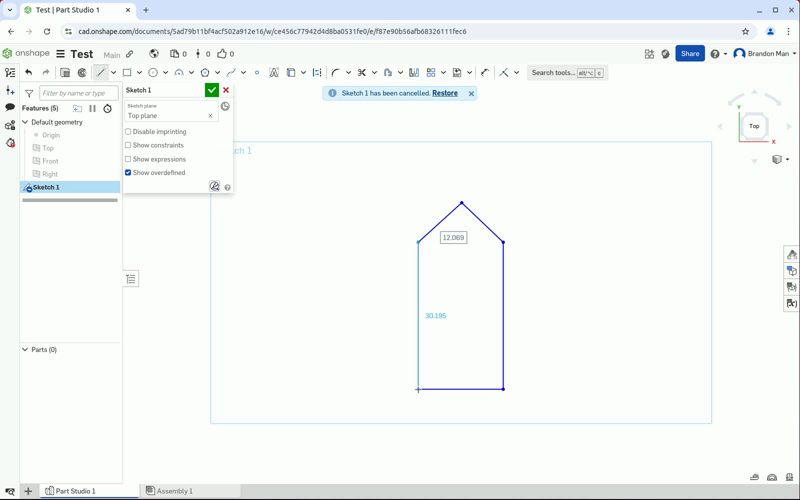
key_up(shift)
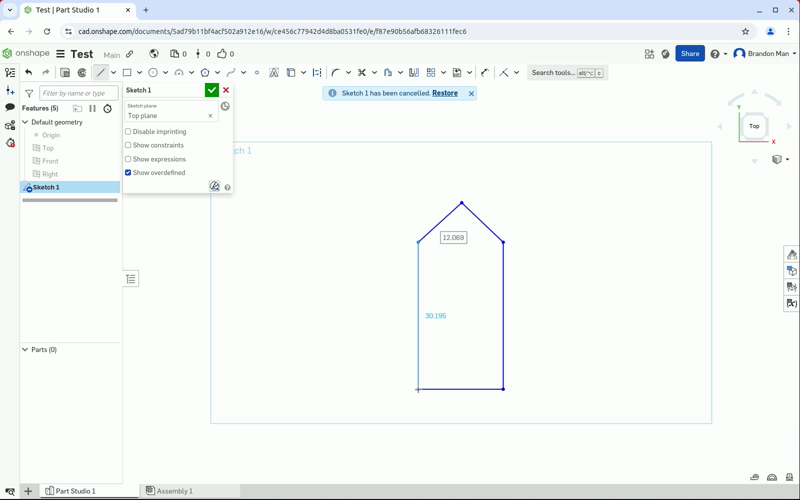
click(418, 389)
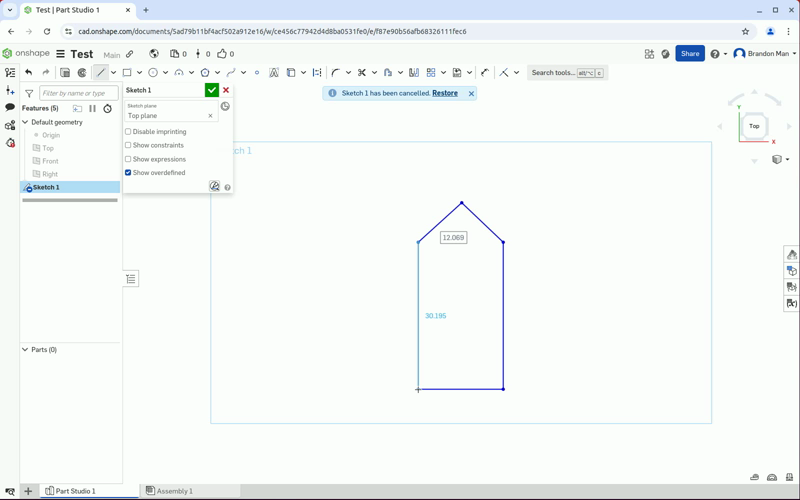
key(esc)
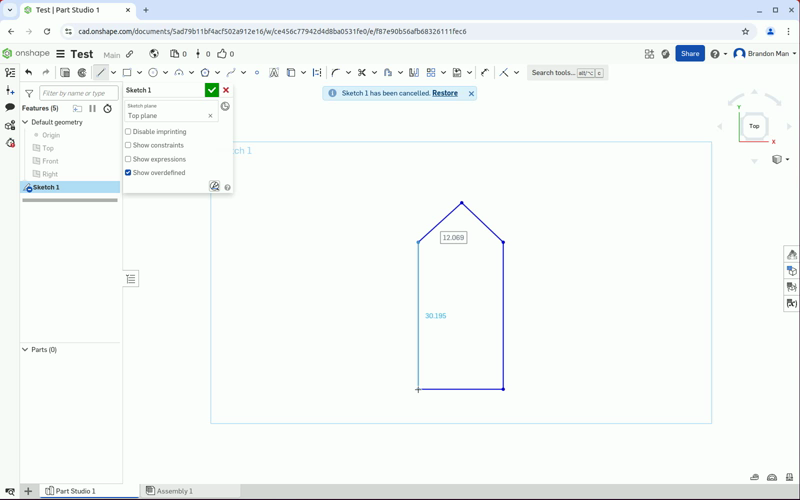
mouse_move(437, 296)
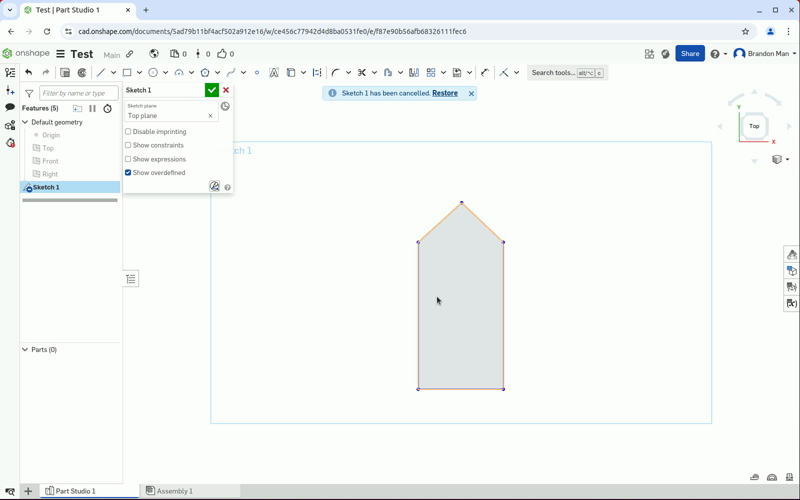
click(437, 296)
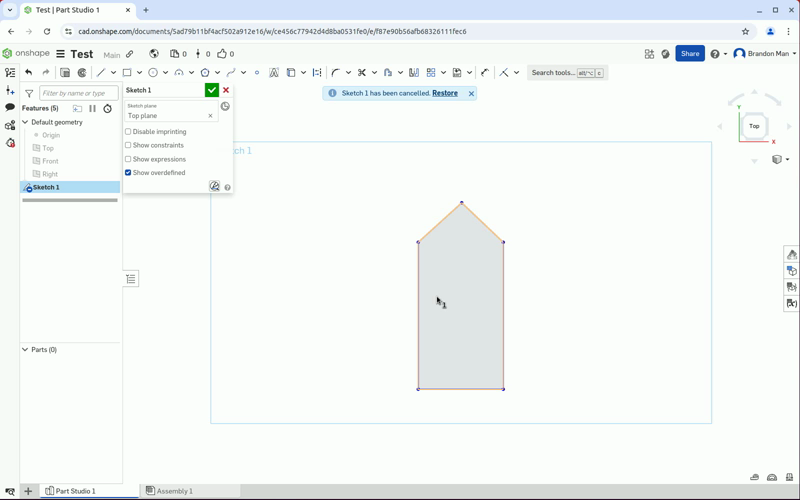
mouse_move(73, 352)
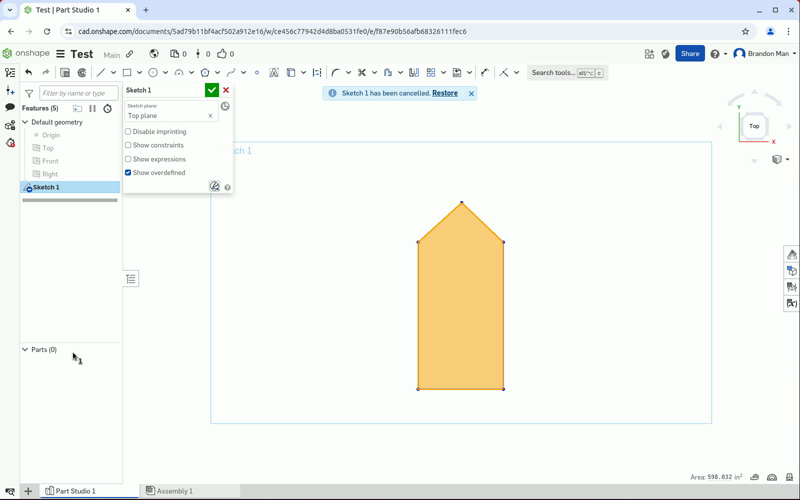
key(shift+y)
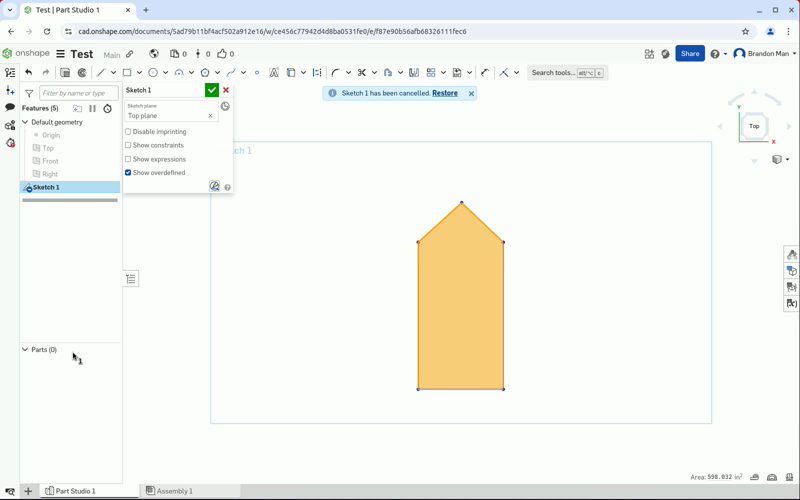
key(shift+e)
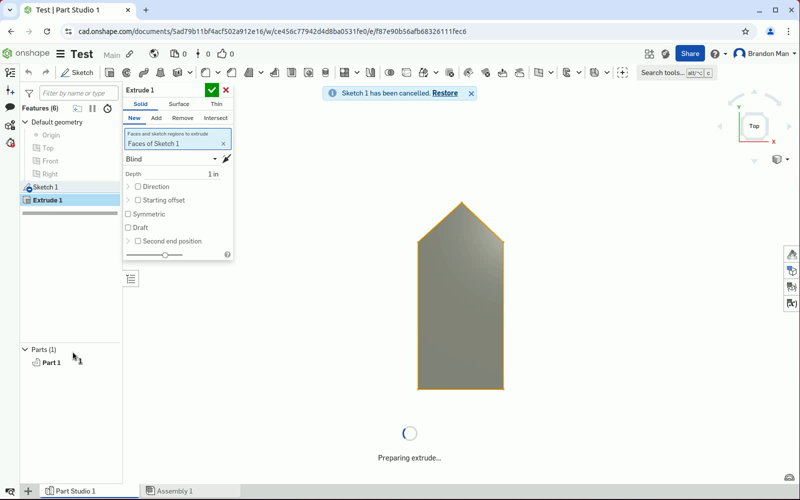
mouse_move(143, 106)
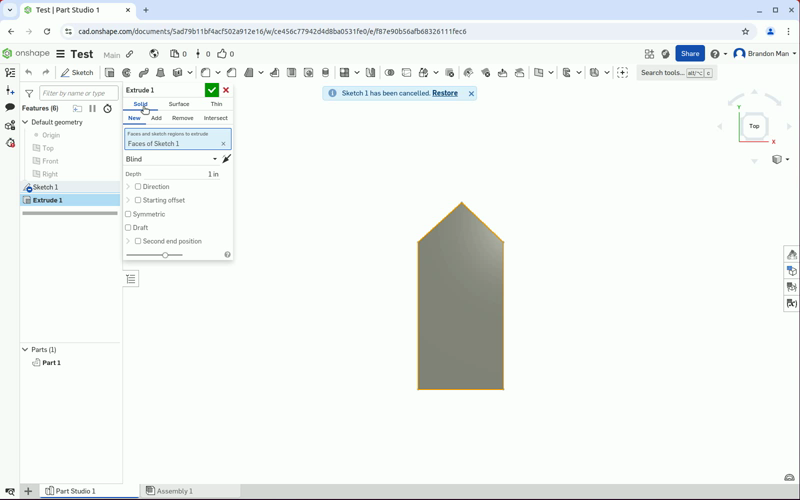
click(143, 106)
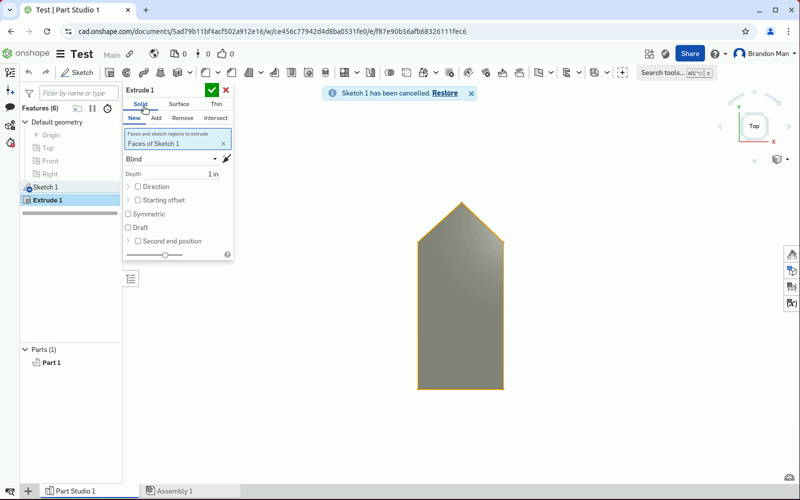
mouse_move(137, 120)
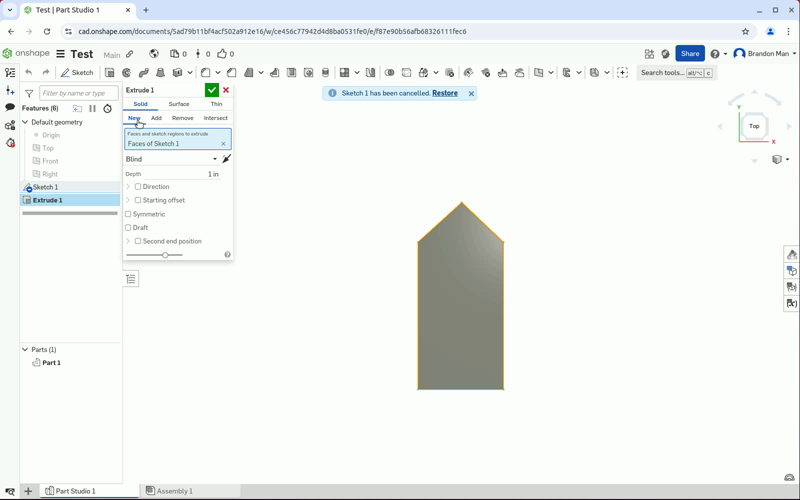
click(137, 120)
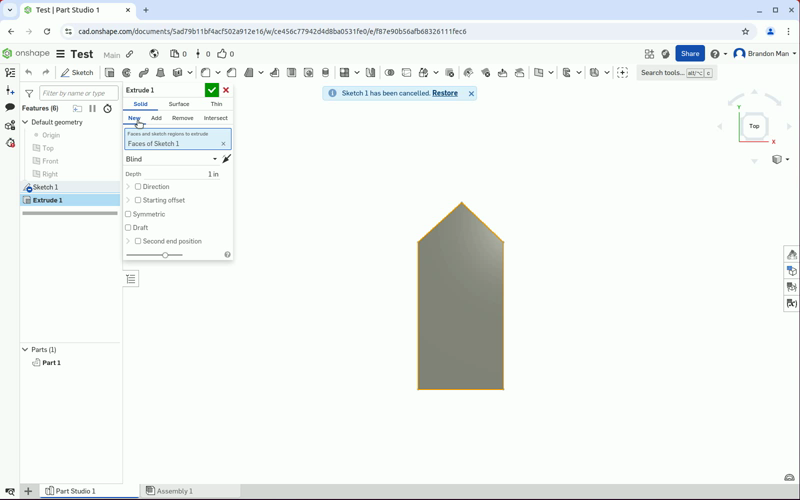
key(tab, 4)
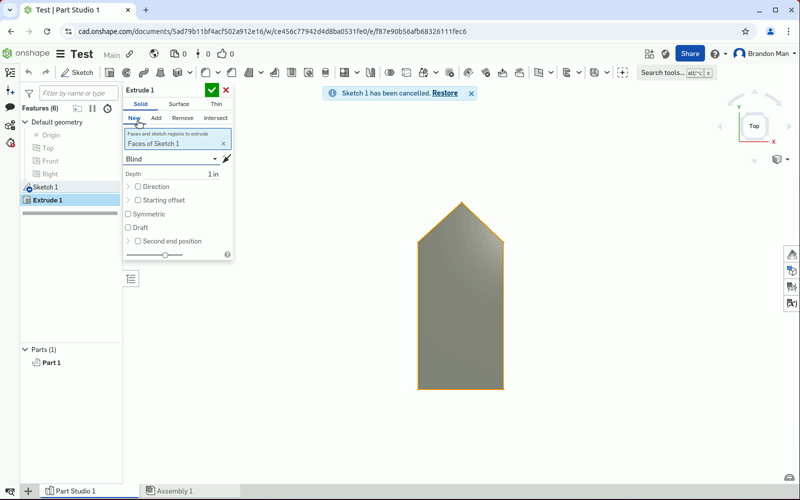
text(6.499)
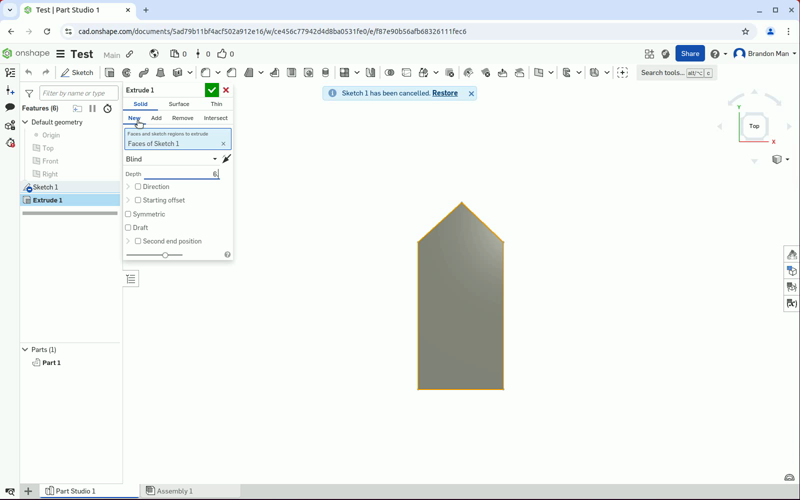
key(enter)
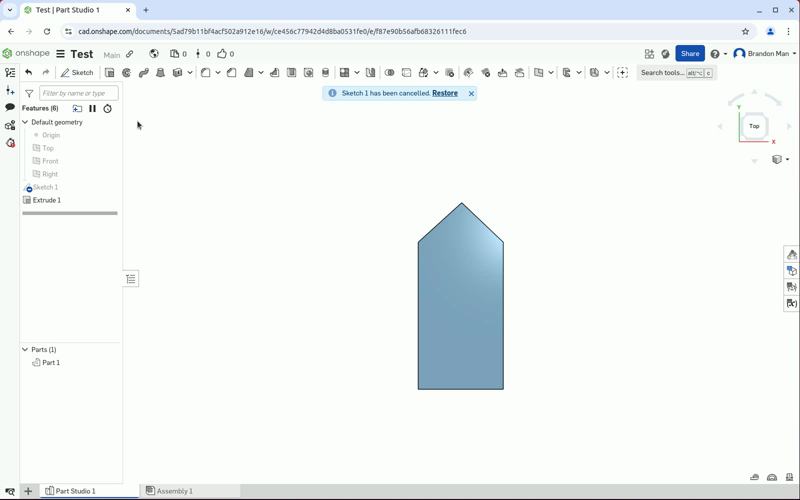
key(shift+h)
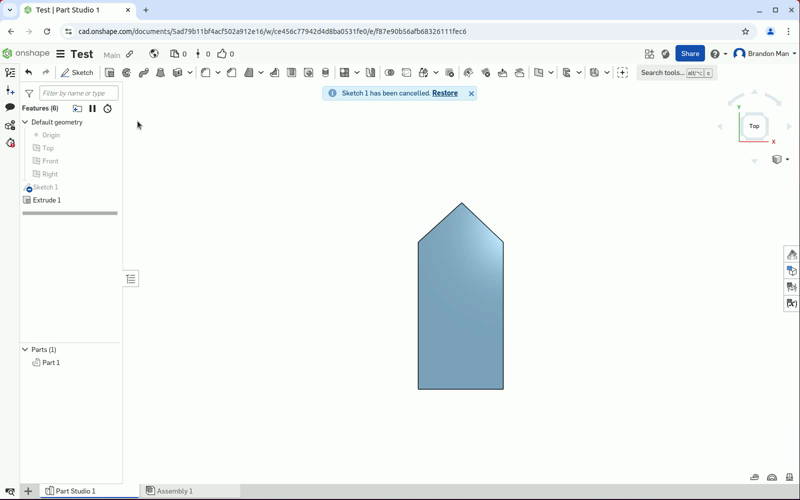
key(shift+h)
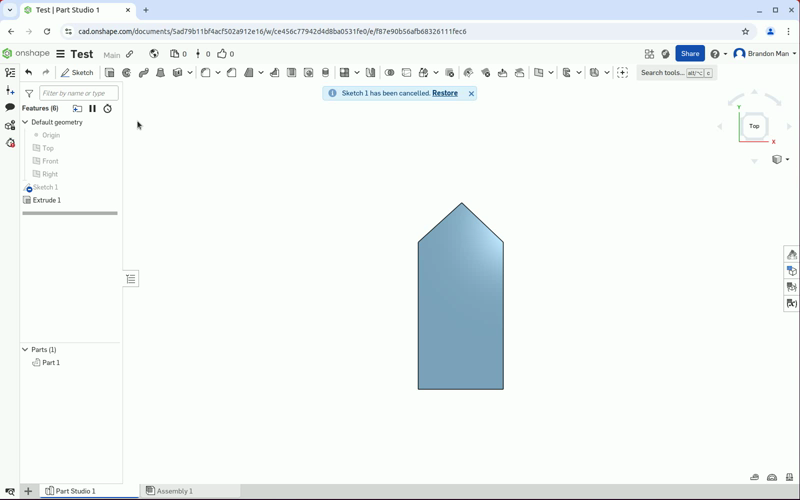
mouse_move(73, 189)
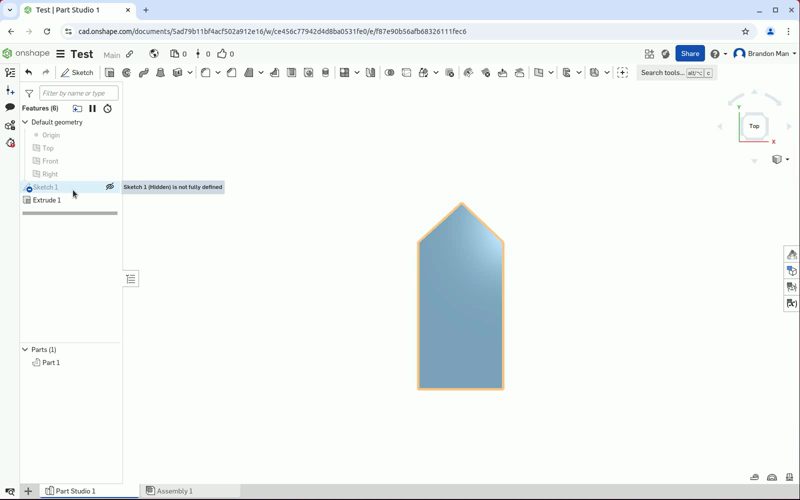
click(73, 189)
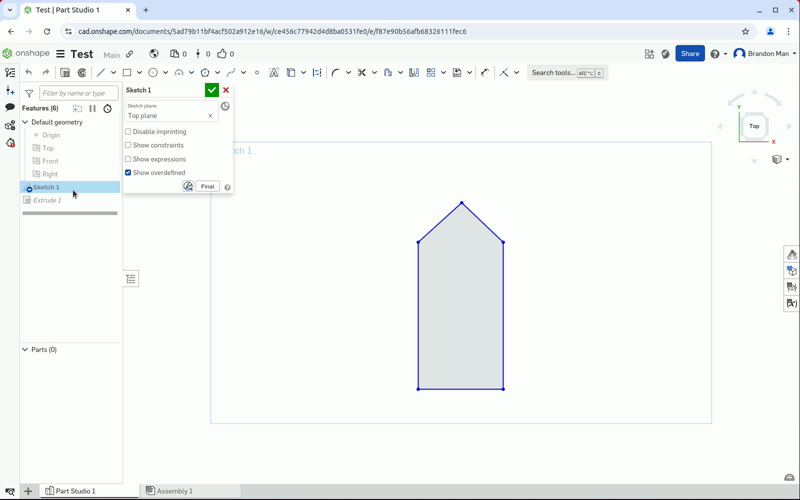
mouse_move(229, 92)
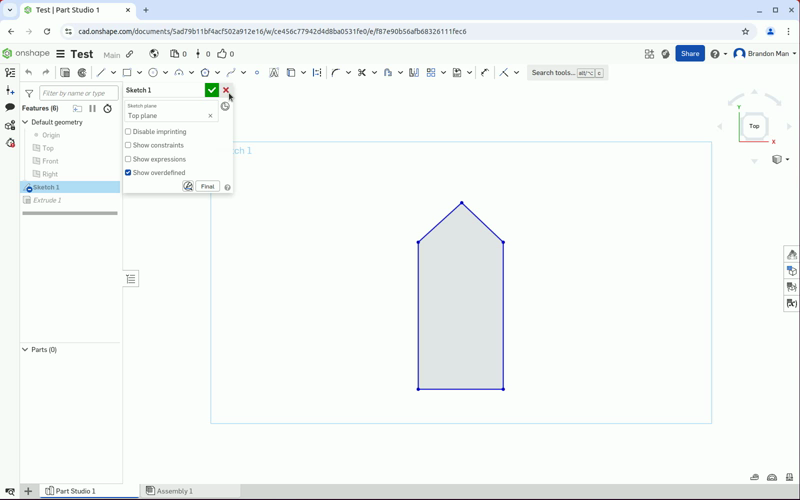
click(229, 92)
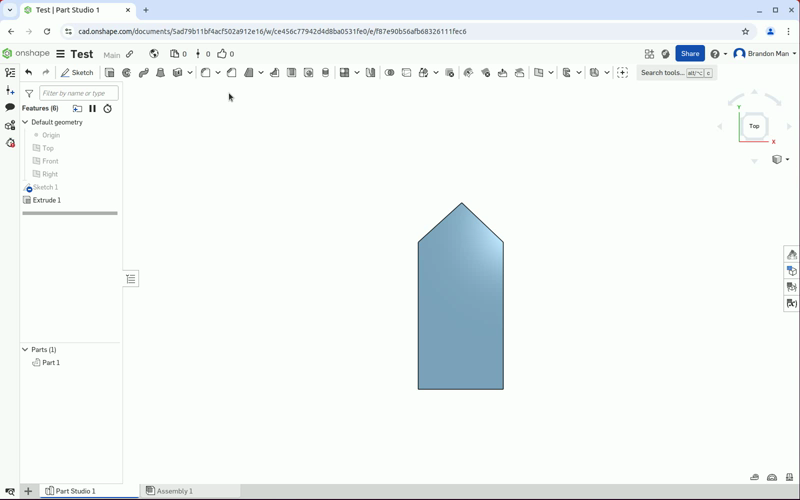
mouse_move(541, 75)
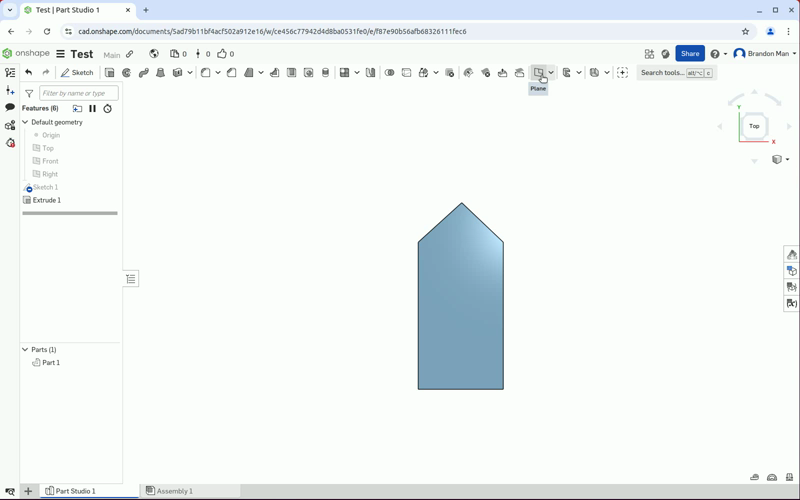
click(541, 75)
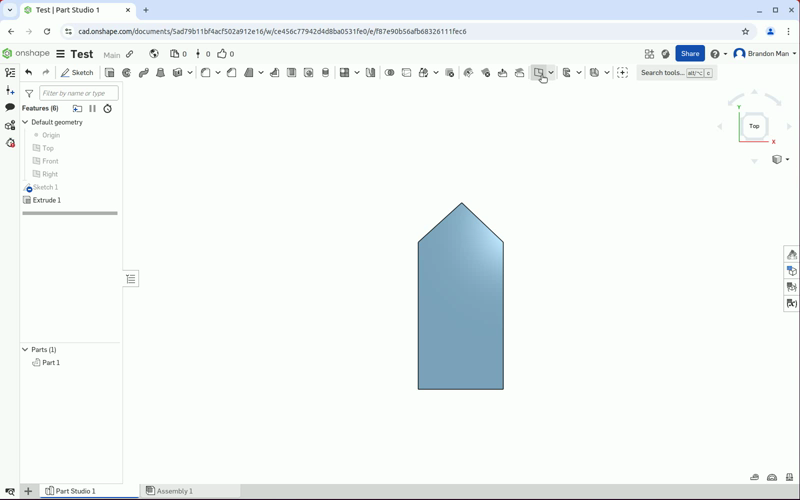
mouse_move(73, 150)
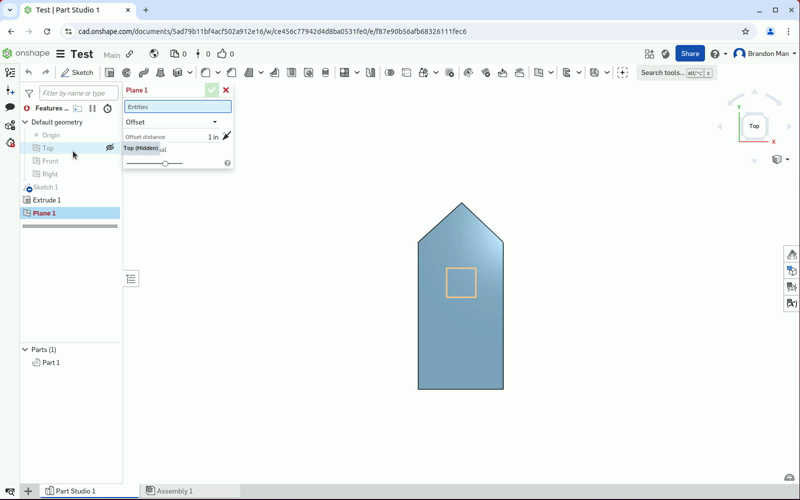
click(73, 150)
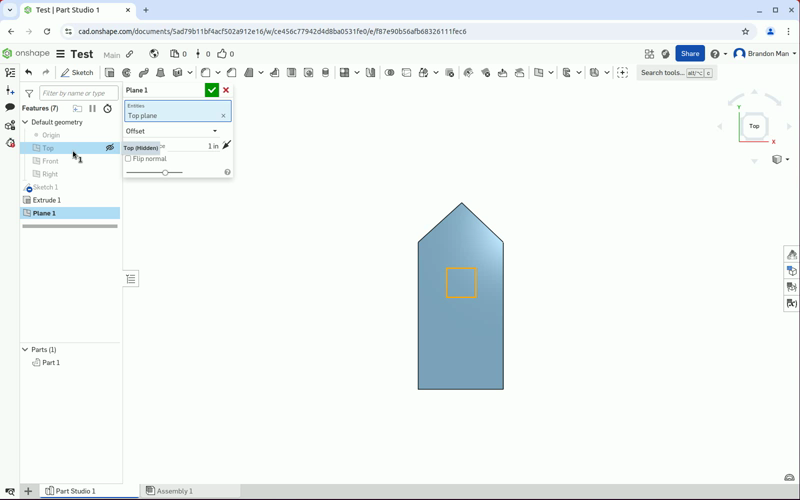
key(tab, 2)
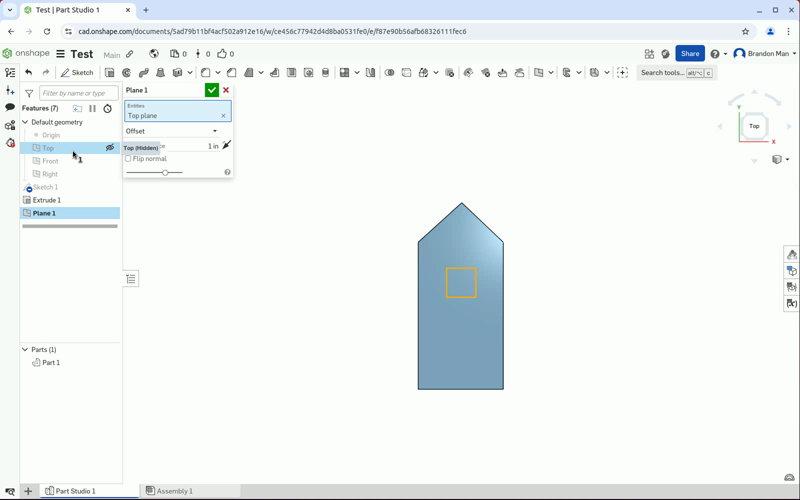
text(6.501)
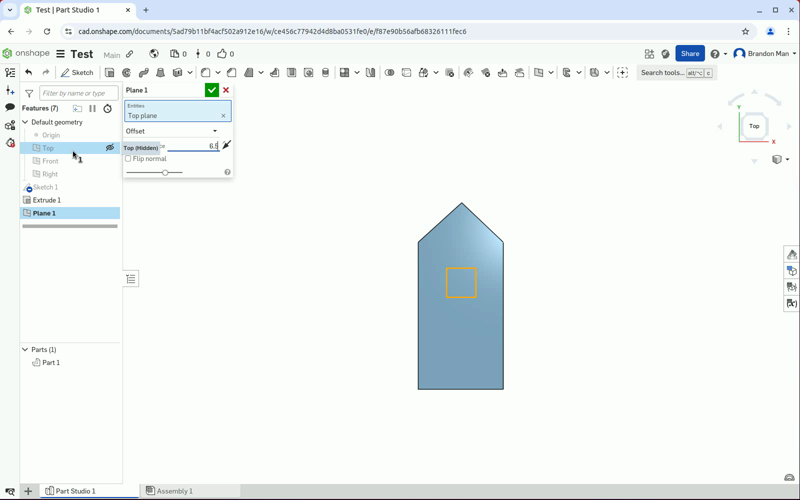
key(enter, 2)
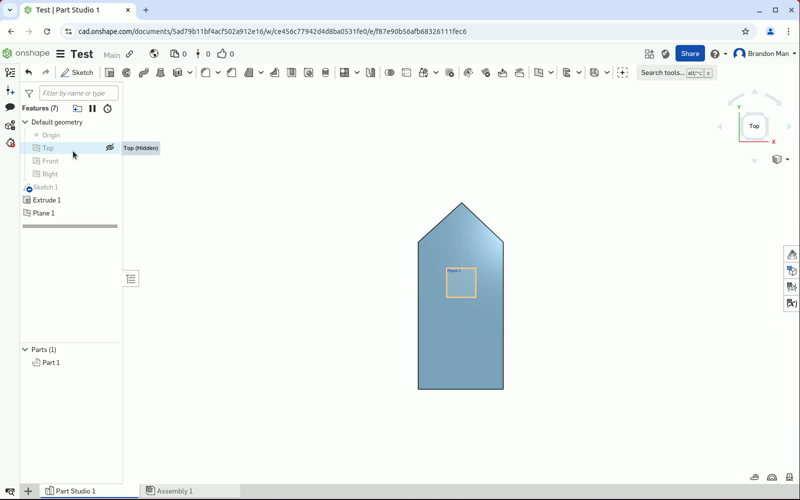
key(shift+s)
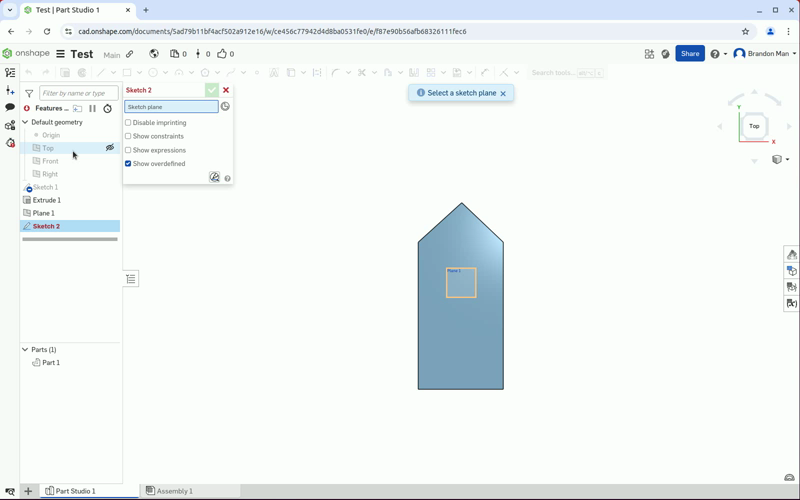
mouse_move(73, 215)
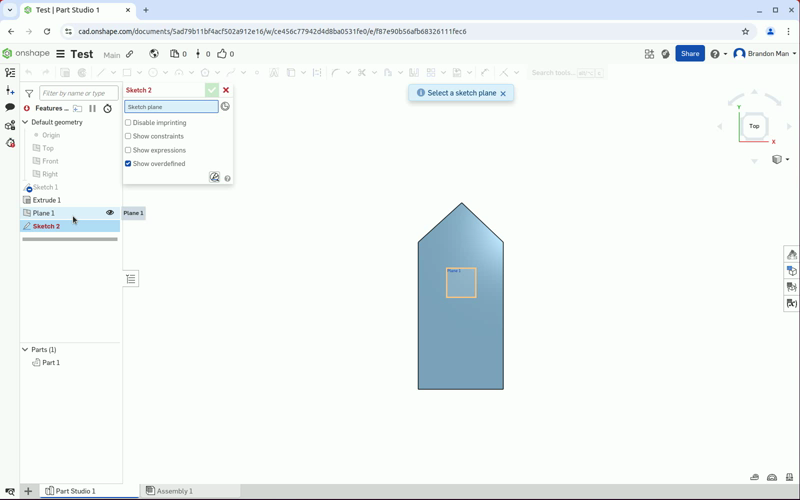
click(73, 215)
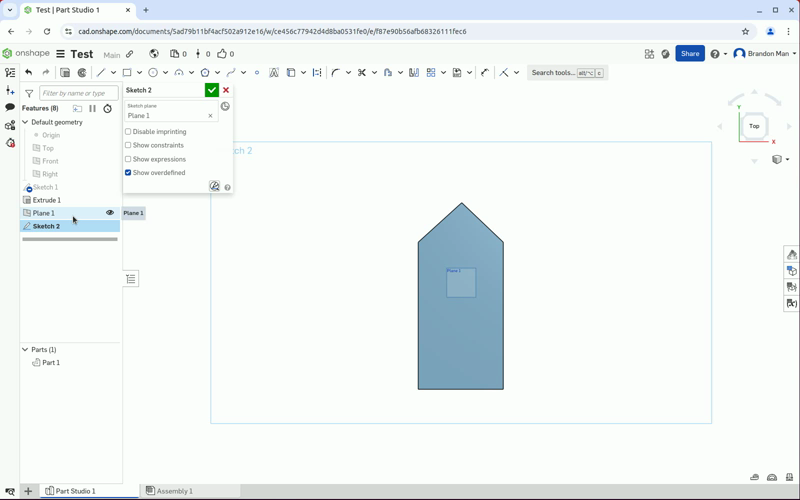
mouse_move(73, 352)
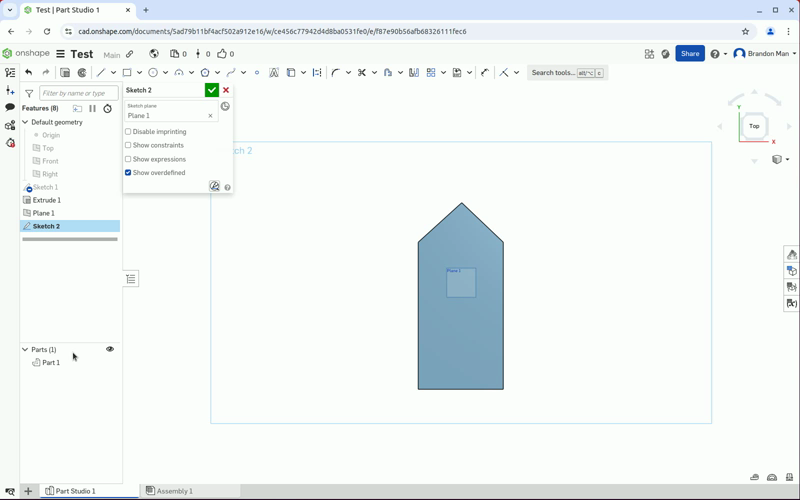
key(y)
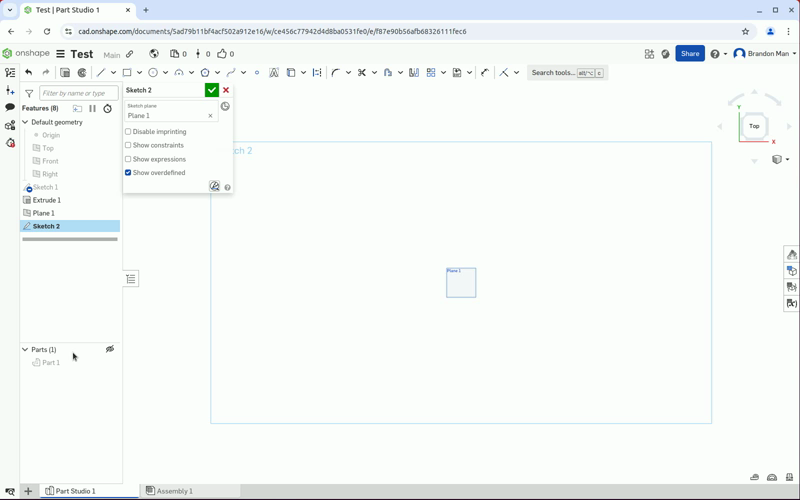
key(l)
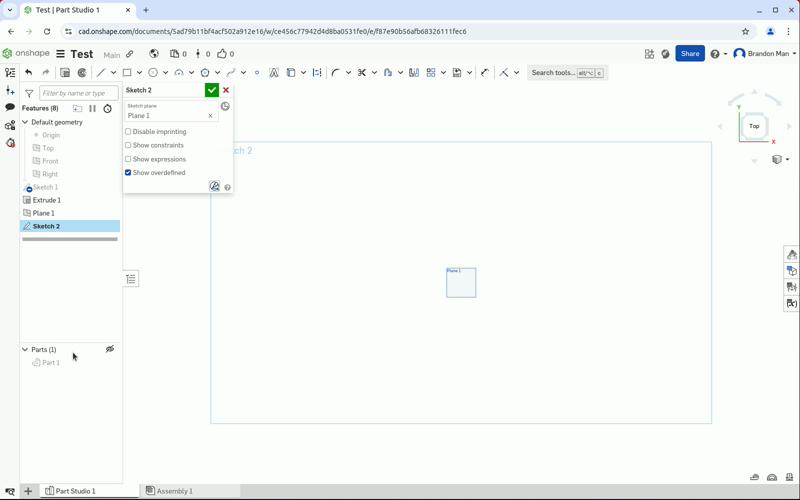
key_down(shift)
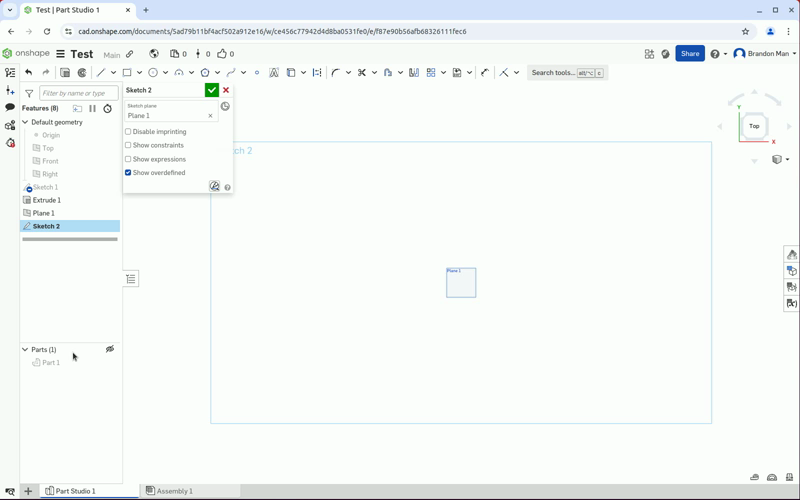
mouse_move(427, 359)
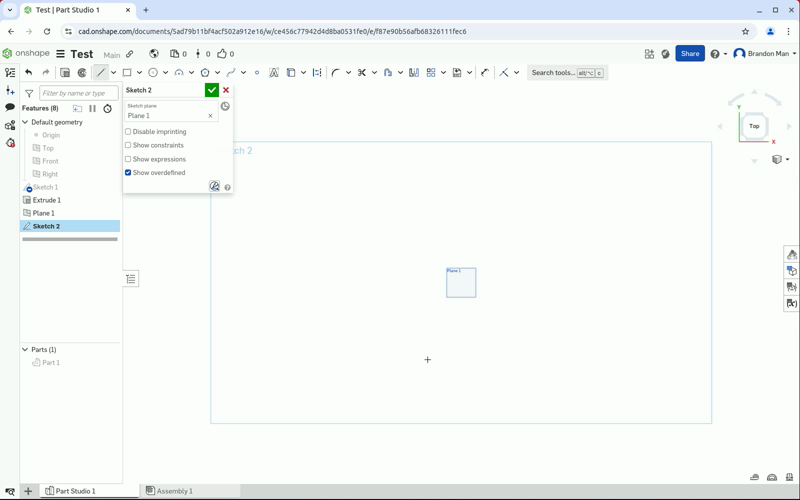
click(427, 359)
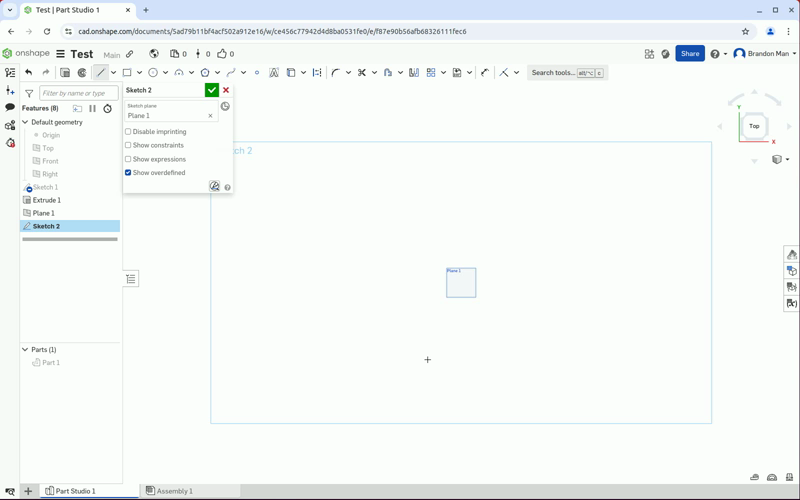
key_up(shift)
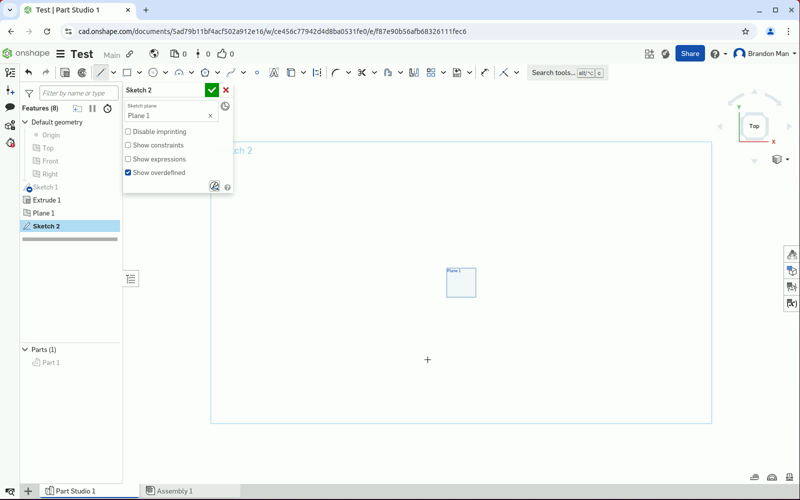
key_down(shift)
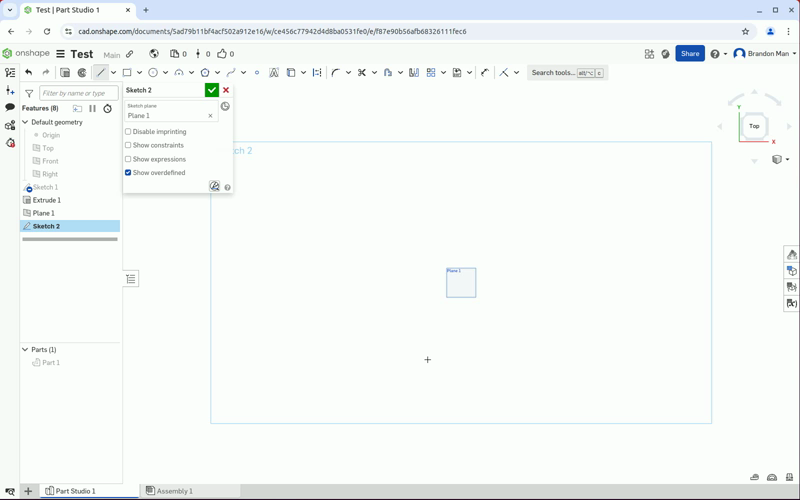
mouse_move(492, 359)
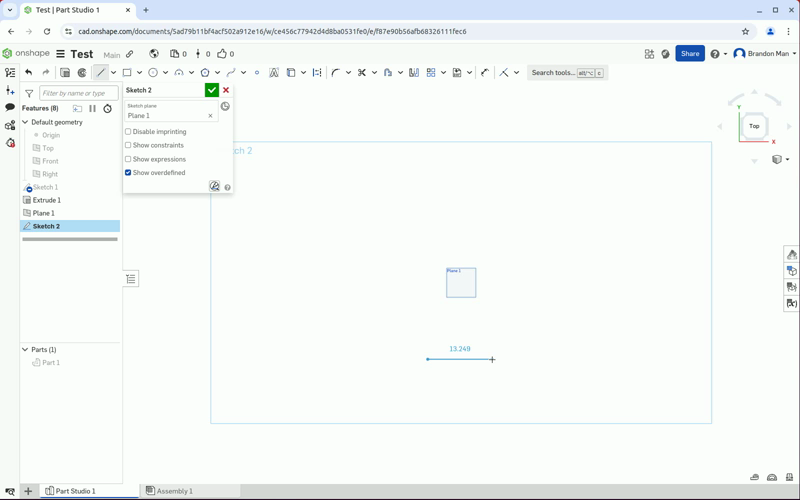
click(492, 359)
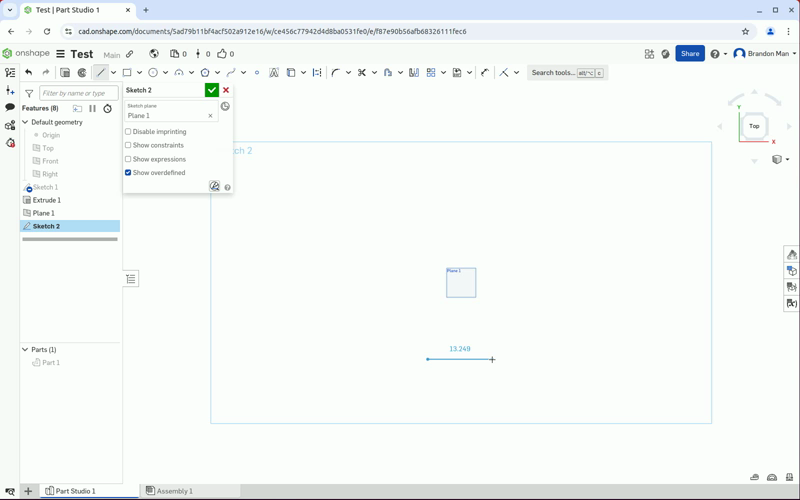
key_up(shift)
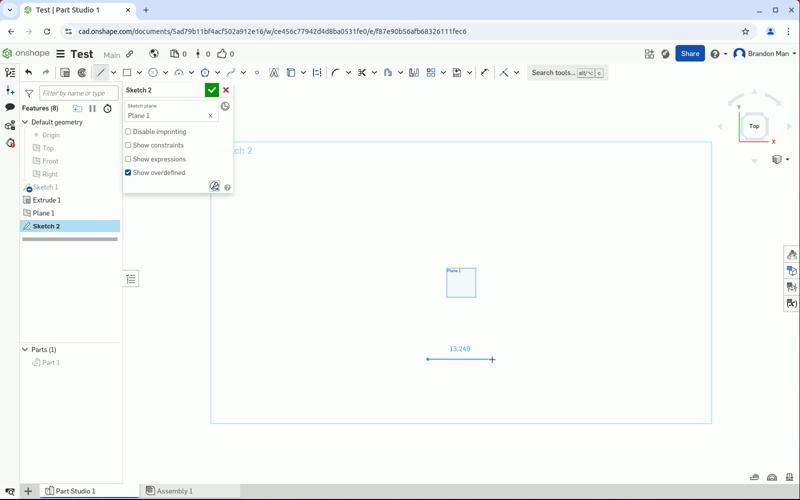
key_down(shift)
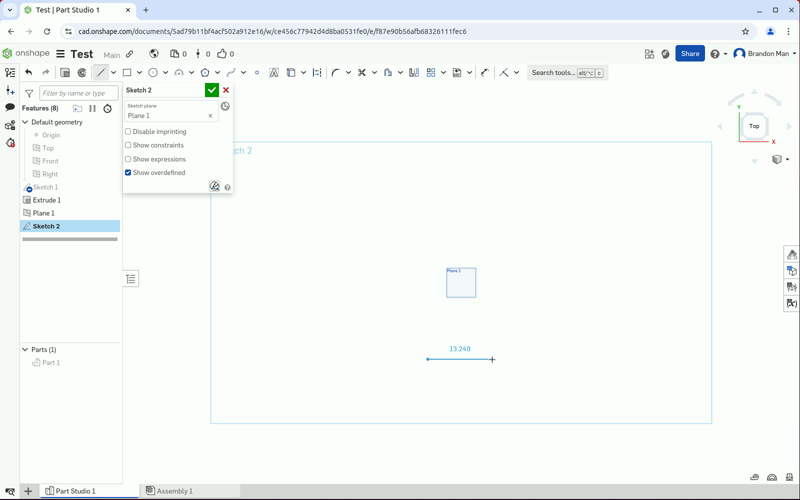
mouse_move(492, 242)
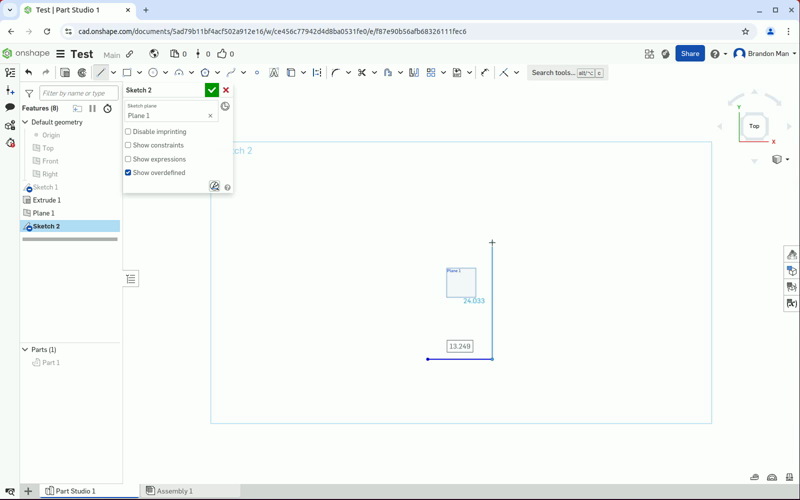
click(492, 242)
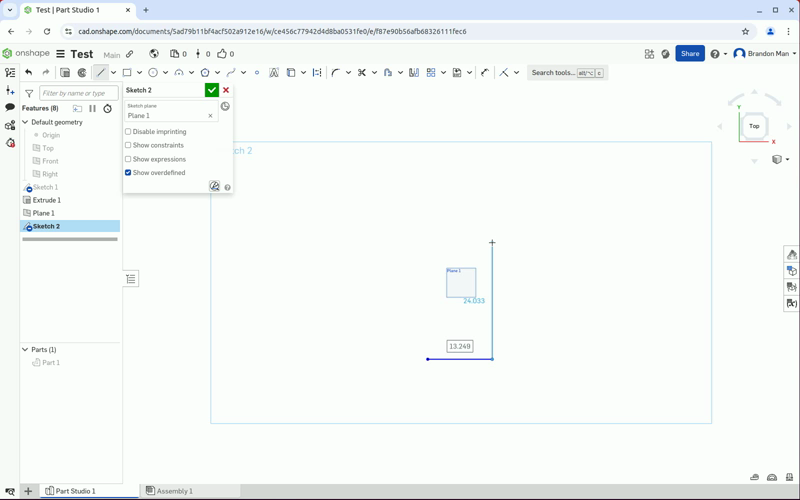
key_up(shift)
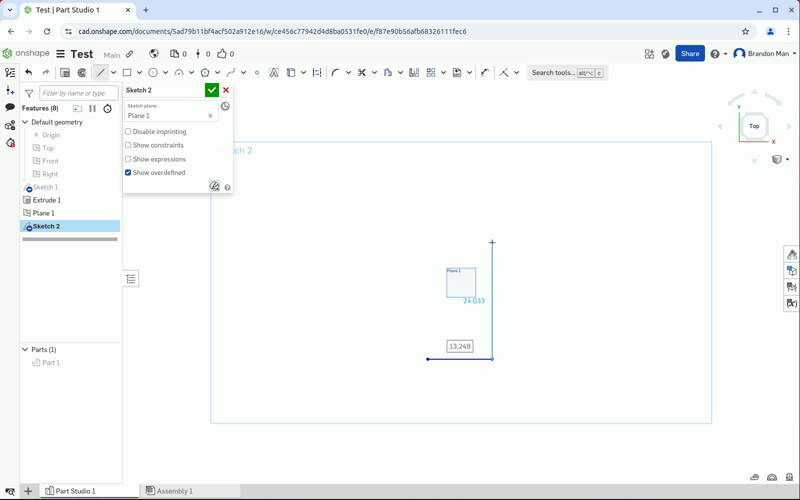
key_down(shift)
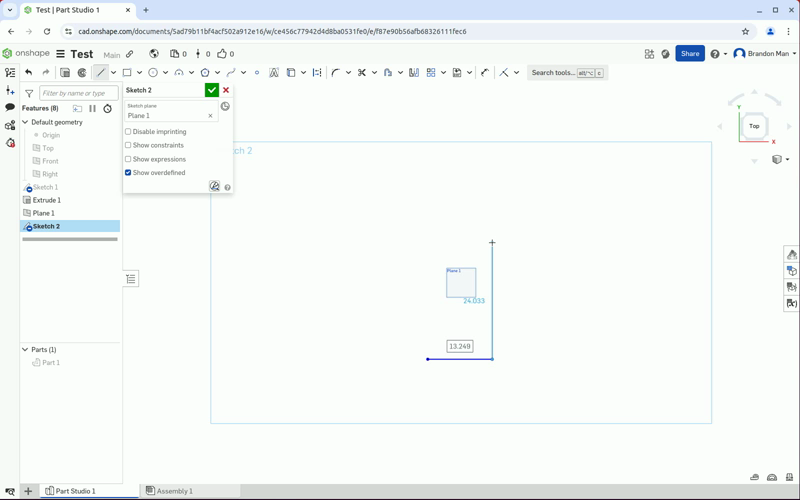
mouse_move(427, 242)
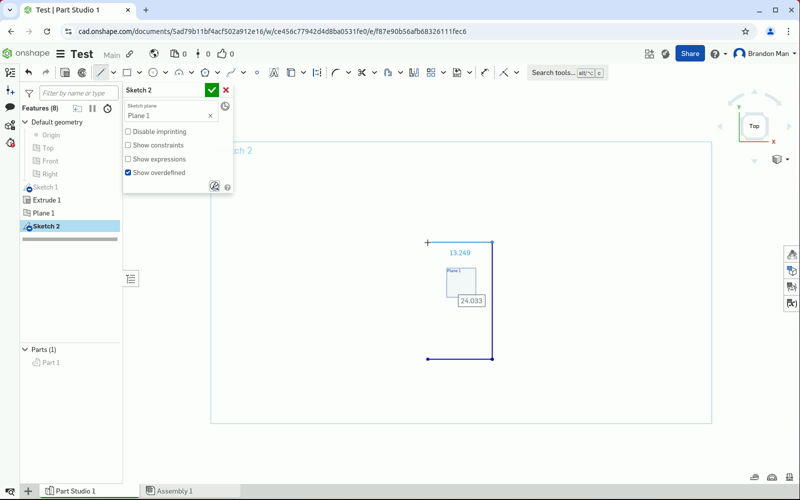
click(427, 242)
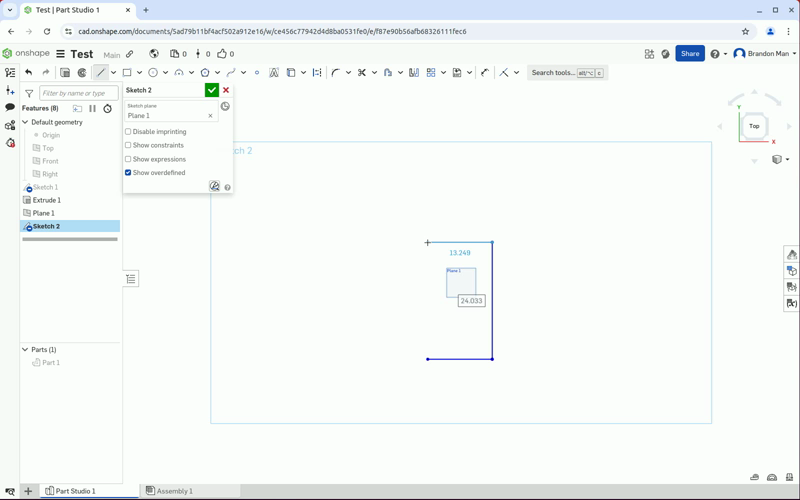
key_up(shift)
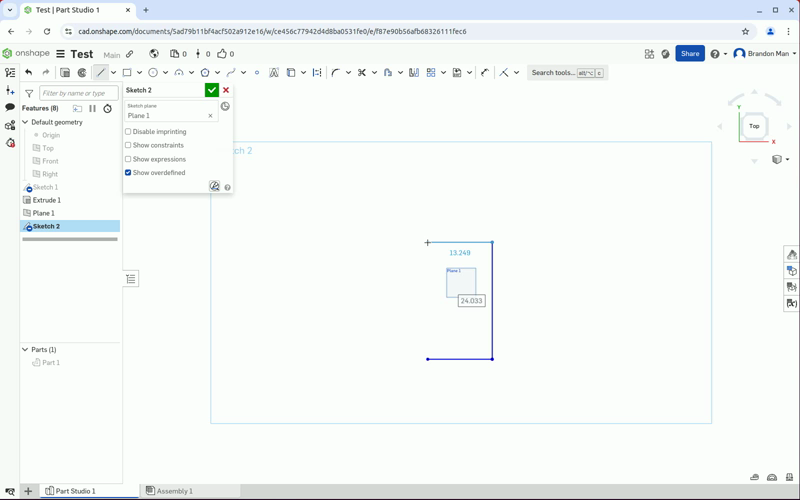
key_down(shift)
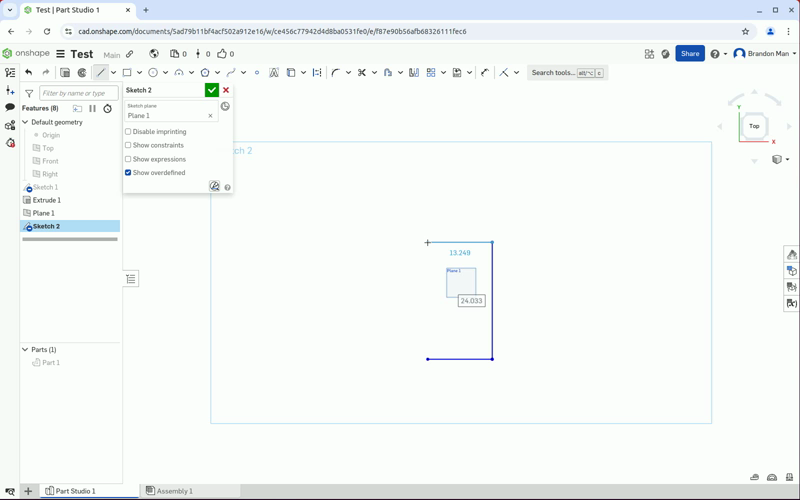
mouse_move(427, 359)
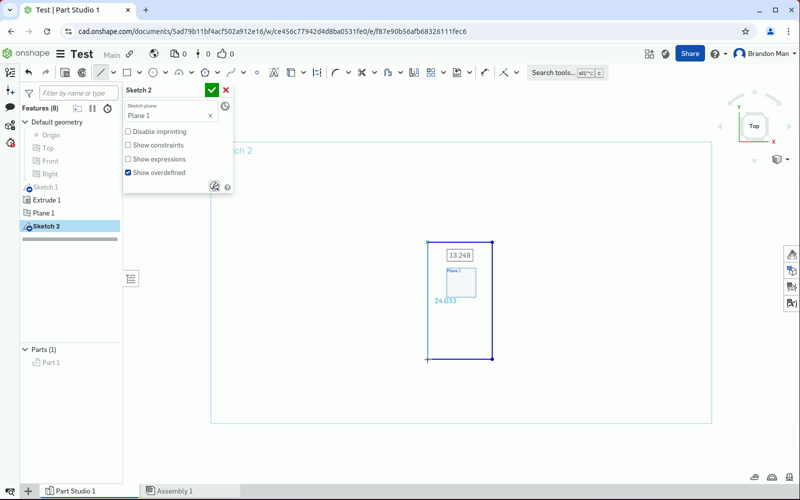
key_up(shift)
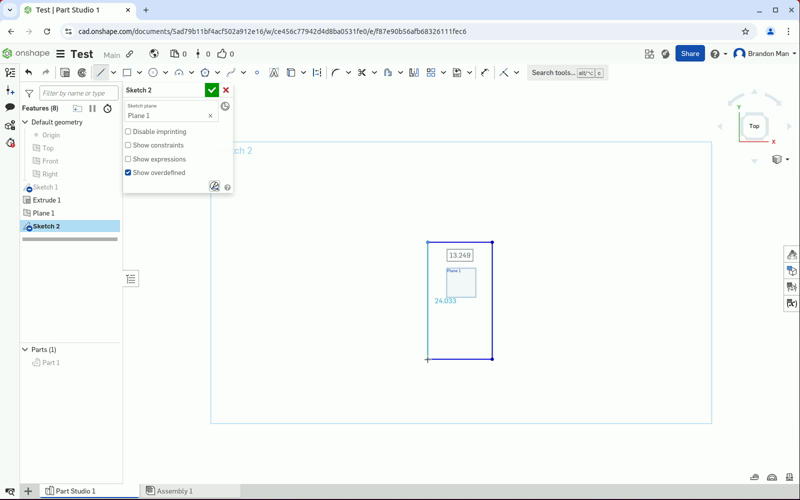
click(427, 359)
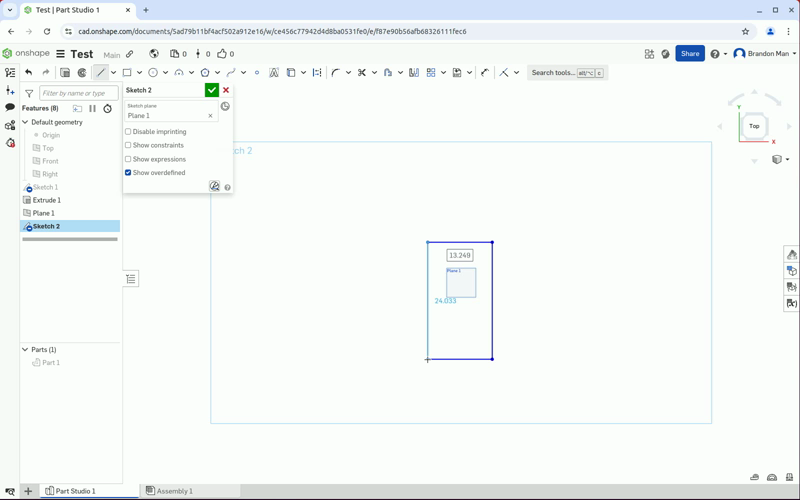
key(esc)
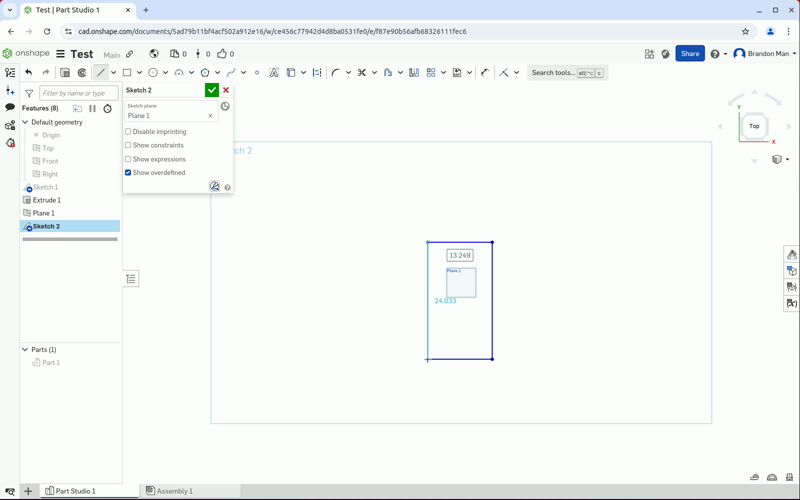
mouse_move(477, 270)
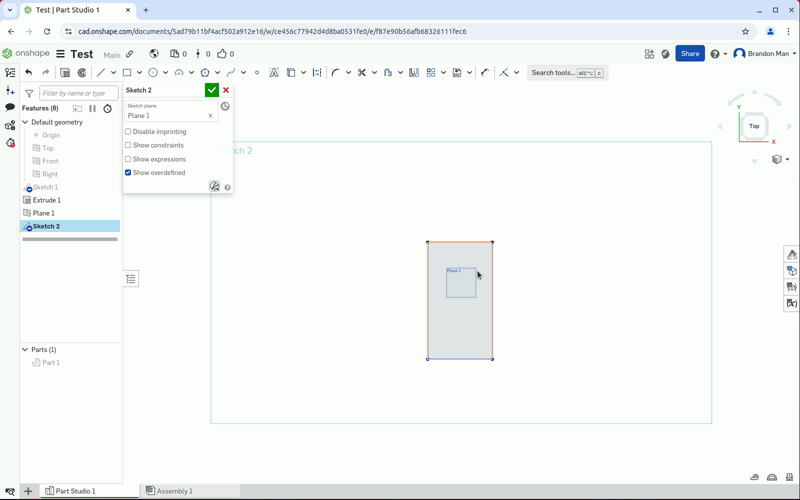
click(477, 270)
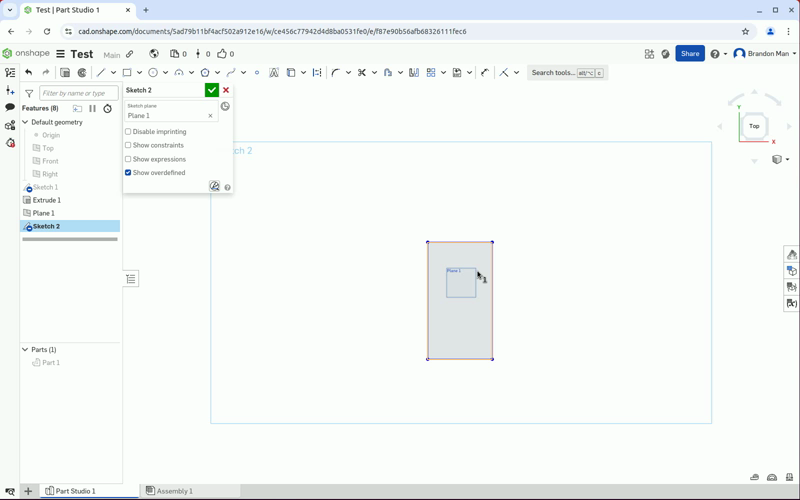
mouse_move(73, 352)
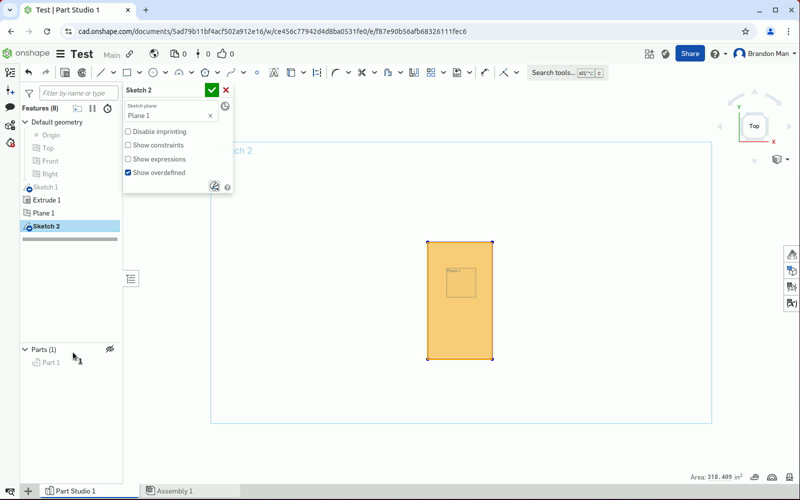
key(shift+y)
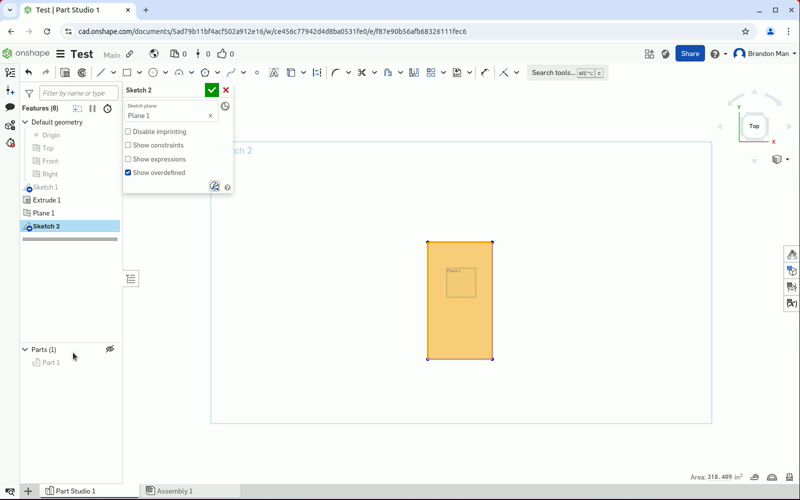
key(shift+e)
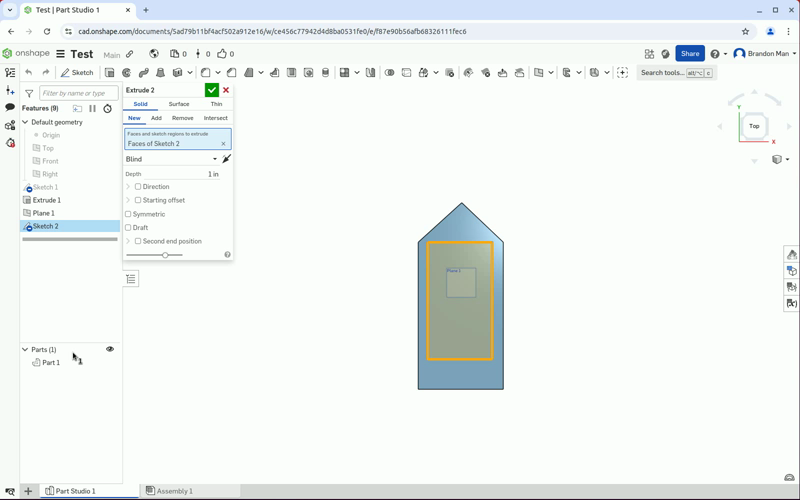
mouse_move(143, 106)
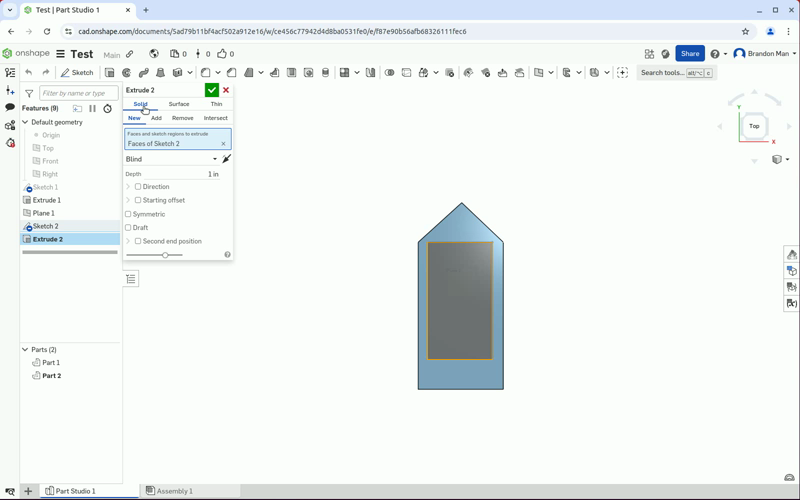
click(143, 106)
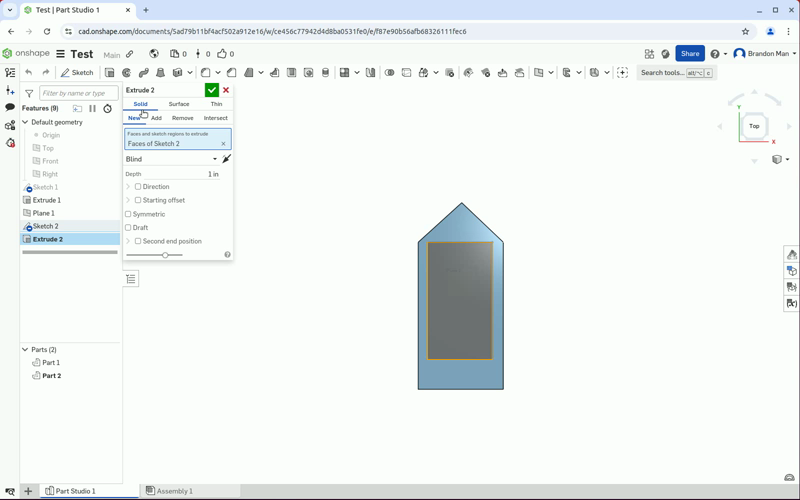
mouse_move(137, 120)
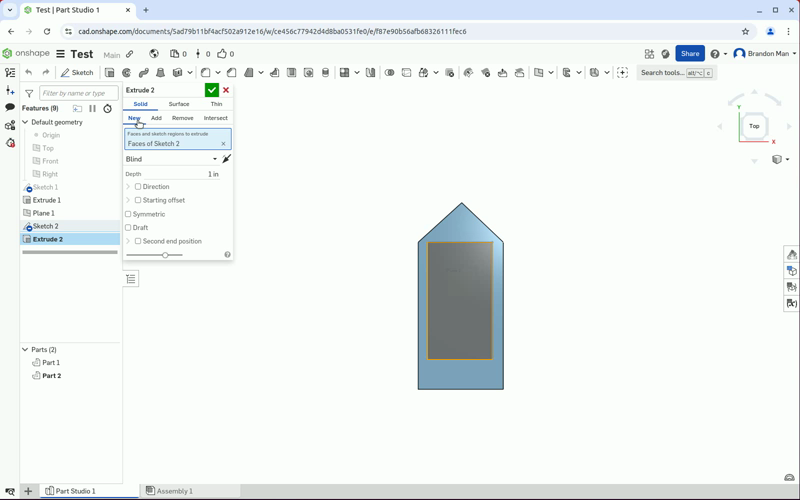
click(137, 120)
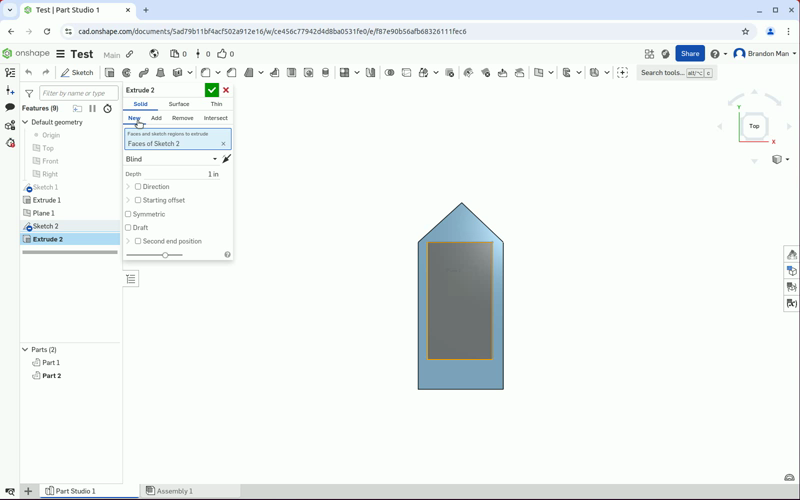
key(tab, 4)
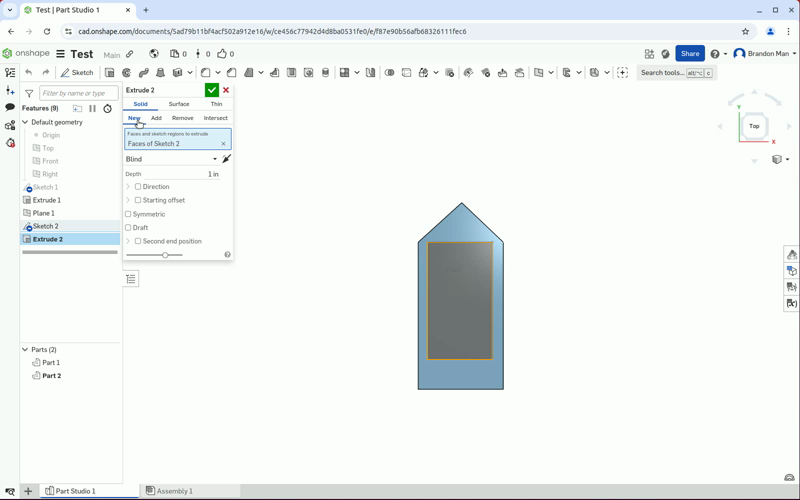
text(8.666)
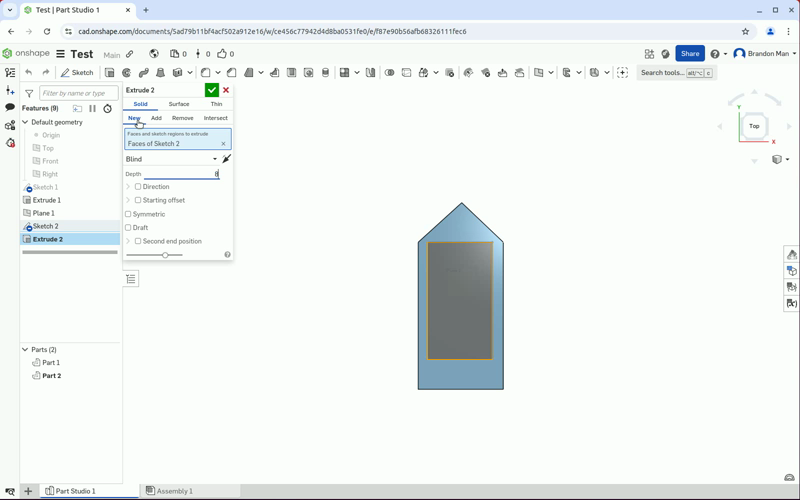
key(enter)
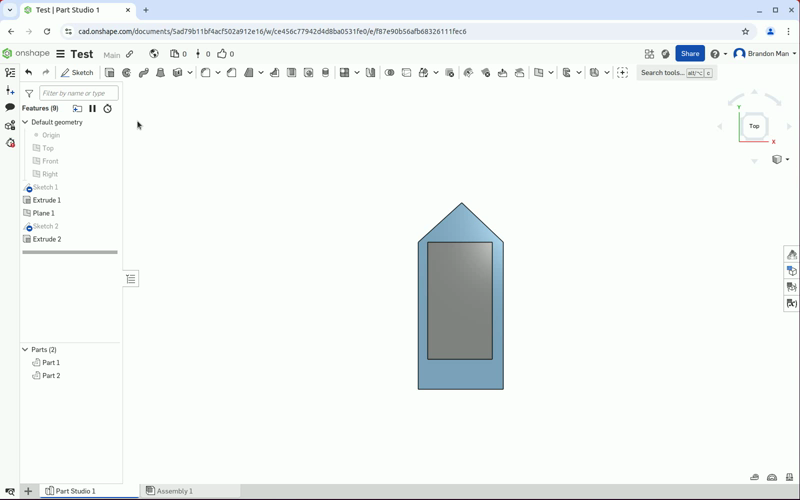
key(shift+h)
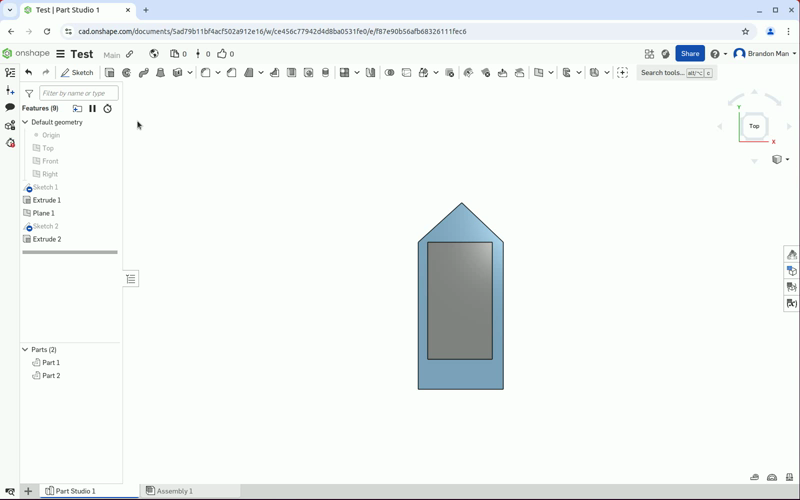
key(shift+h)
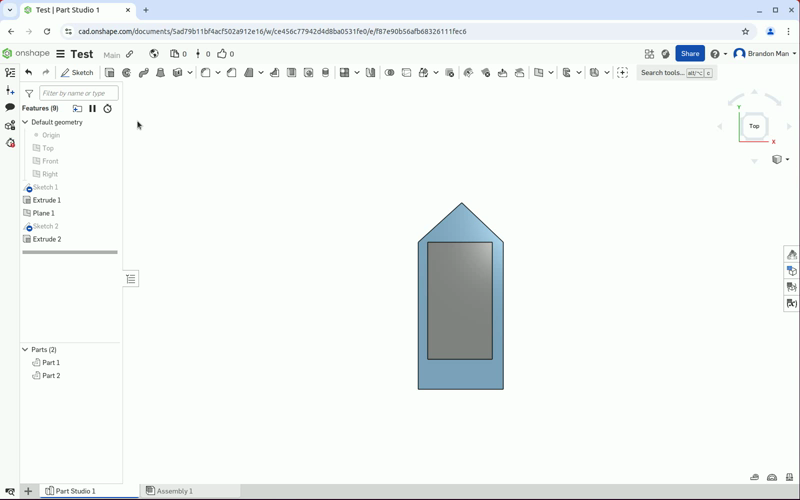
mouse_move(73, 189)
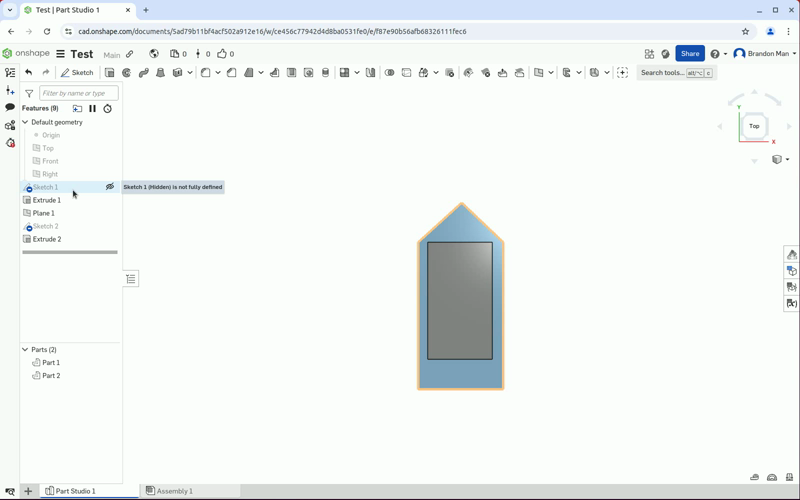
click(73, 189)
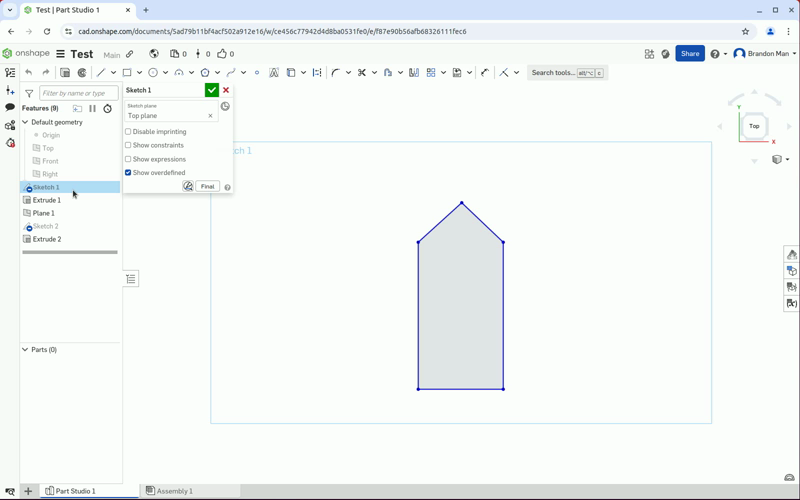
mouse_move(229, 92)
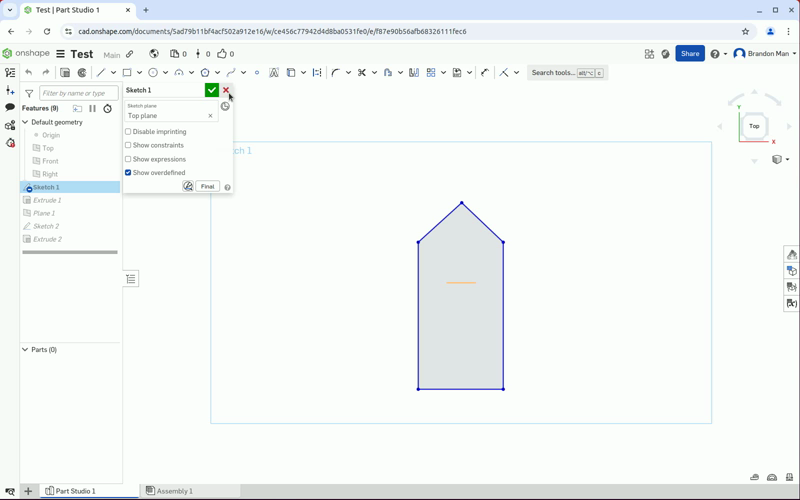
click(229, 92)
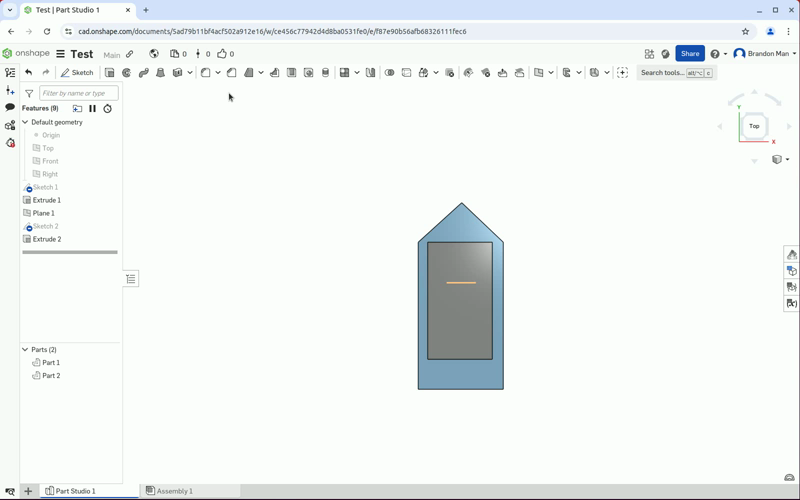
mouse_move(541, 75)
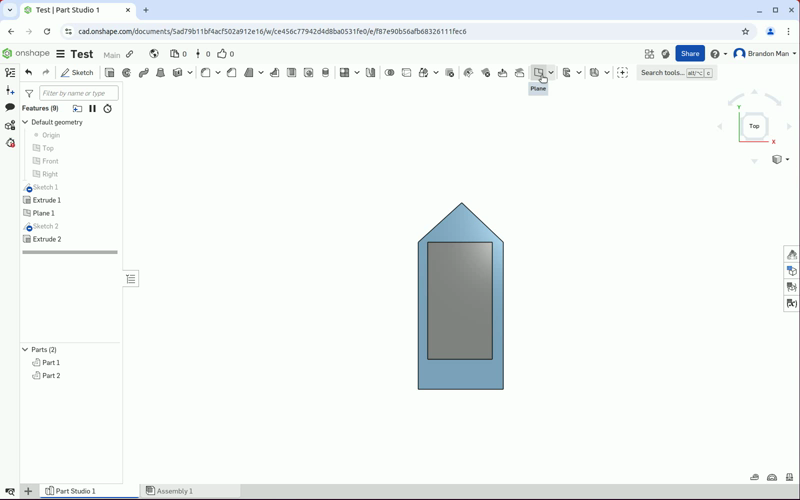
click(541, 75)
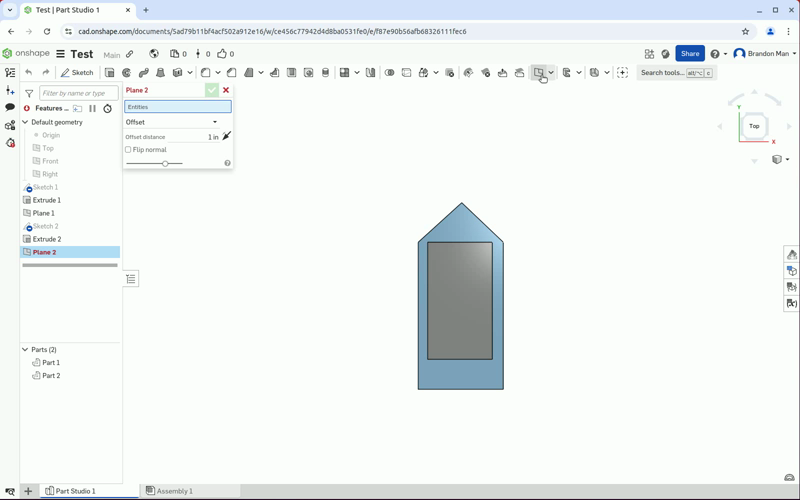
mouse_move(73, 150)
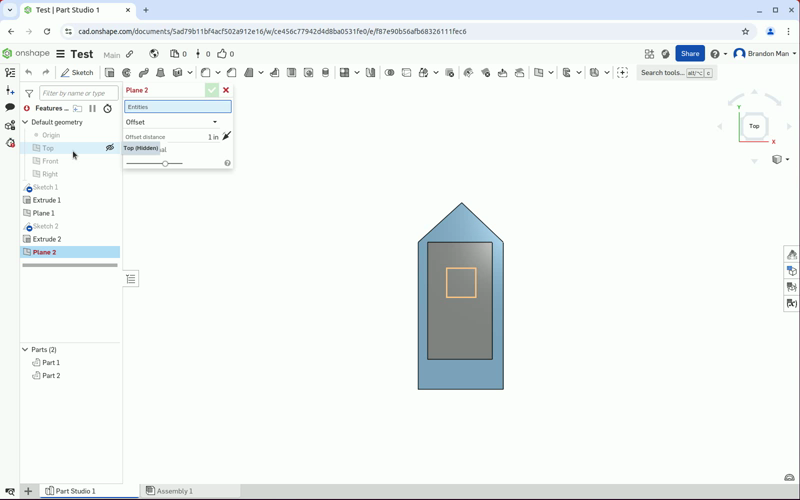
click(73, 150)
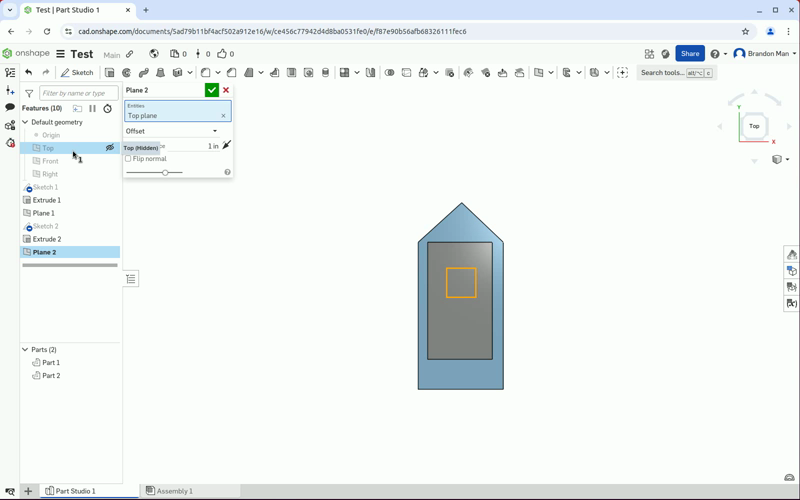
key(tab, 2)
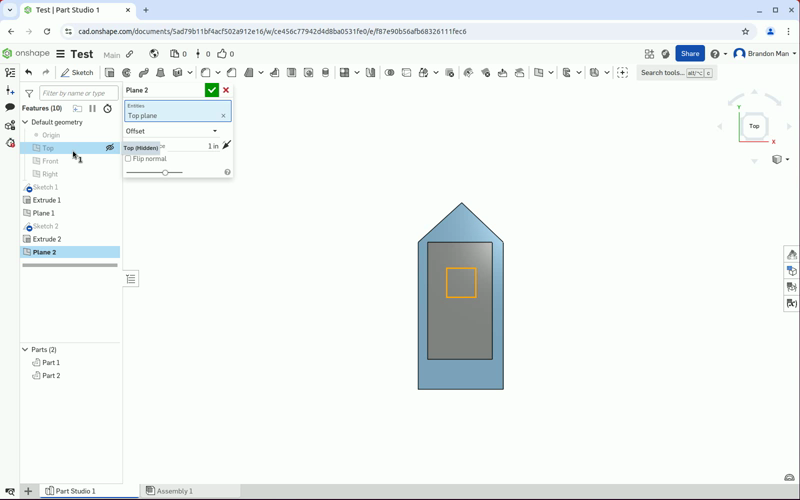
text(15.159)
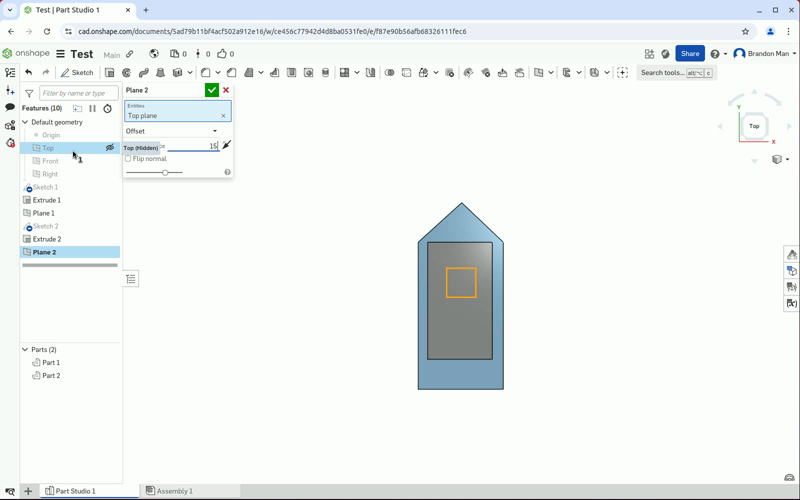
key(enter, 2)
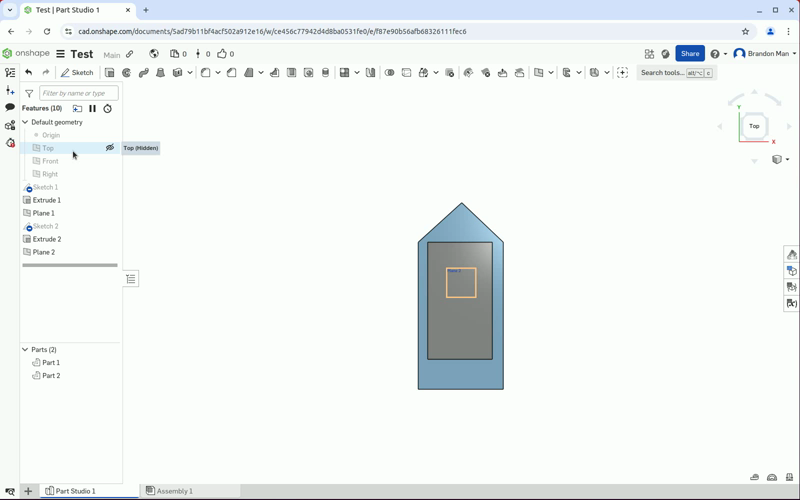
key(shift+s)
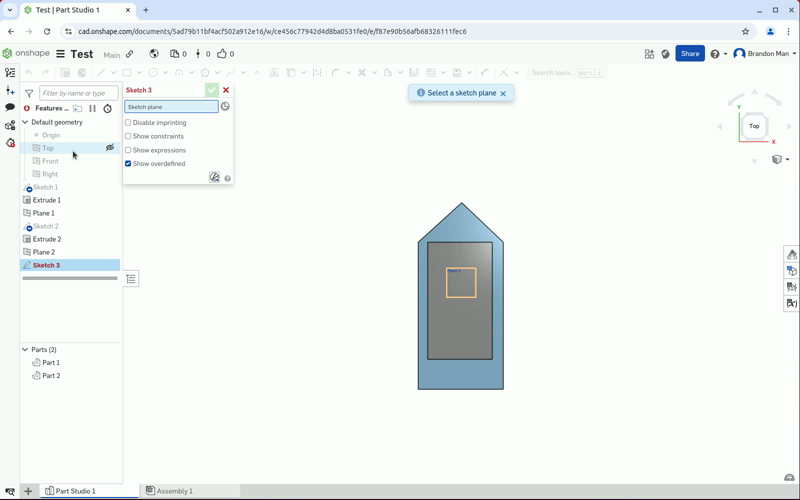
mouse_move(73, 254)
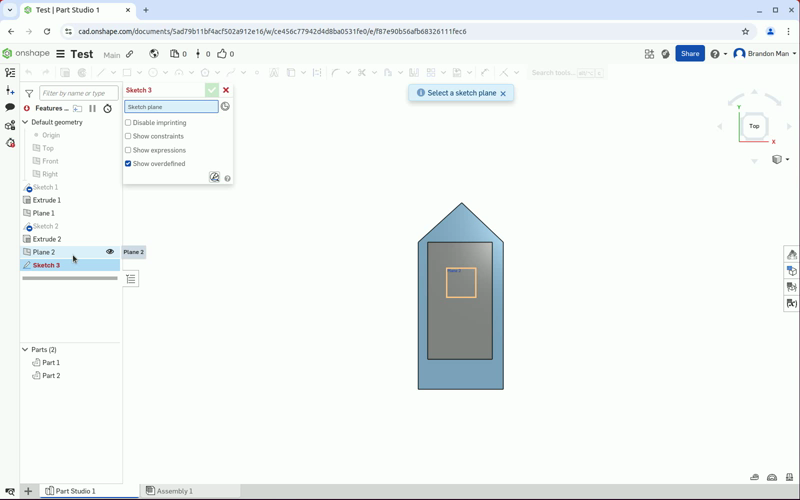
click(73, 254)
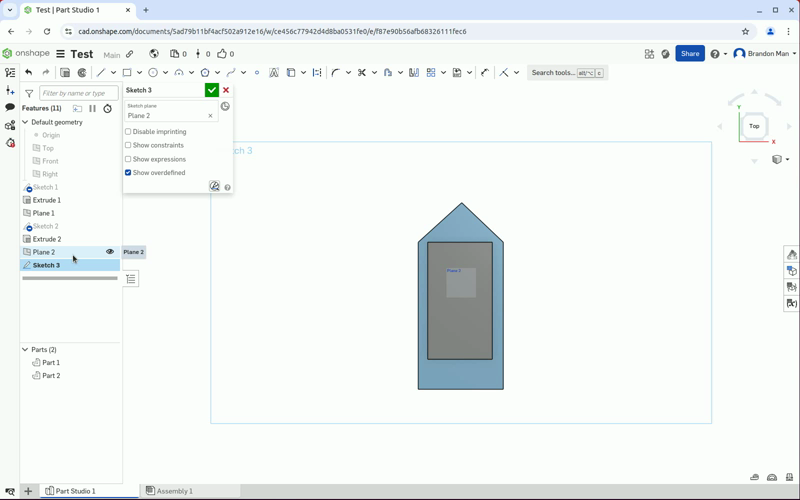
mouse_move(73, 352)
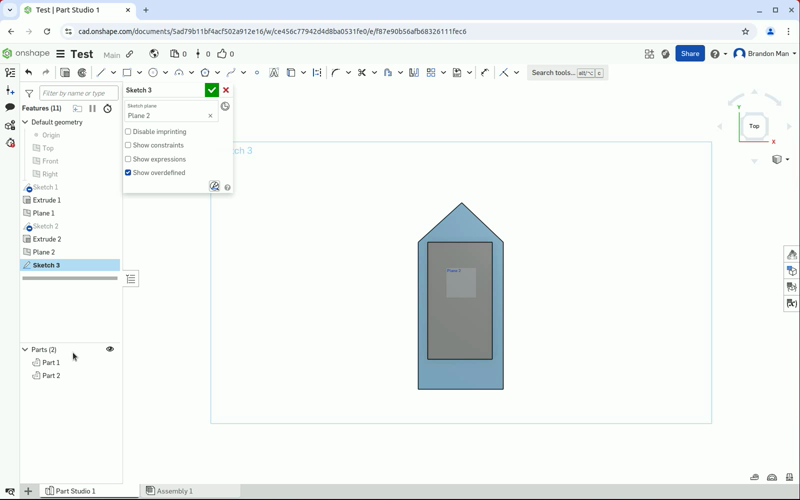
key(y)
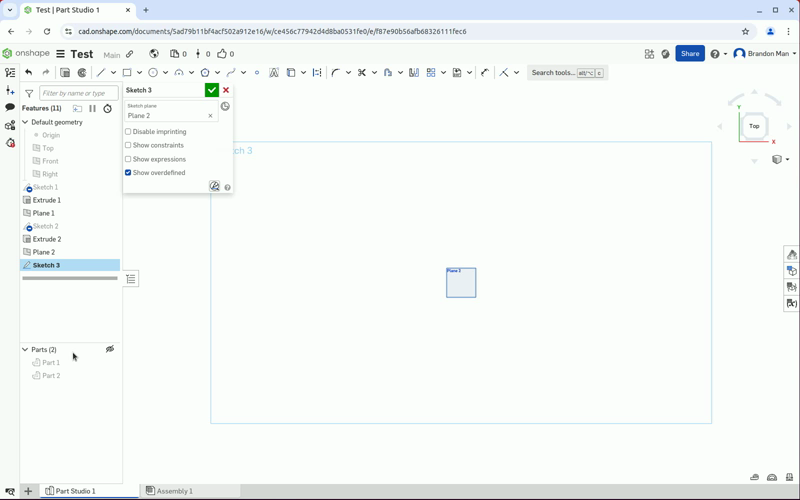
key(c)
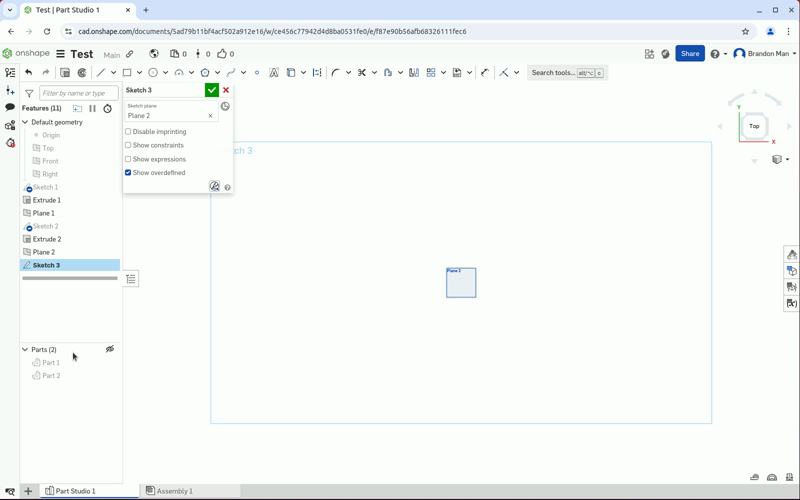
key_down(shift)
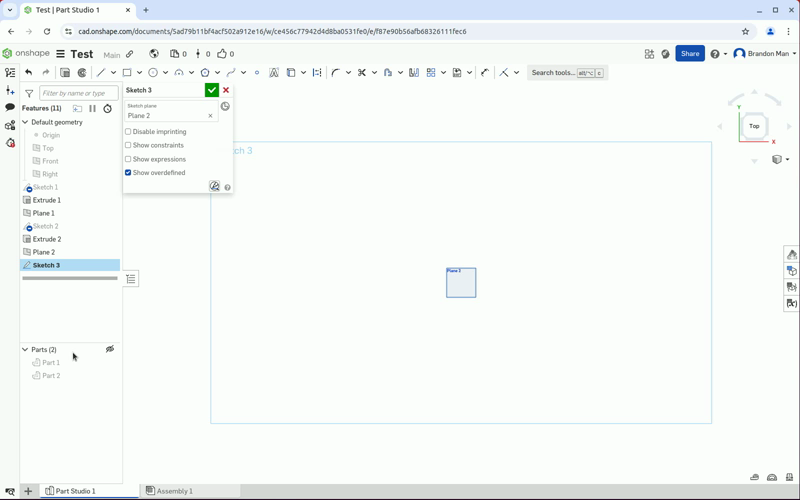
mouse_move(461, 257)
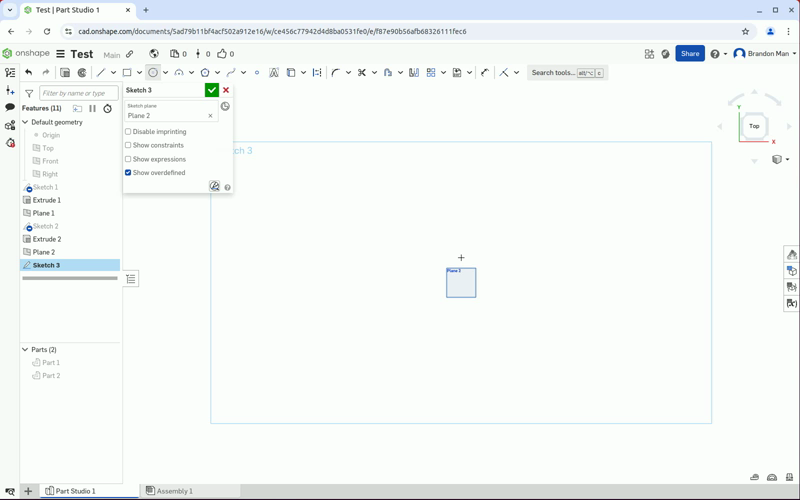
click(461, 257)
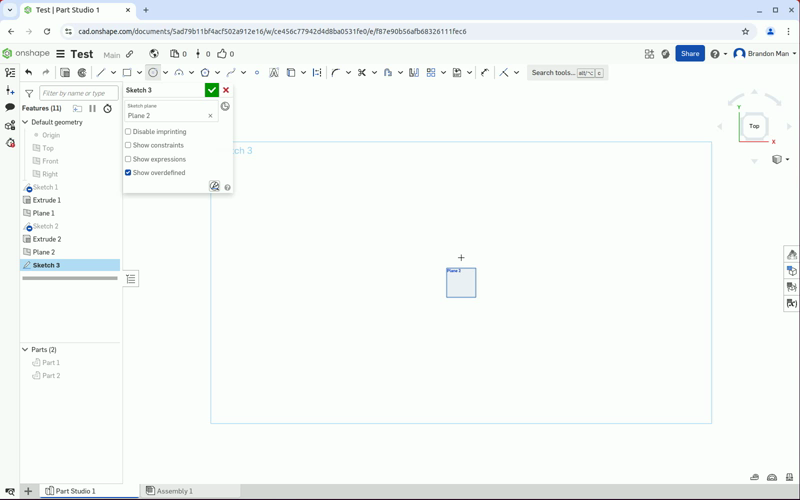
key_up(shift)
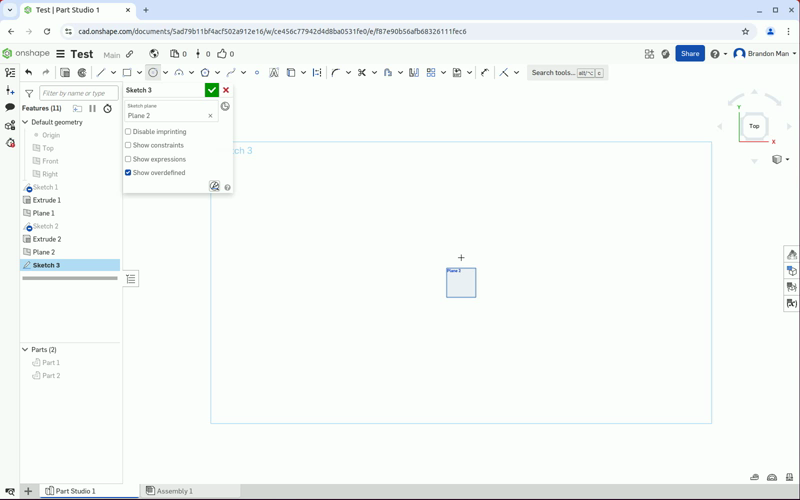
mouse_move(471, 257)
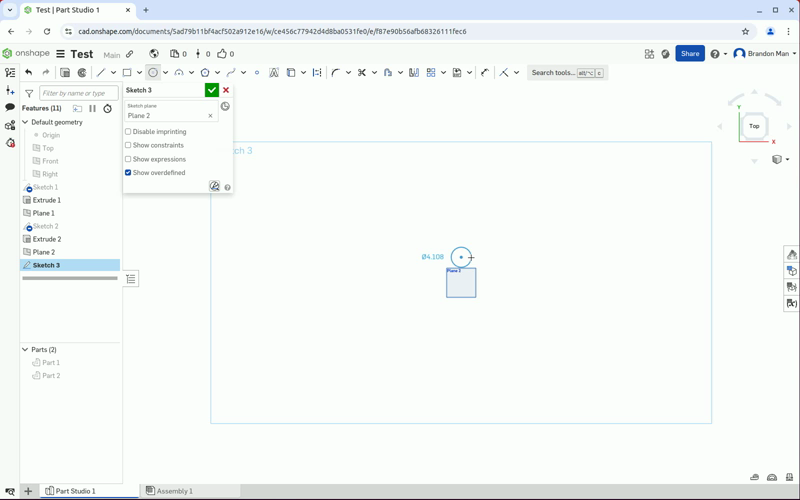
click(471, 257)
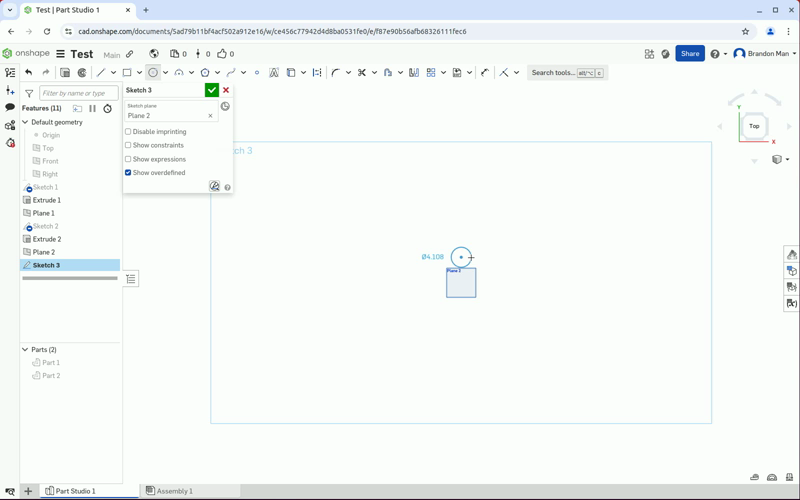
key(esc)
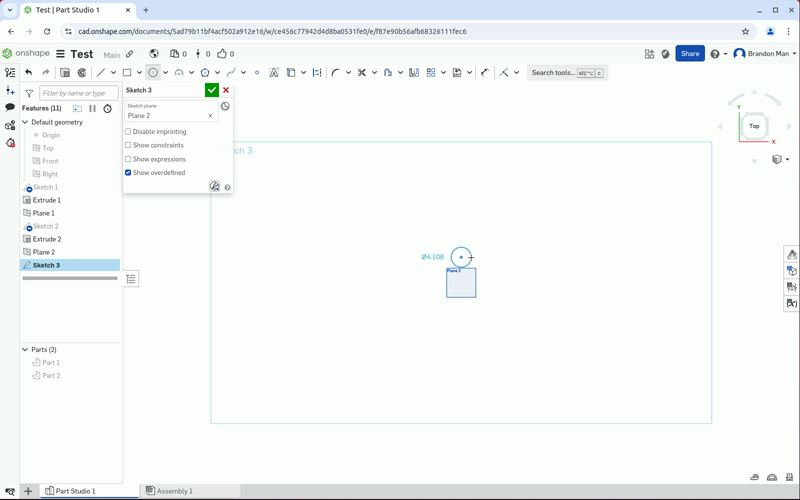
mouse_move(456, 260)
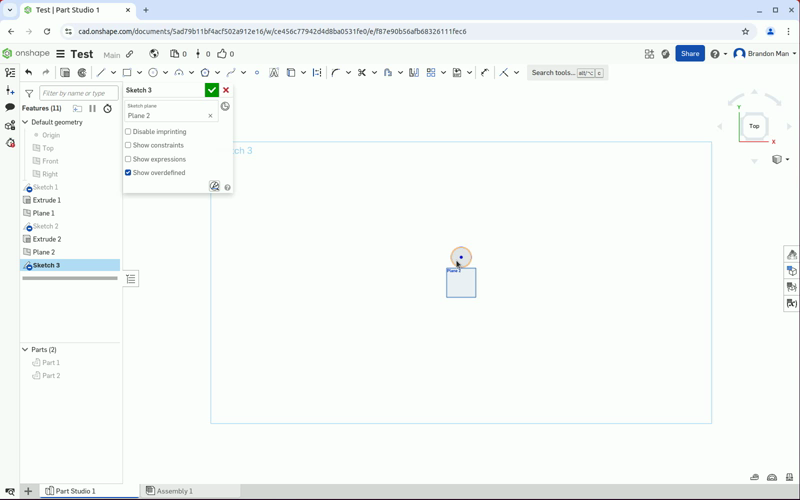
scroll(6)
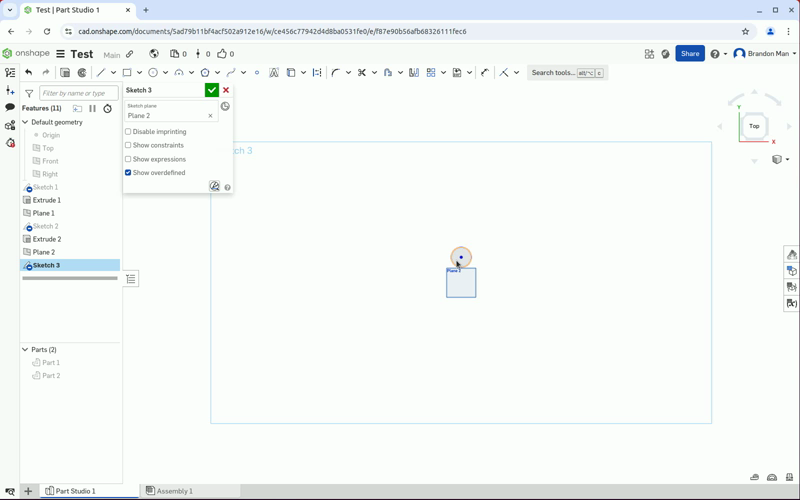
scroll(6)
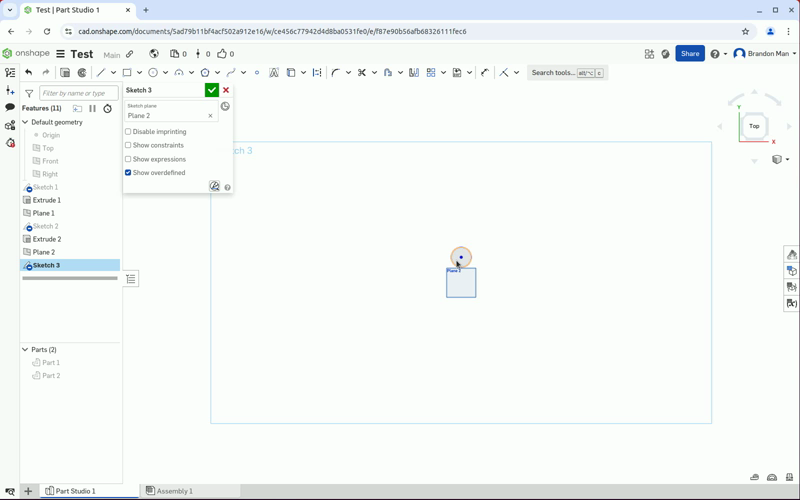
scroll(6)
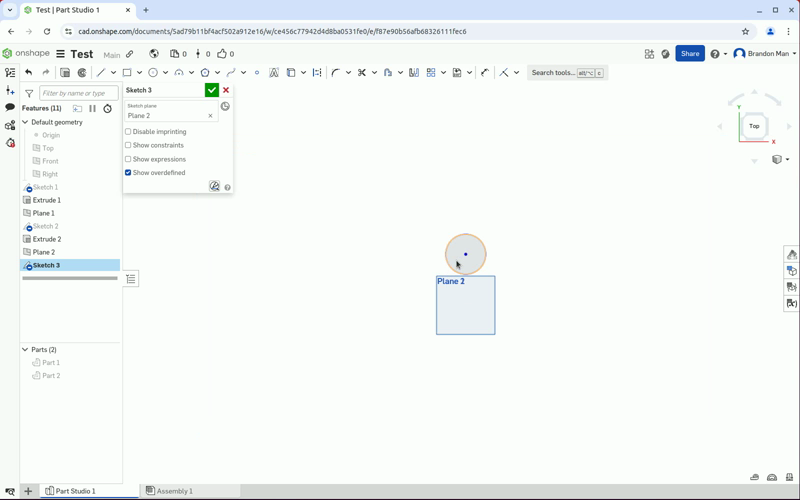
scroll(6)
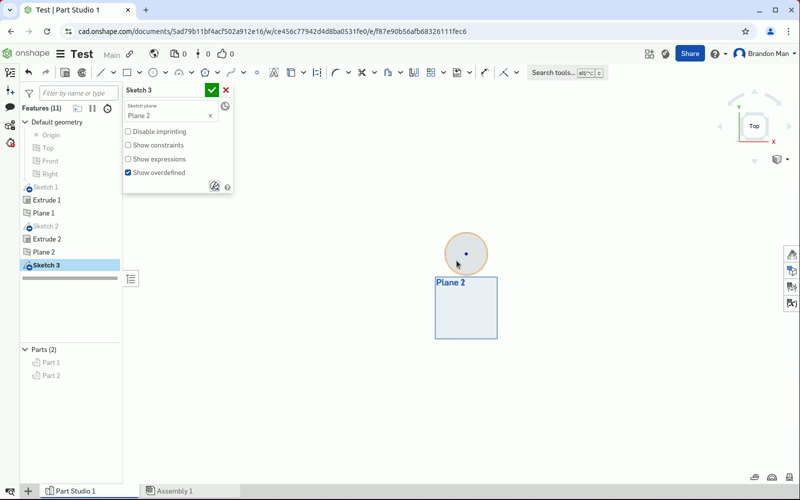
scroll(6)
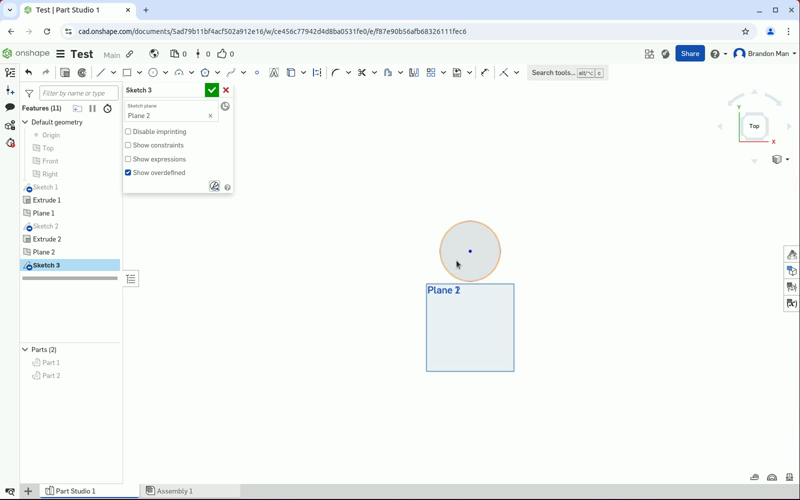
scroll(6)
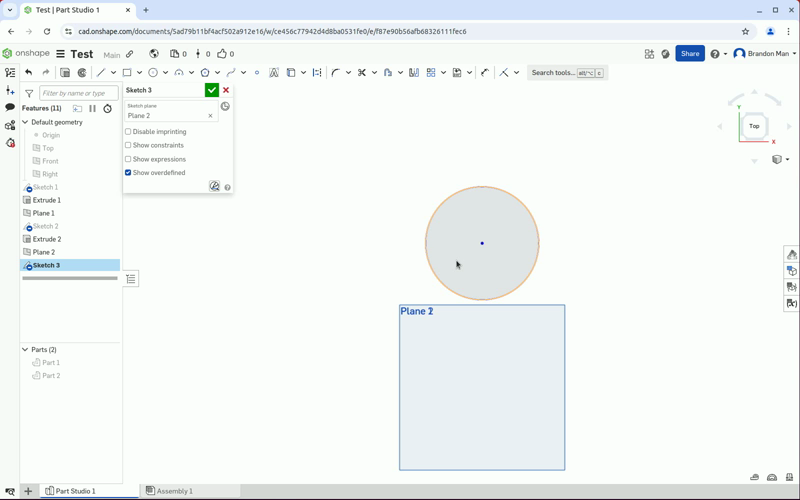
scroll(6)
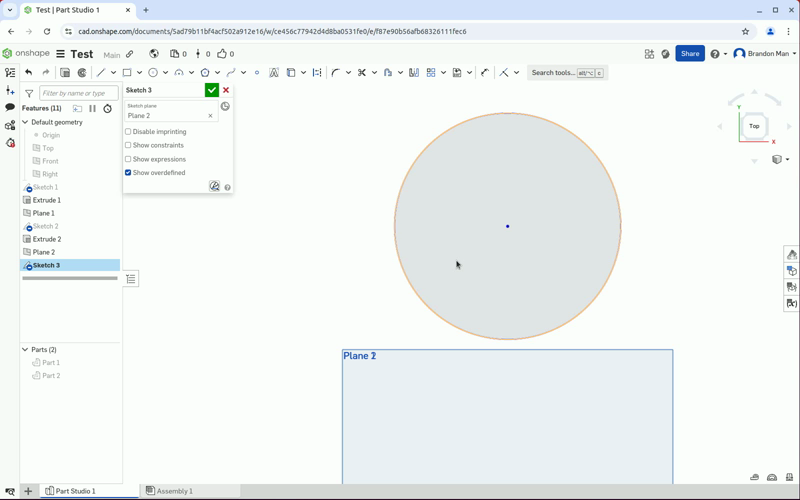
click(456, 260)
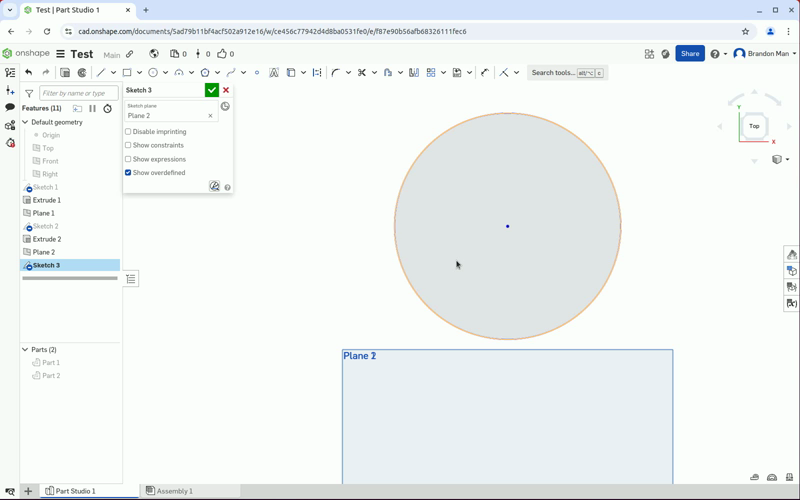
scroll(-6)
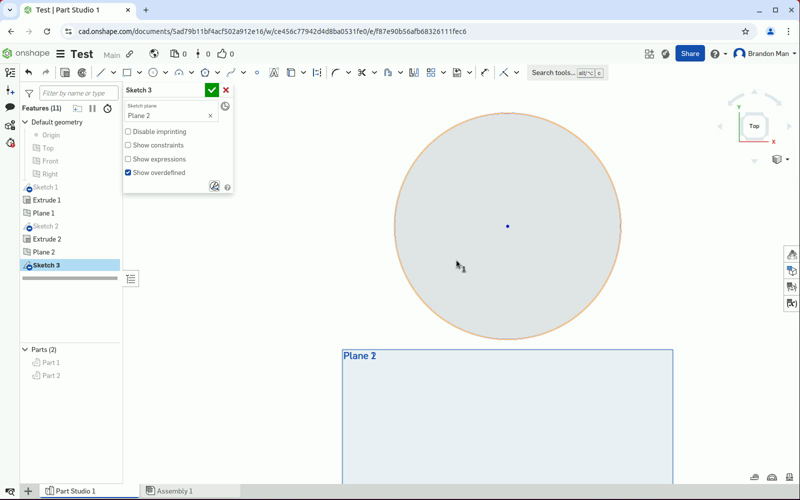
scroll(-6)
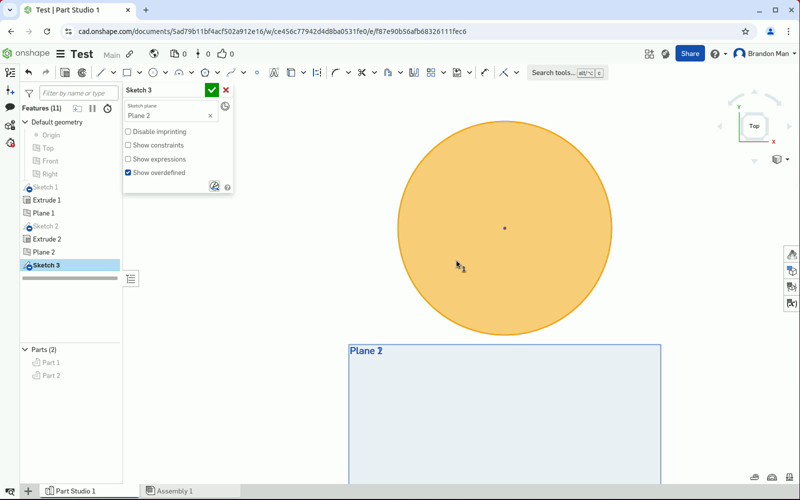
scroll(-6)
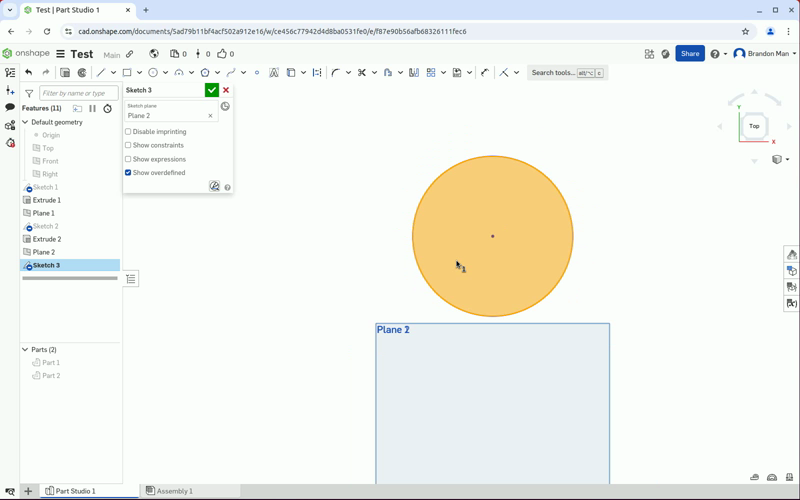
scroll(-6)
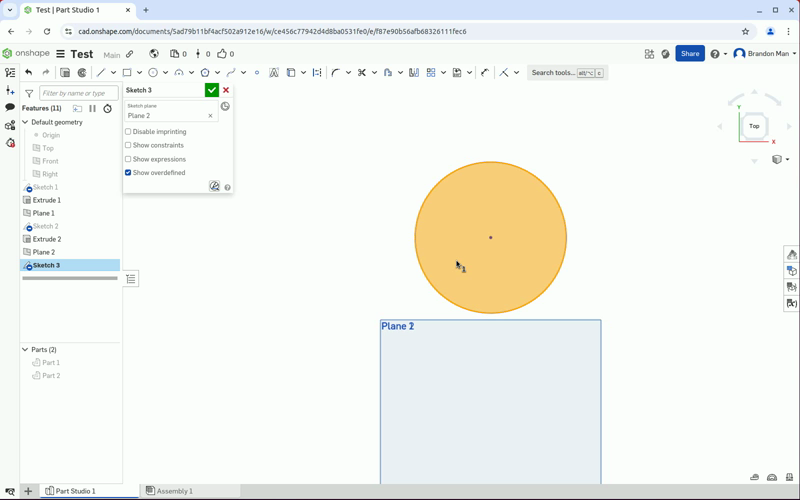
scroll(-6)
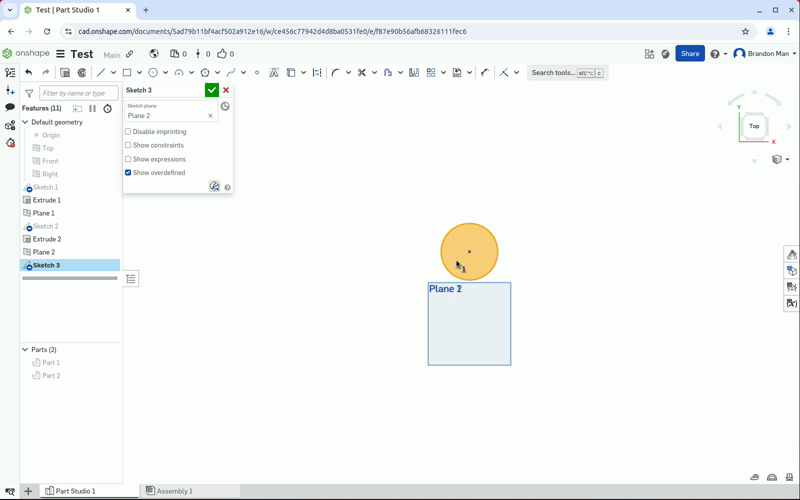
scroll(-6)
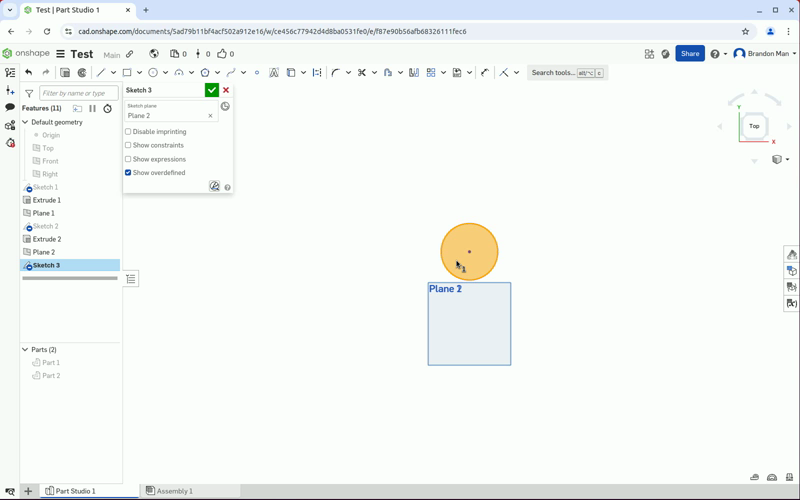
scroll(-6)
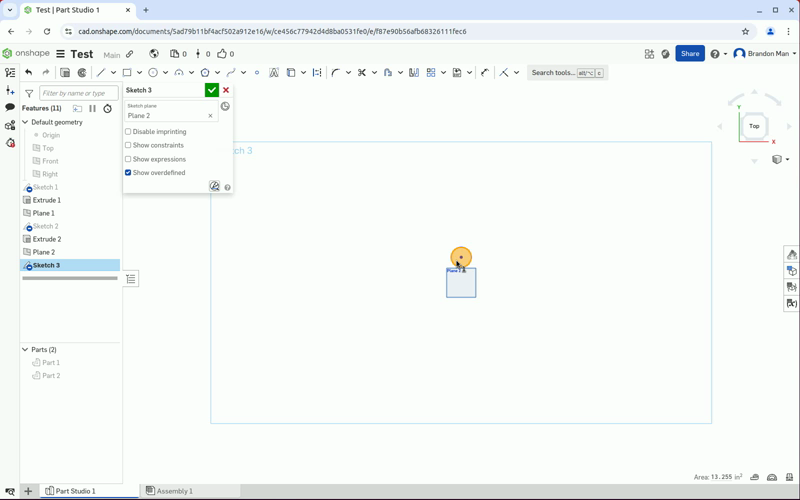
mouse_move(73, 352)
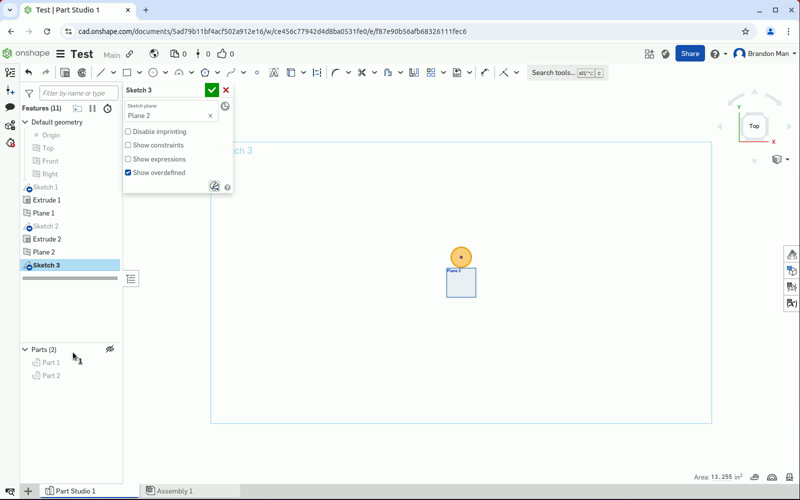
key(shift+y)
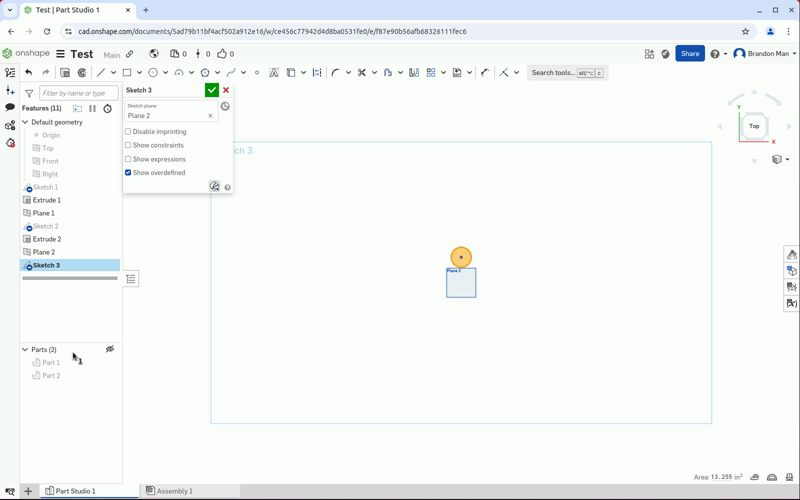
key(shift+e)
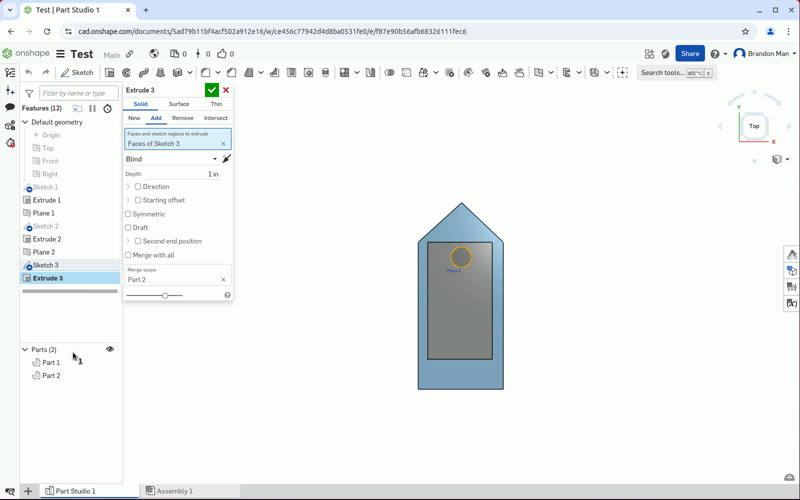
mouse_move(143, 106)
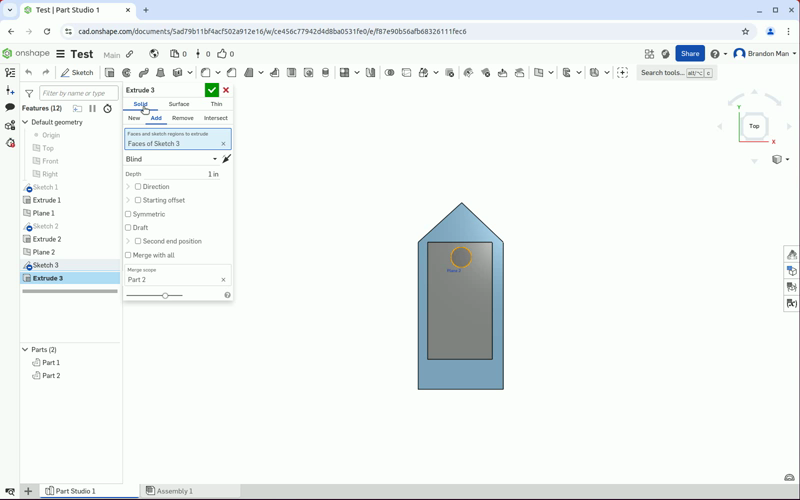
click(143, 106)
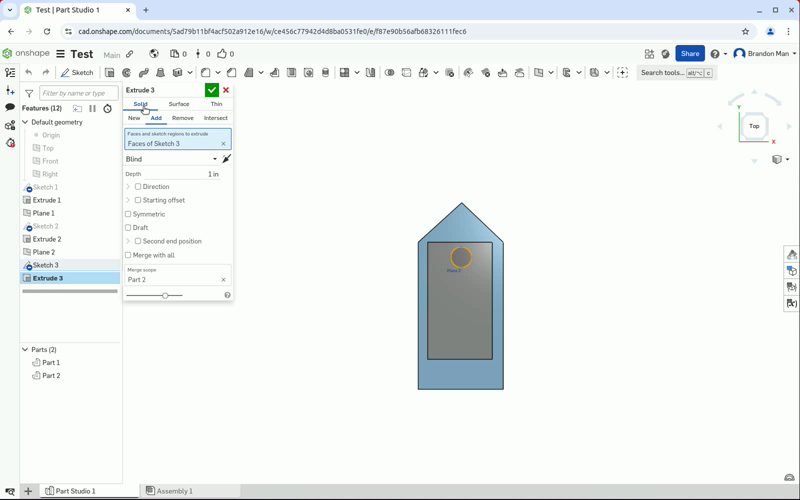
mouse_move(137, 120)
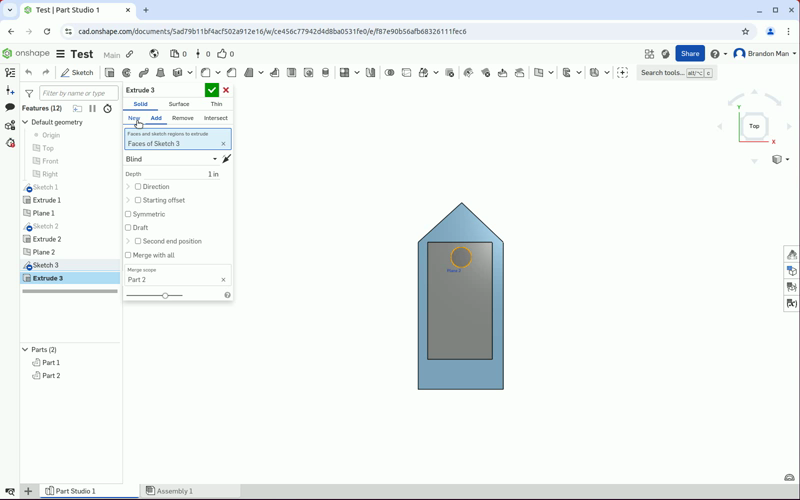
click(137, 120)
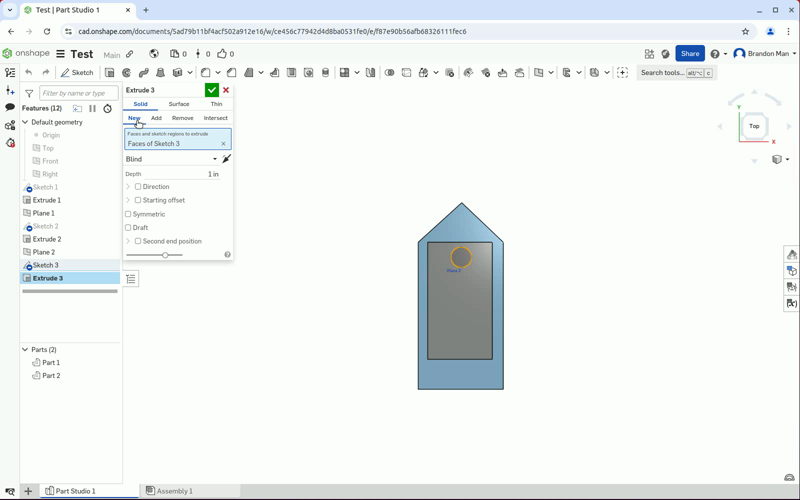
key(tab, 4)
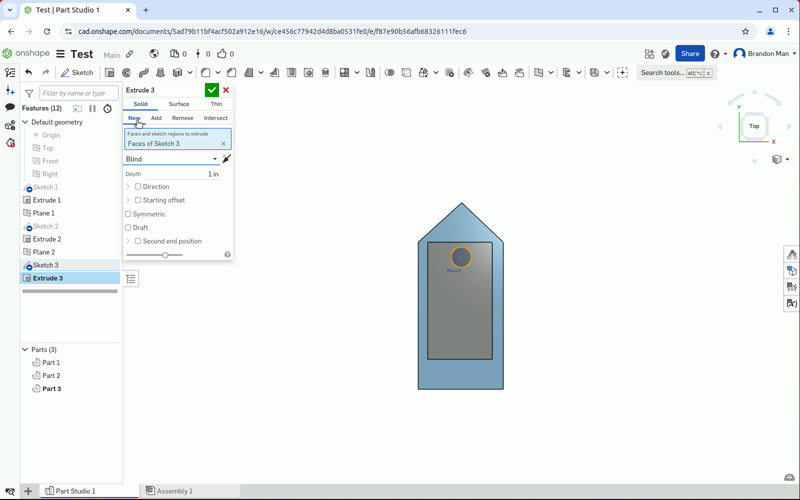
text(7.943)
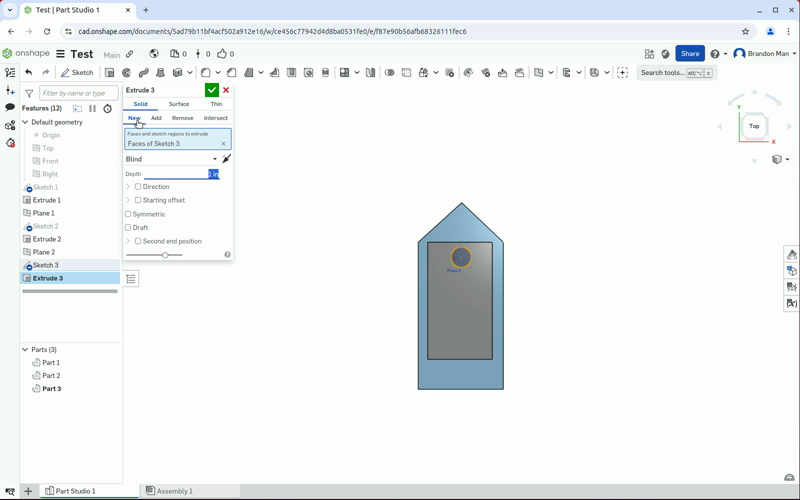
key(enter)
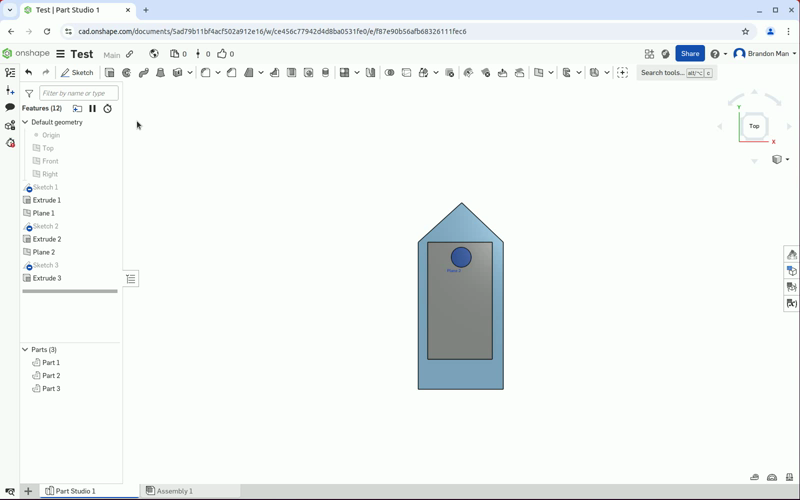
key(shift+h)
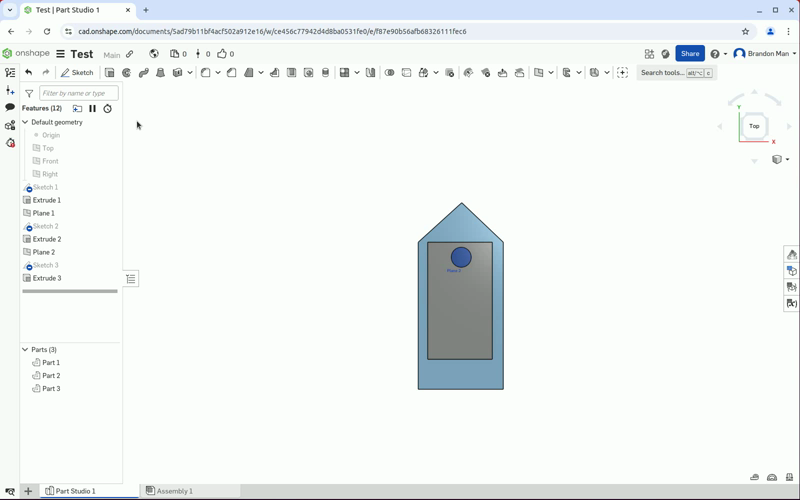
key(shift+h)
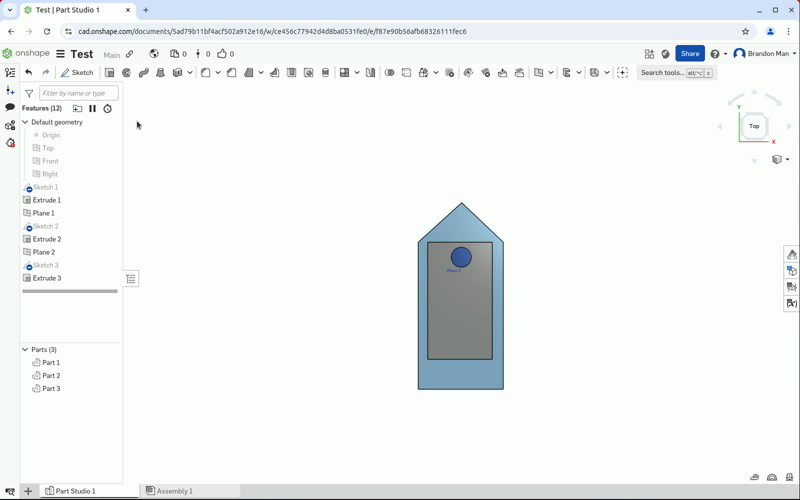
mouse_move(73, 189)
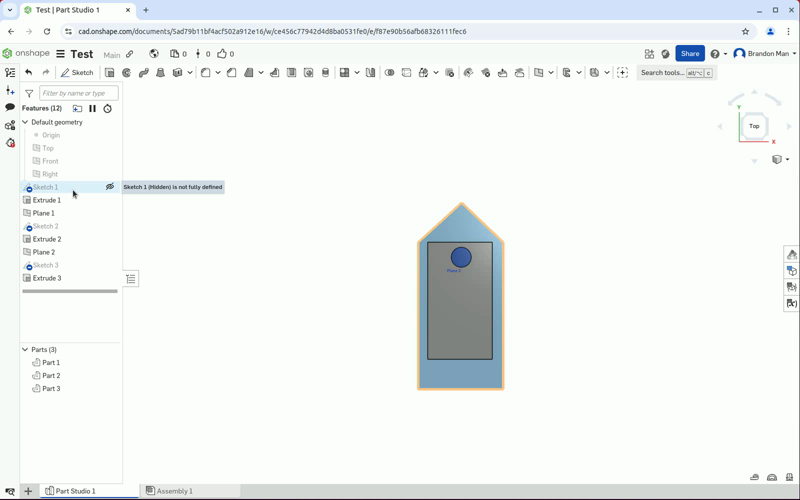
click(73, 189)
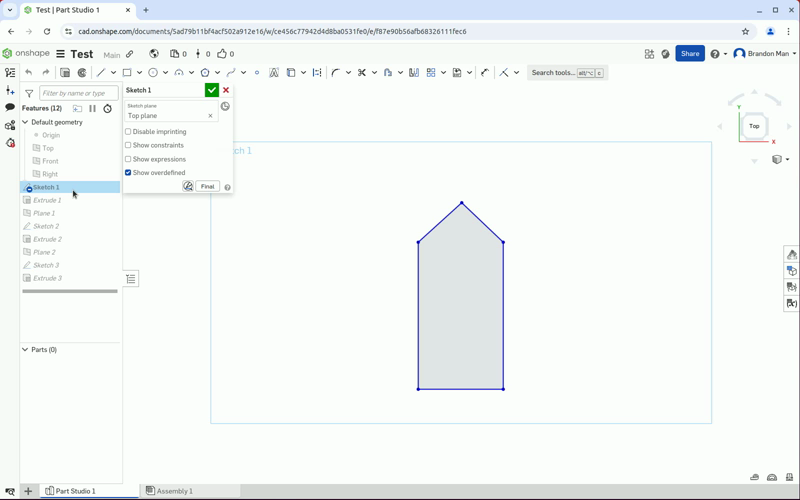
mouse_move(229, 92)
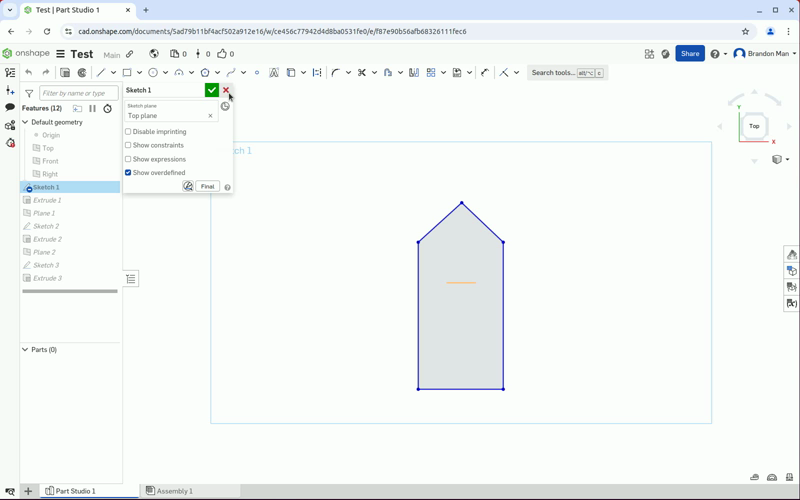
click(229, 92)
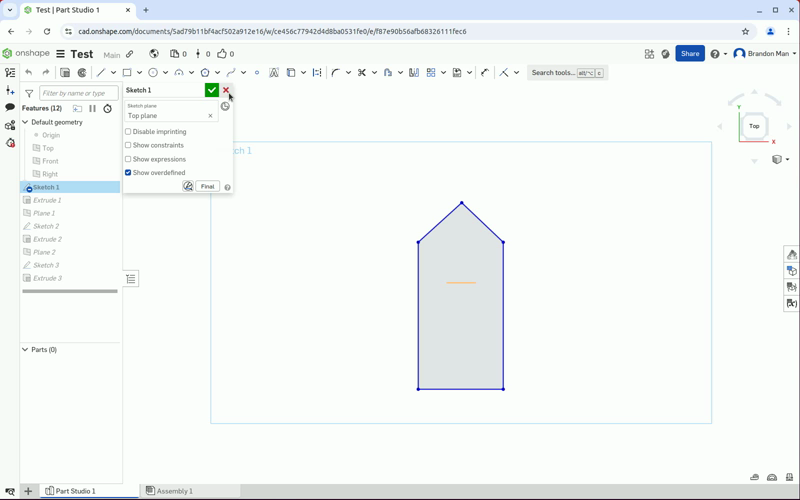
key(shift+s)
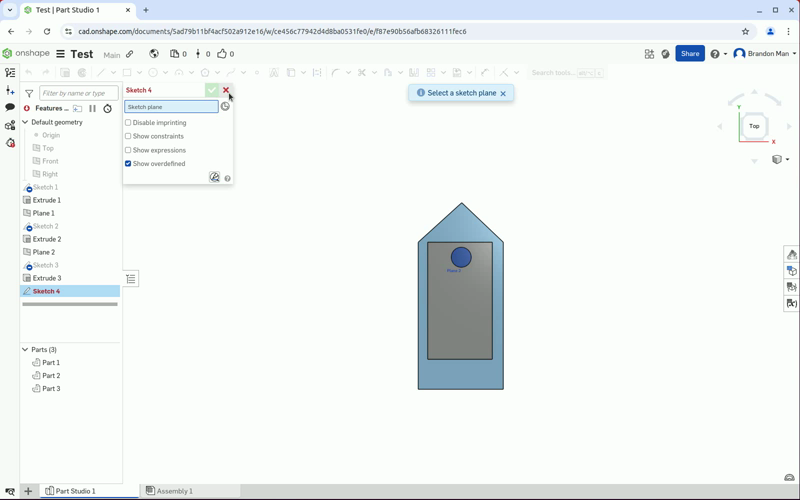
mouse_move(73, 254)
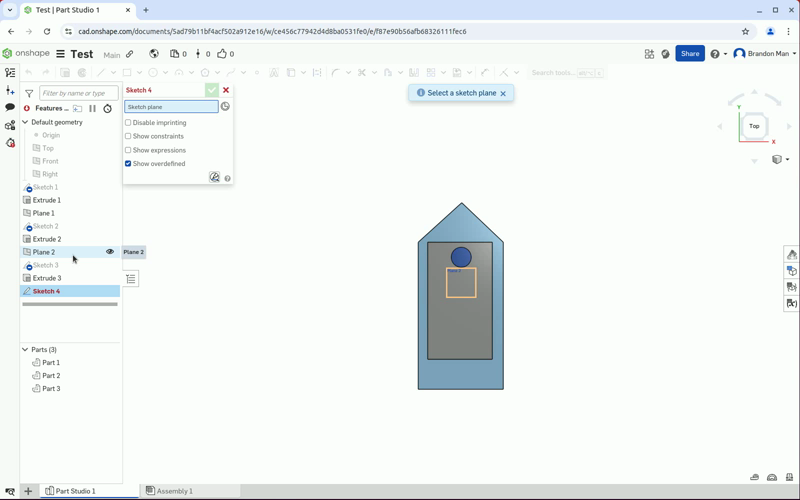
click(73, 254)
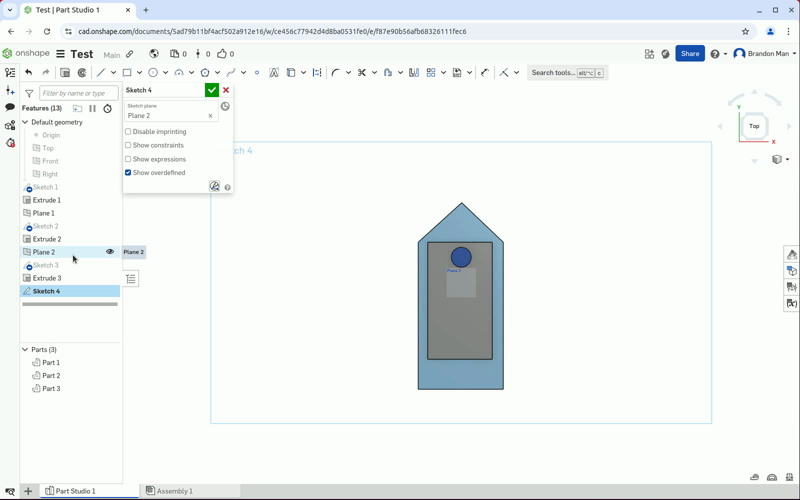
mouse_move(73, 352)
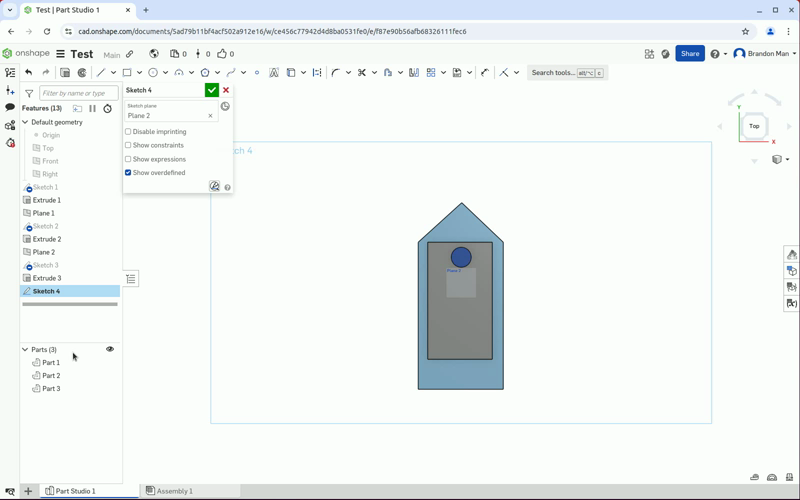
key(y)
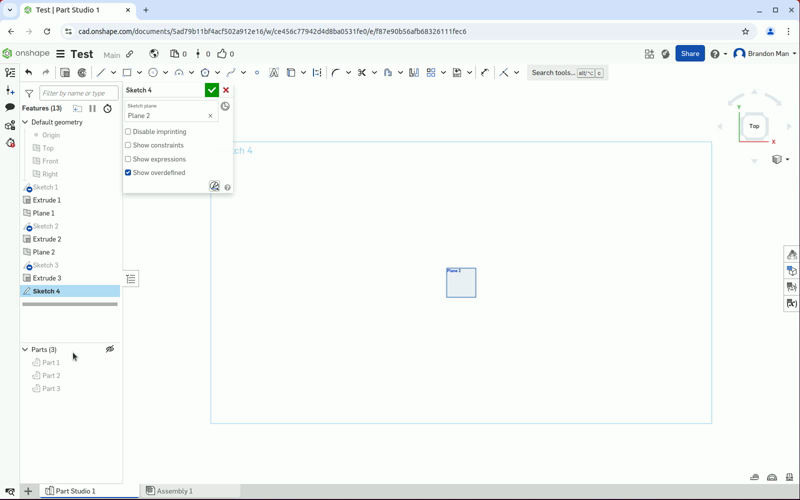
key(c)
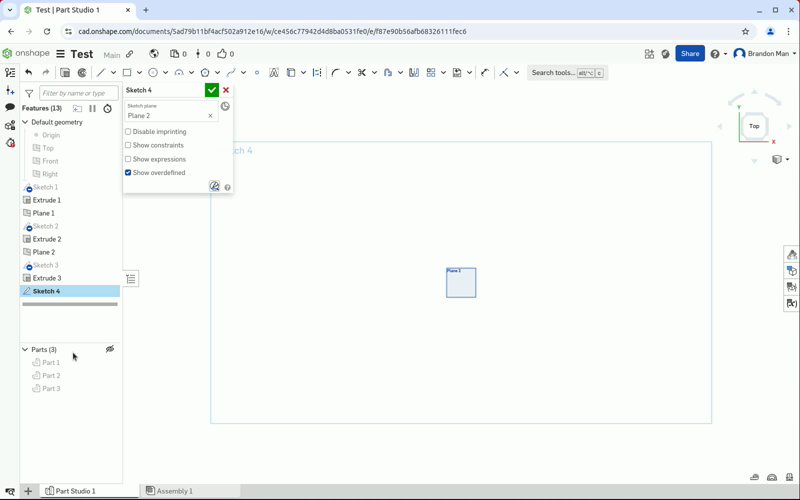
key_down(shift)
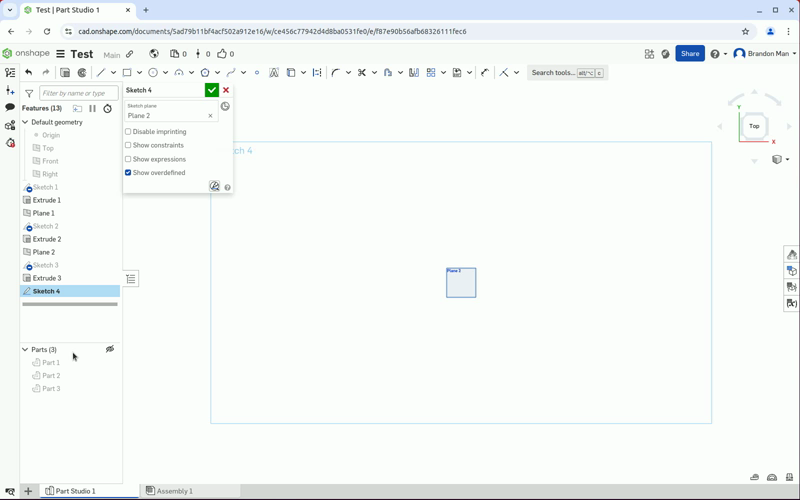
mouse_move(461, 299)
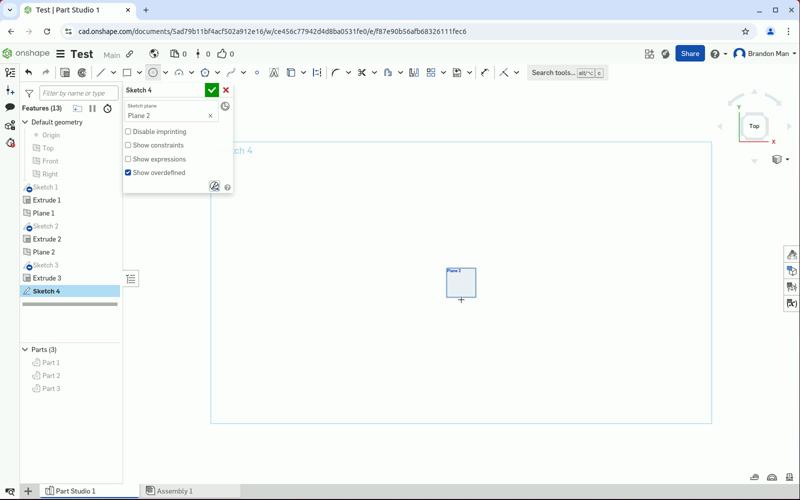
click(461, 299)
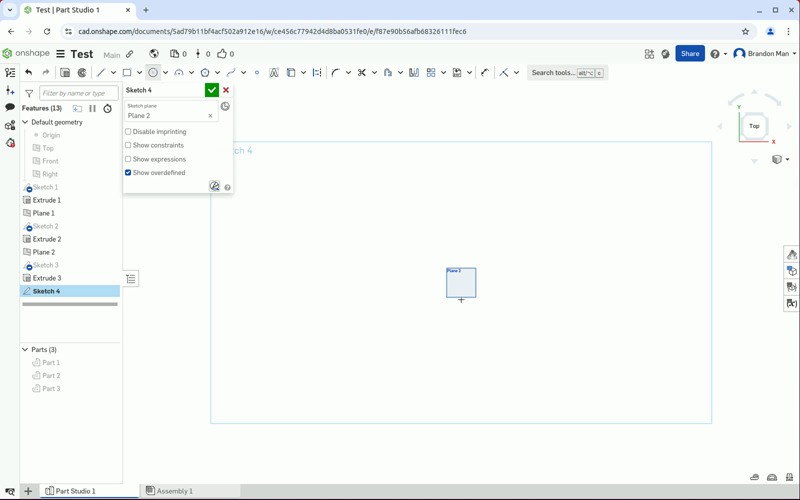
key_up(shift)
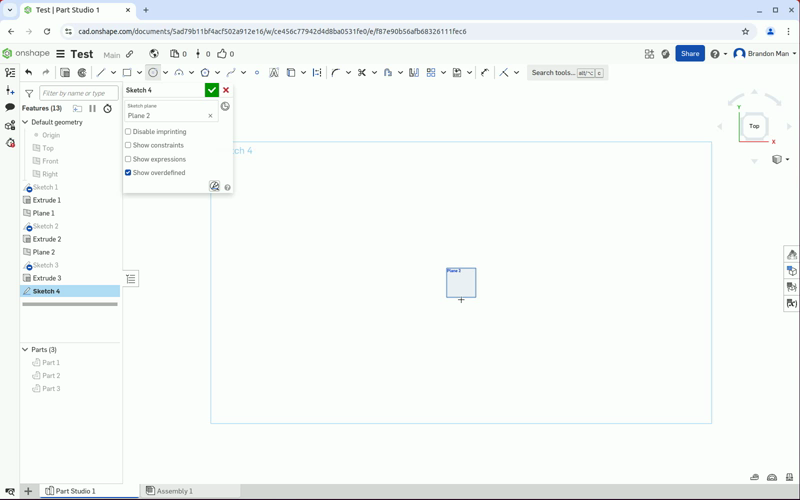
mouse_move(471, 299)
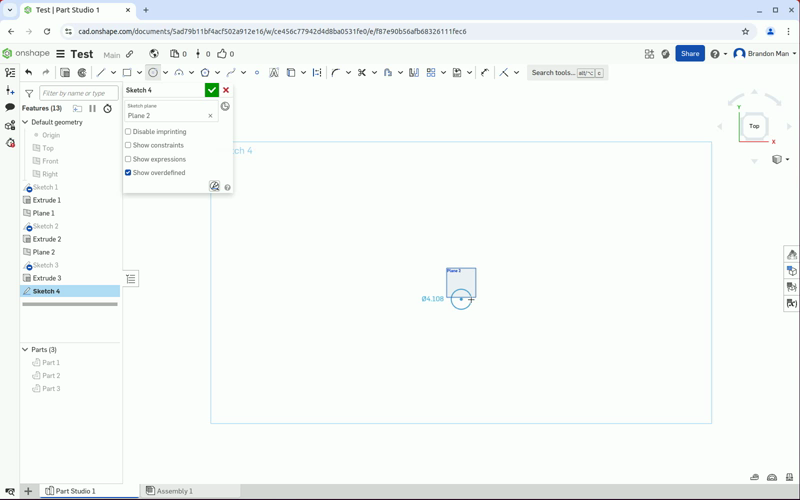
click(471, 299)
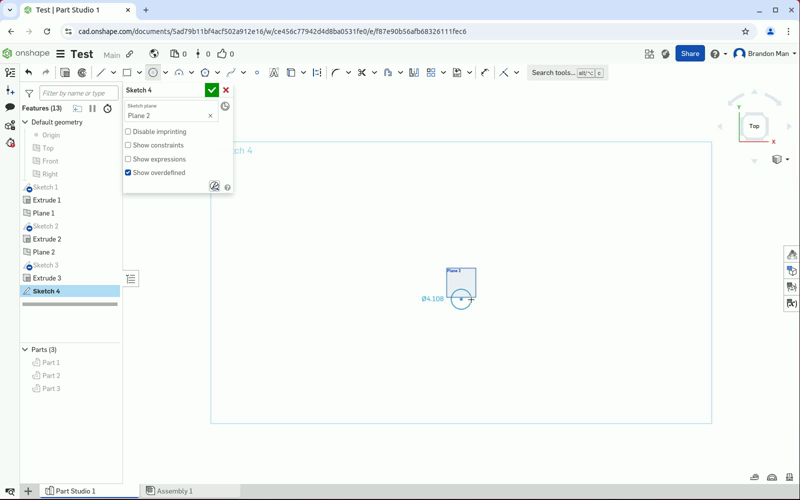
key(esc)
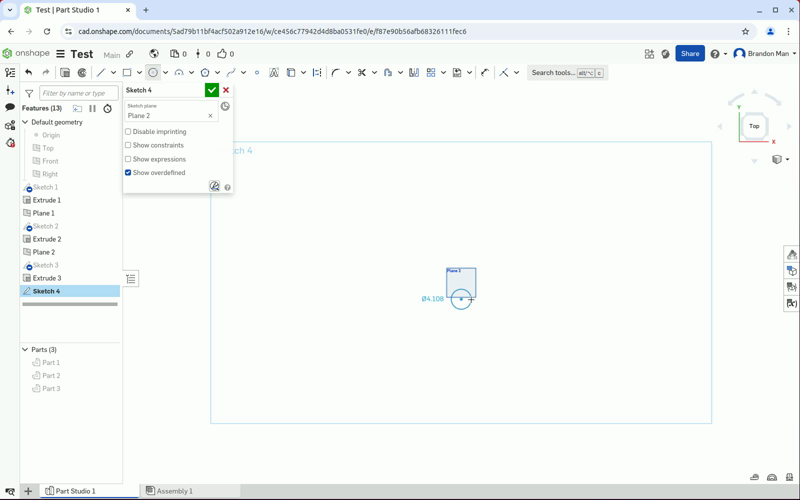
mouse_move(462, 294)
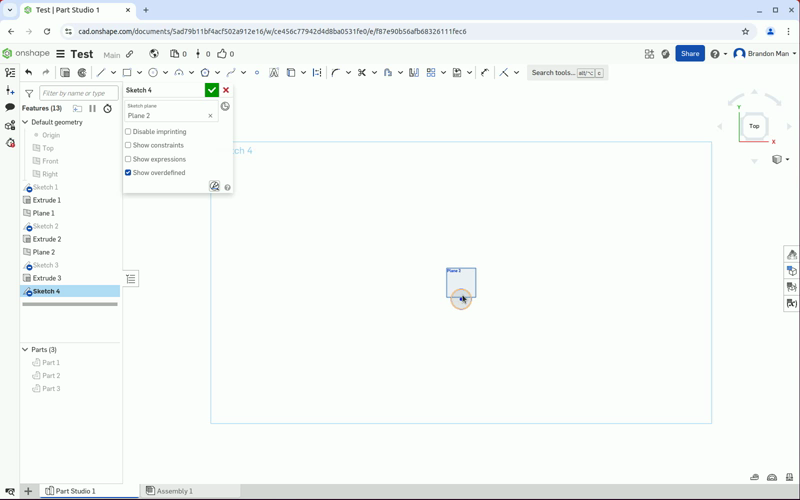
scroll(6)
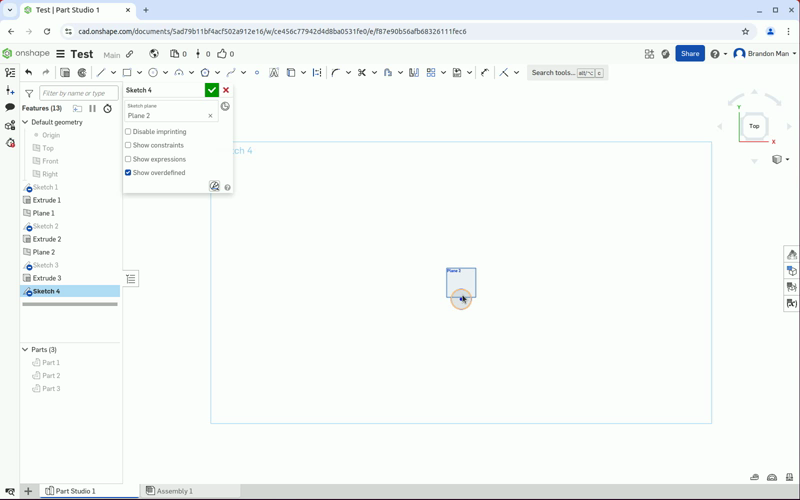
scroll(6)
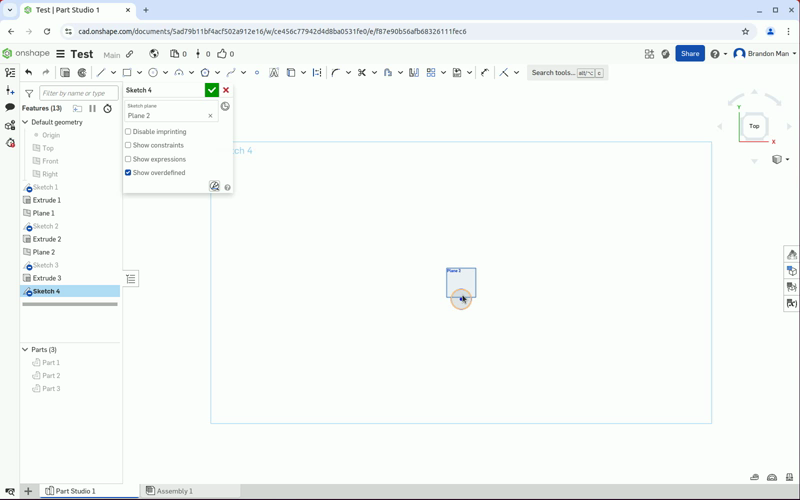
scroll(6)
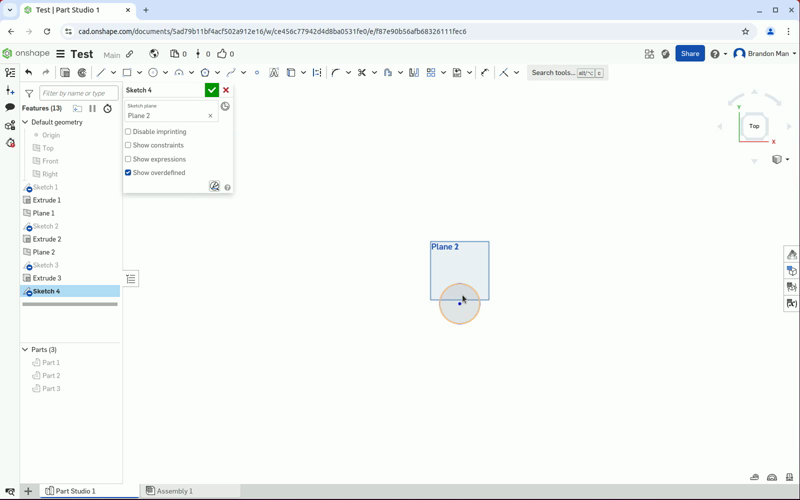
scroll(6)
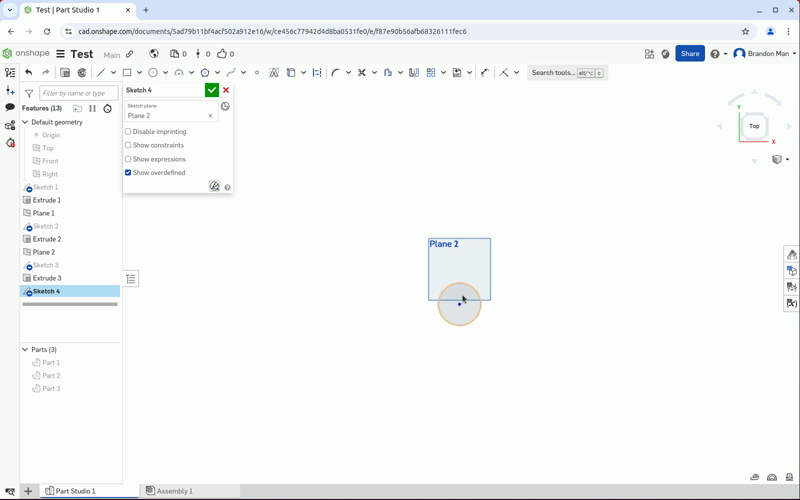
scroll(6)
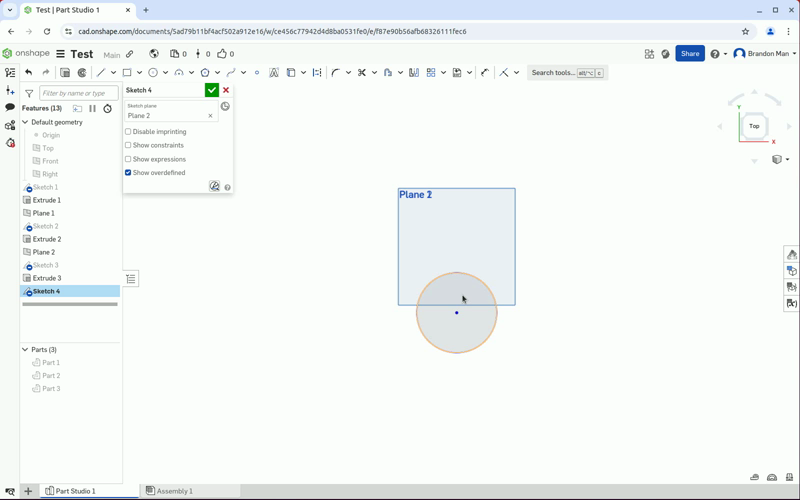
scroll(6)
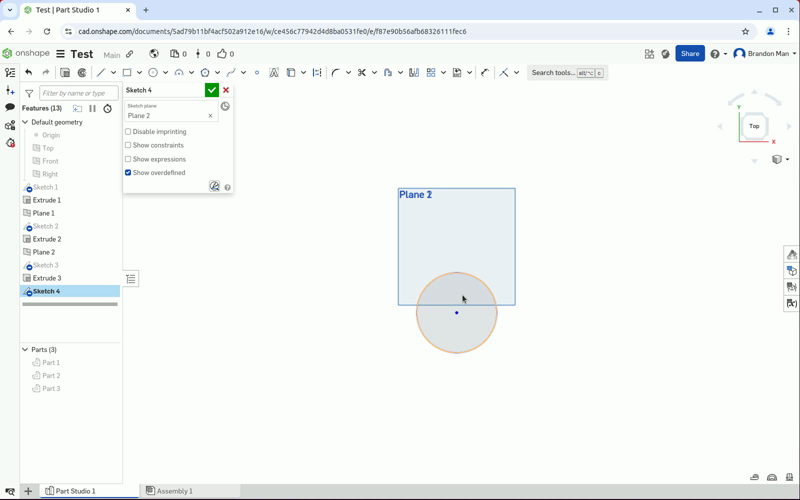
scroll(6)
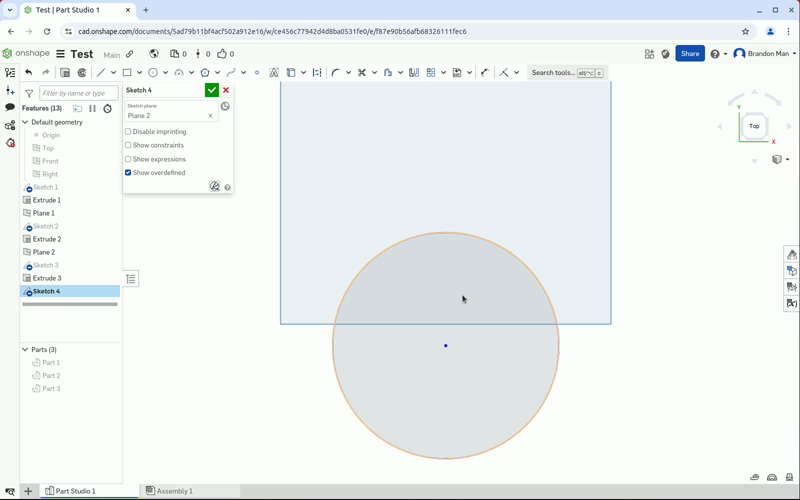
click(462, 294)
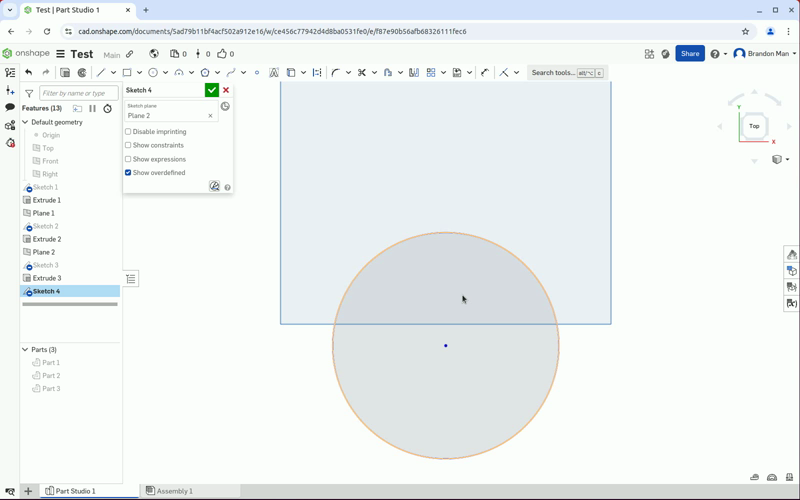
scroll(-6)
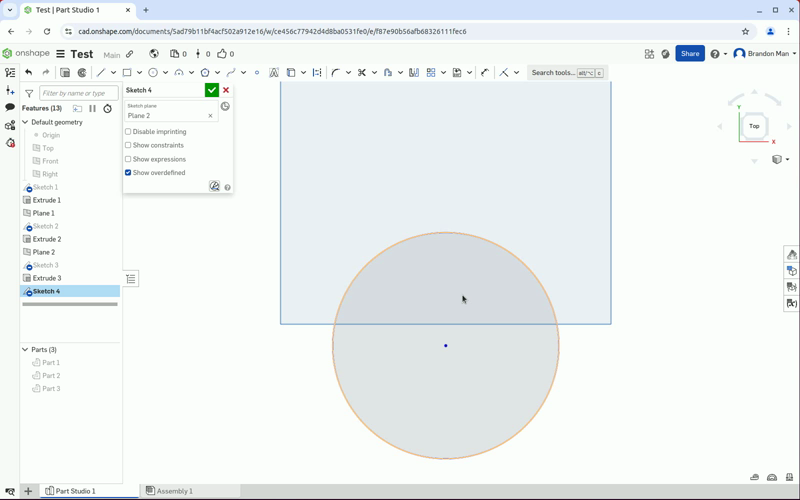
scroll(-6)
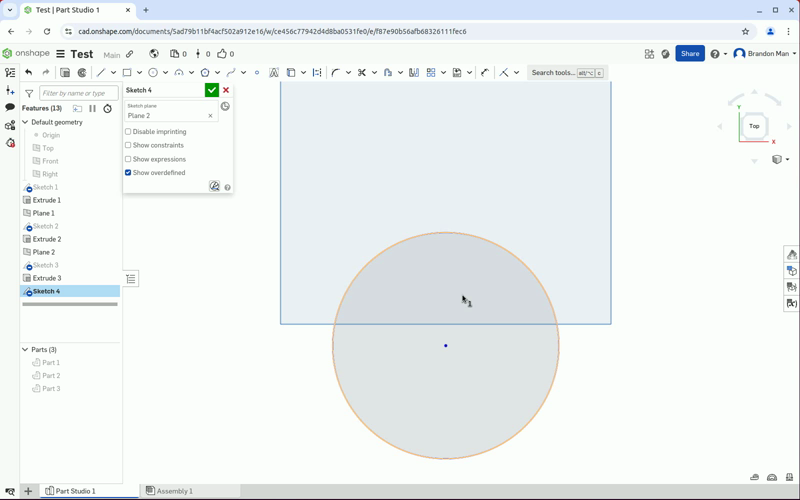
scroll(-6)
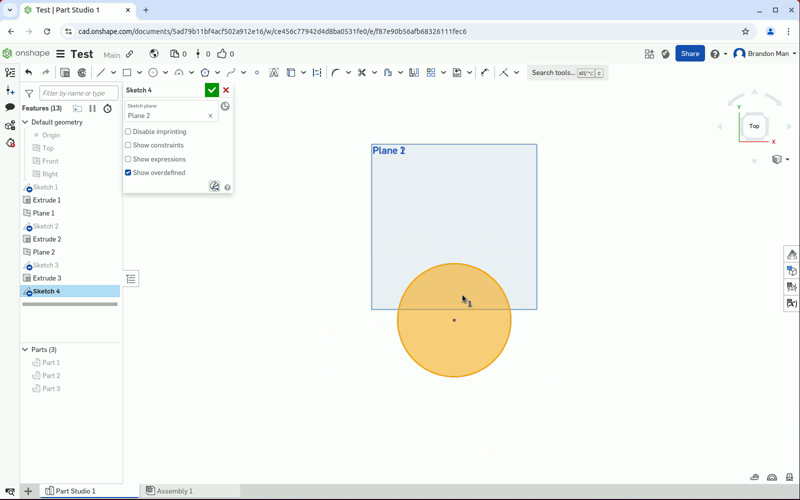
scroll(-6)
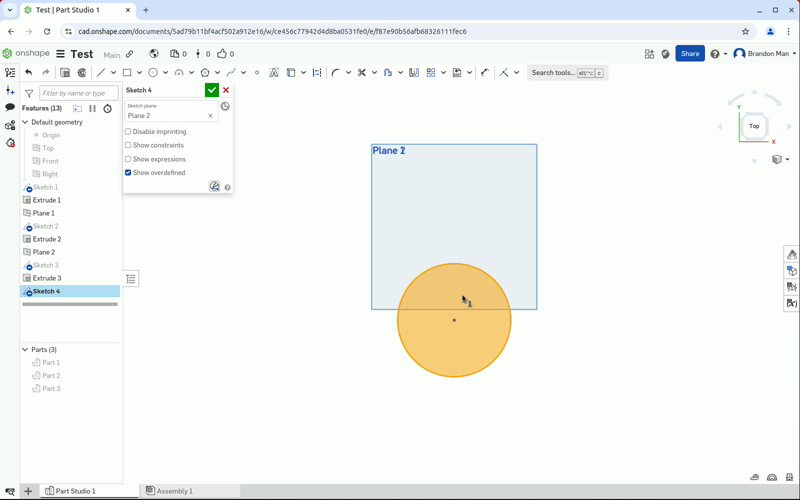
scroll(-6)
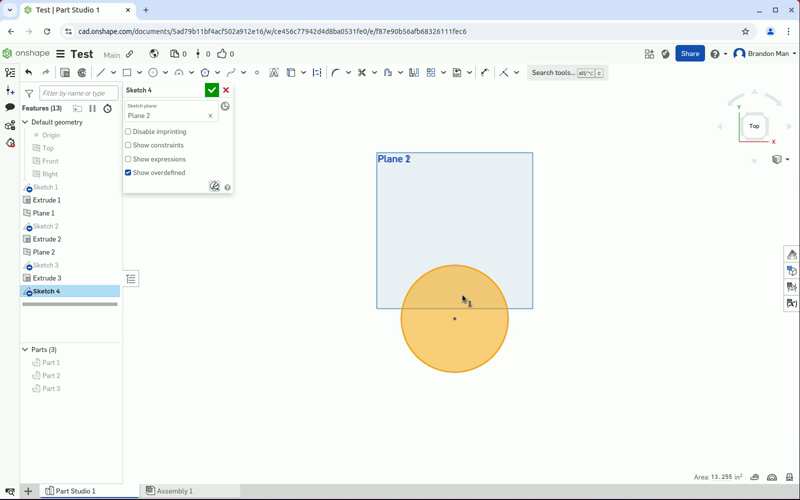
scroll(-6)
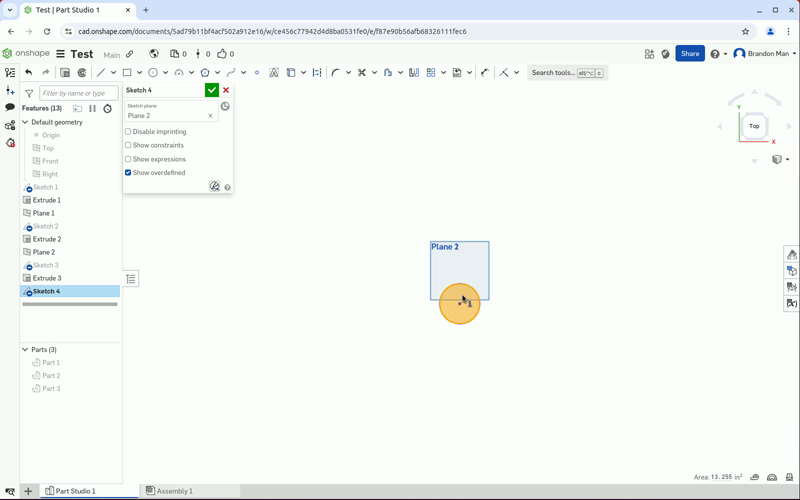
scroll(-6)
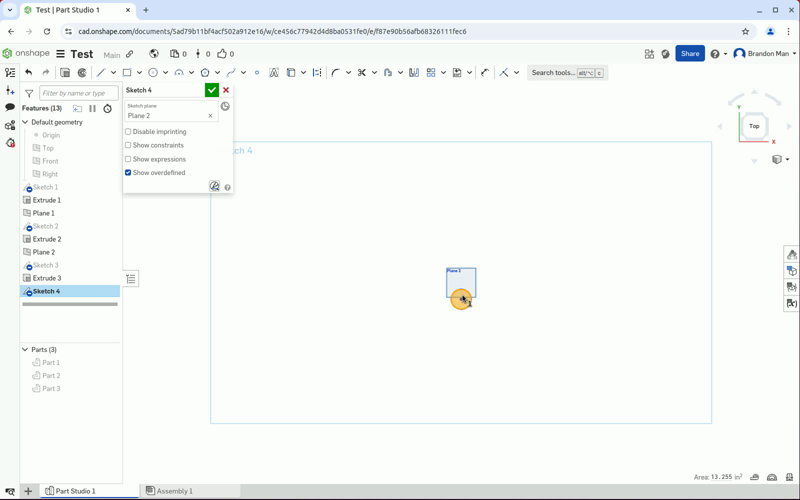
mouse_move(73, 352)
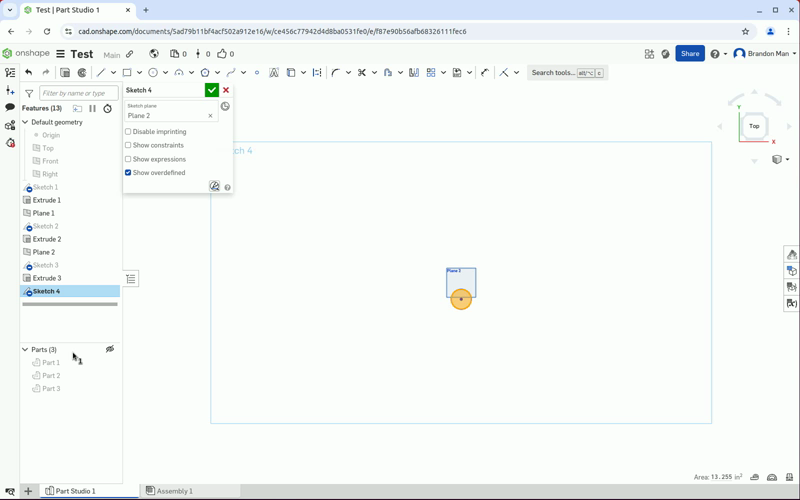
key(shift+y)
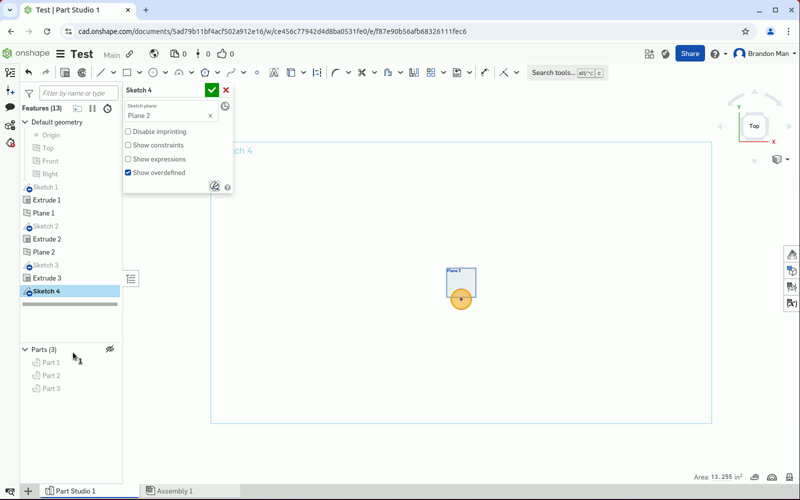
key(shift+e)
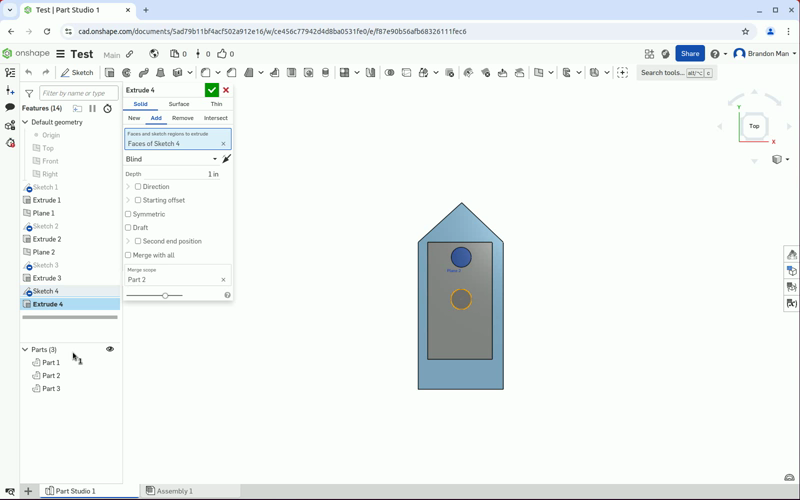
mouse_move(143, 106)
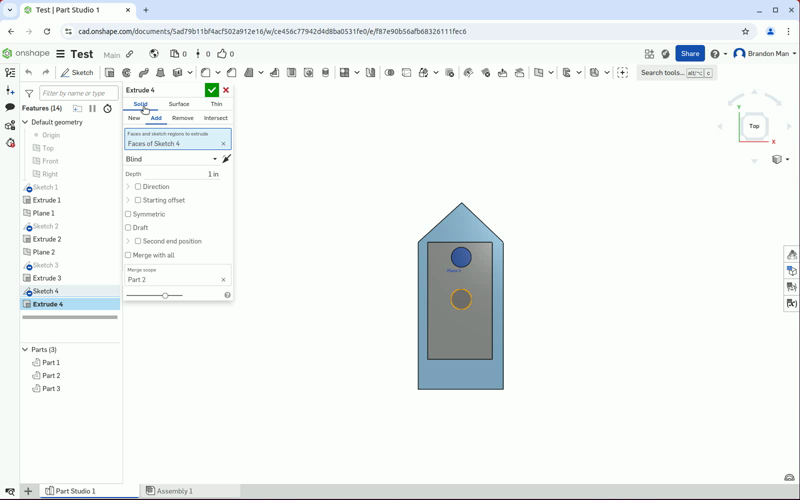
click(143, 106)
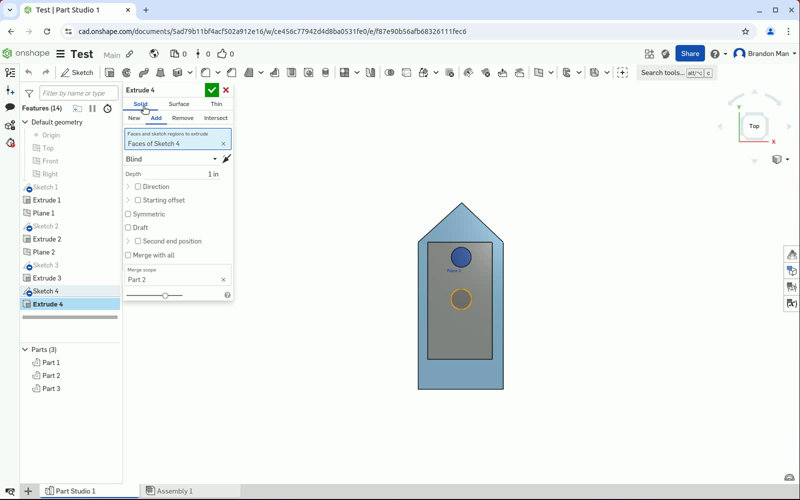
mouse_move(137, 120)
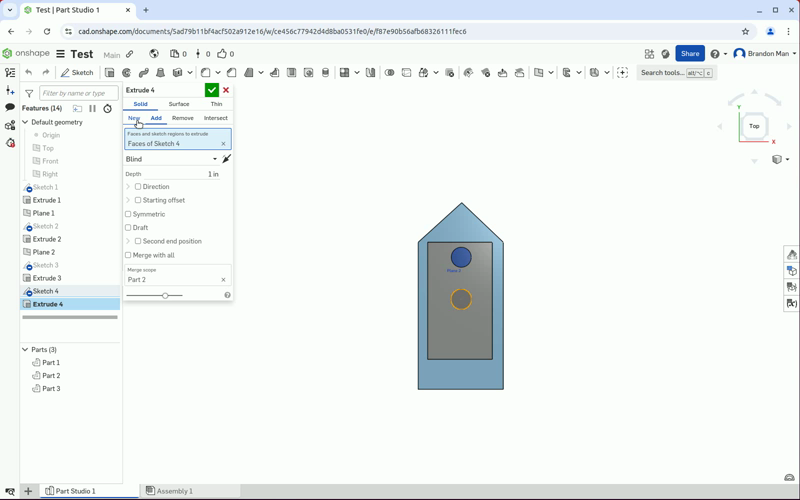
click(137, 120)
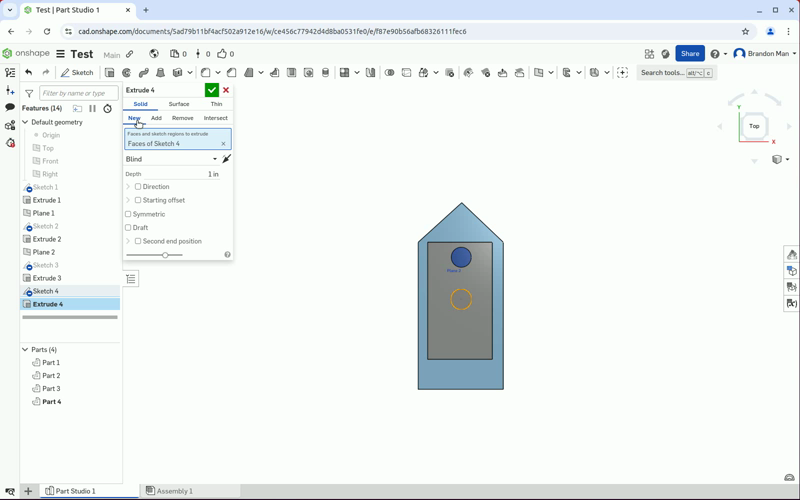
key(tab, 4)
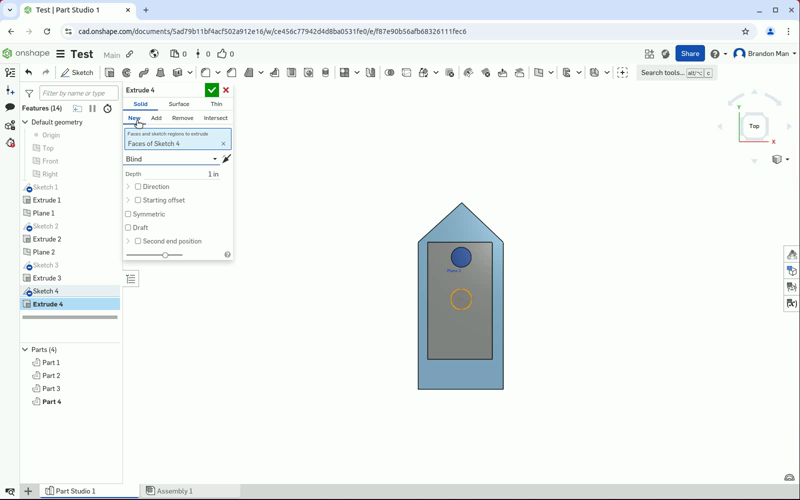
text(7.943)
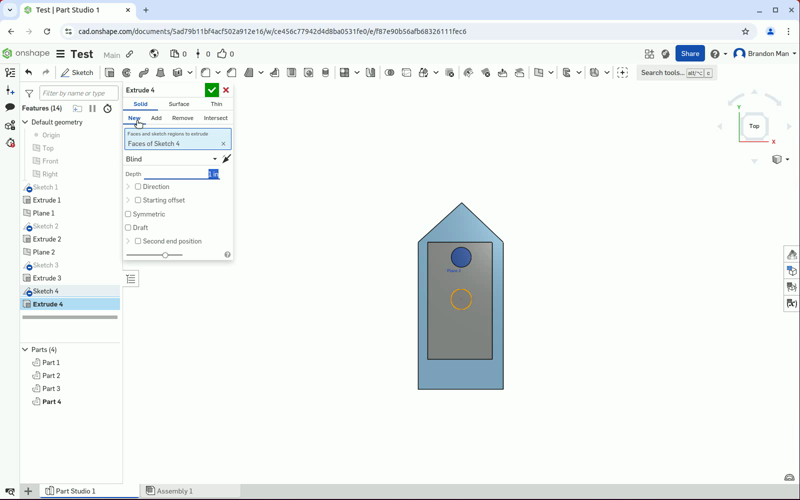
key(enter)
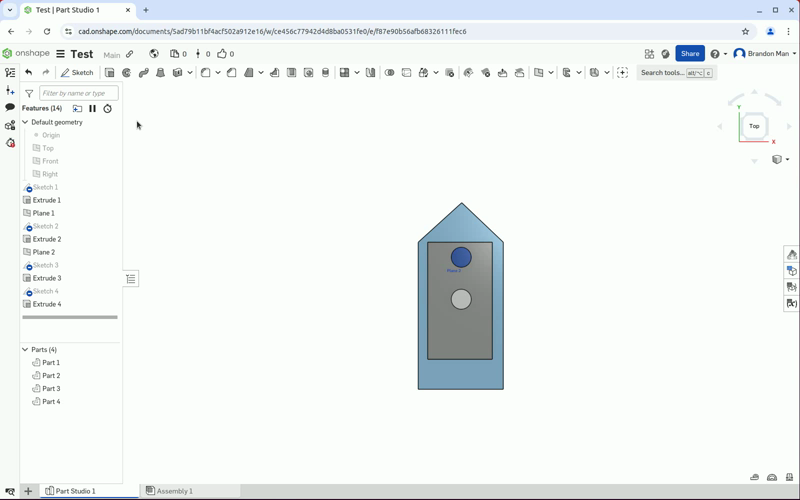
key(shift+h)
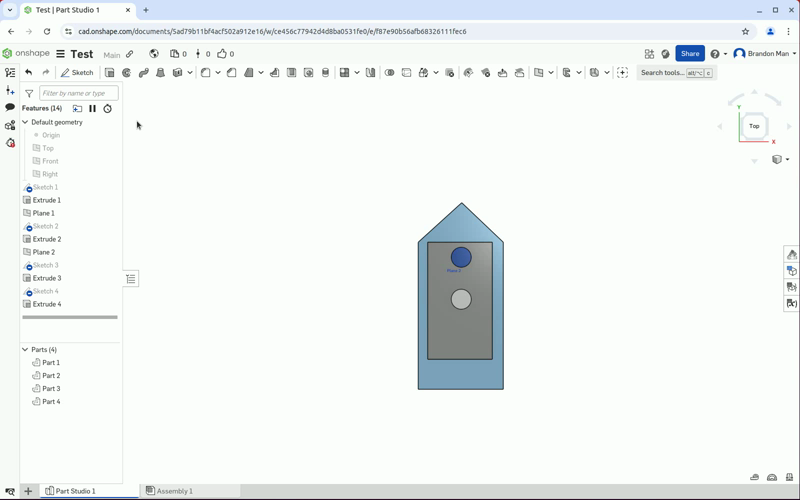
key(shift+h)
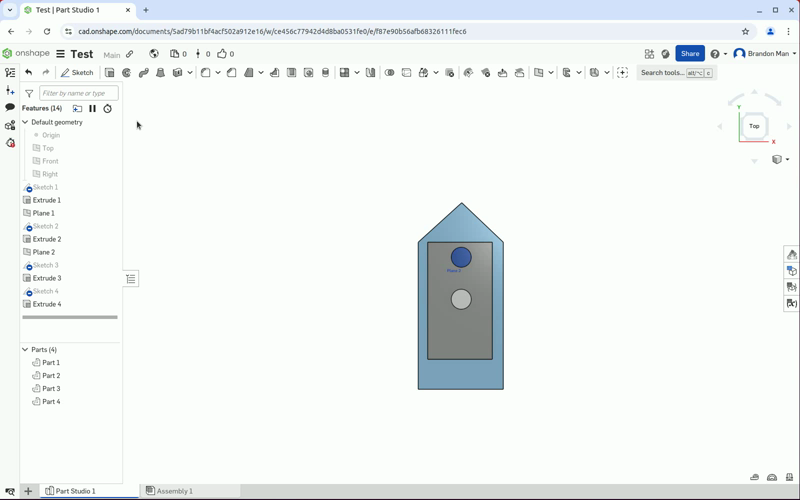
mouse_move(73, 189)
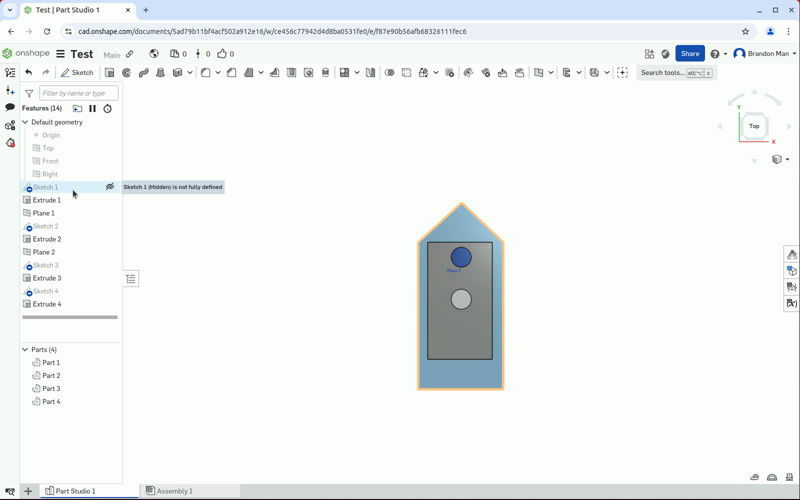
click(73, 189)
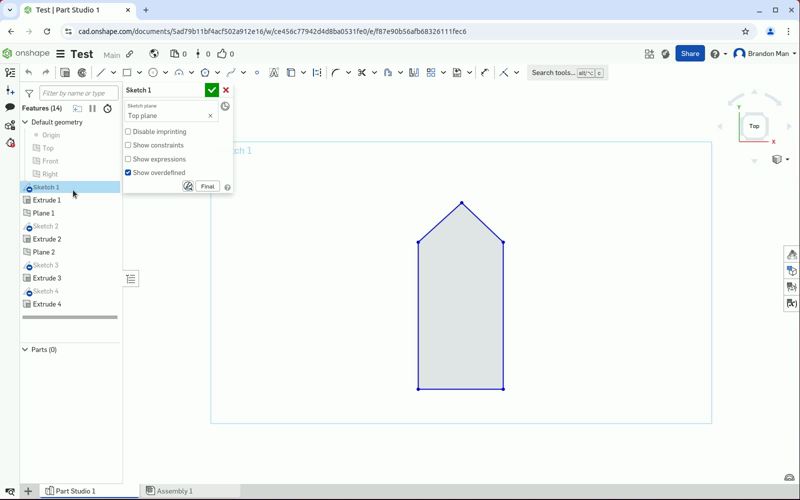
mouse_move(229, 92)
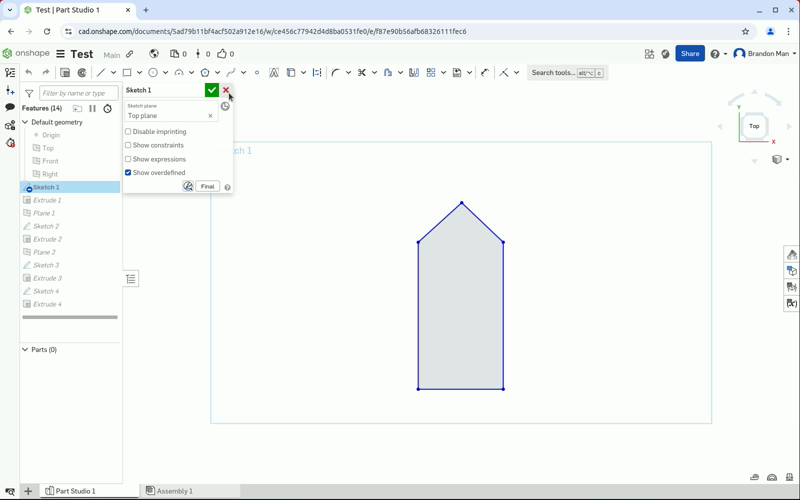
click(229, 92)
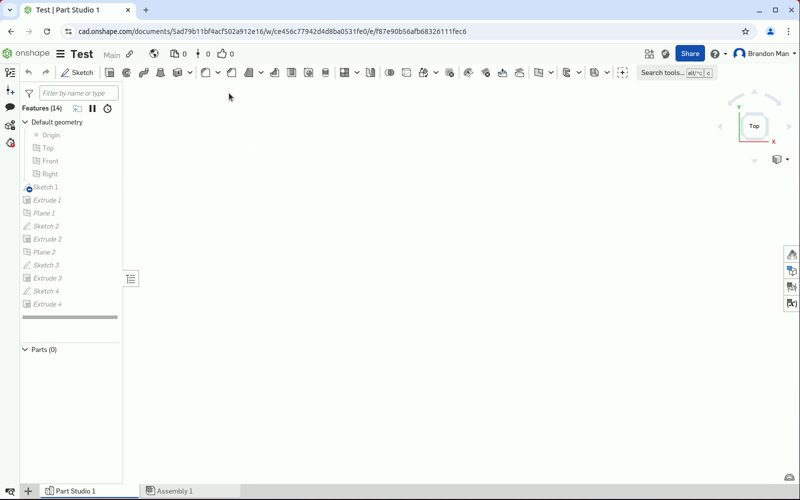
key(shift+s)
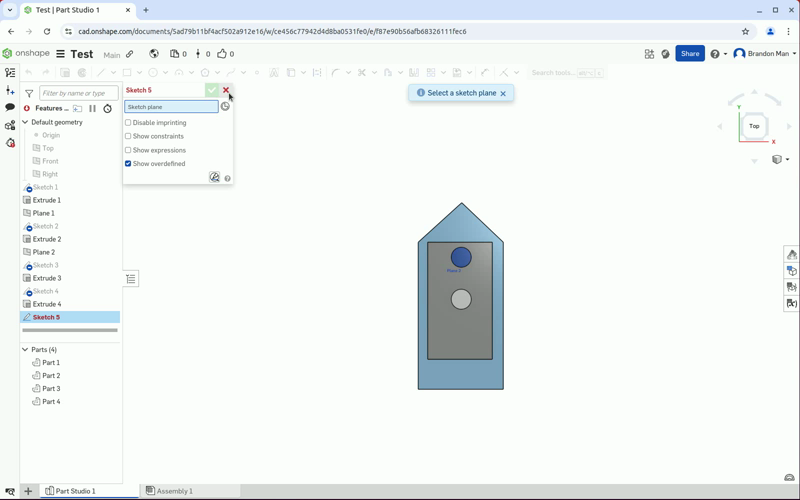
mouse_move(73, 254)
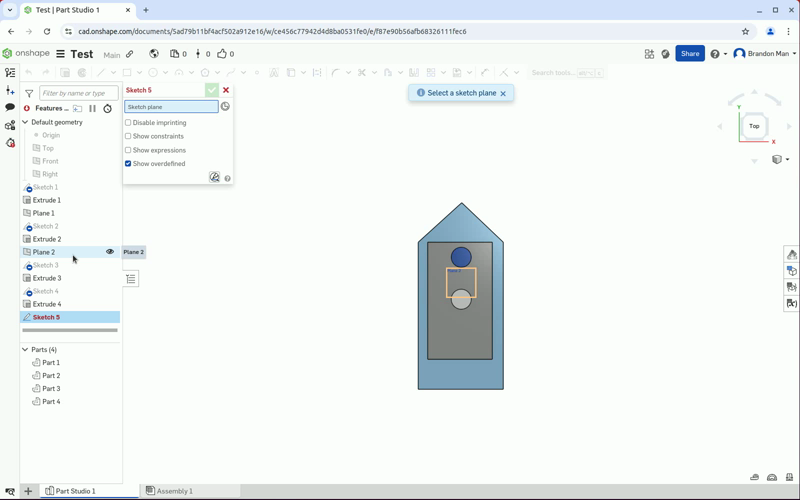
click(73, 254)
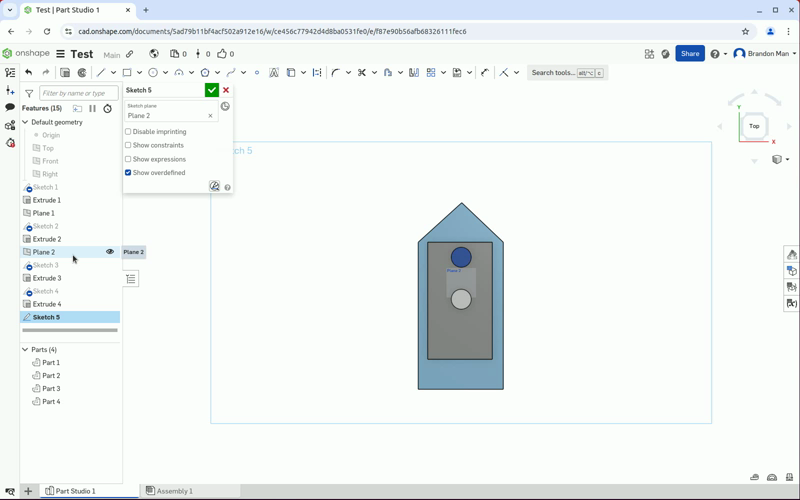
mouse_move(73, 352)
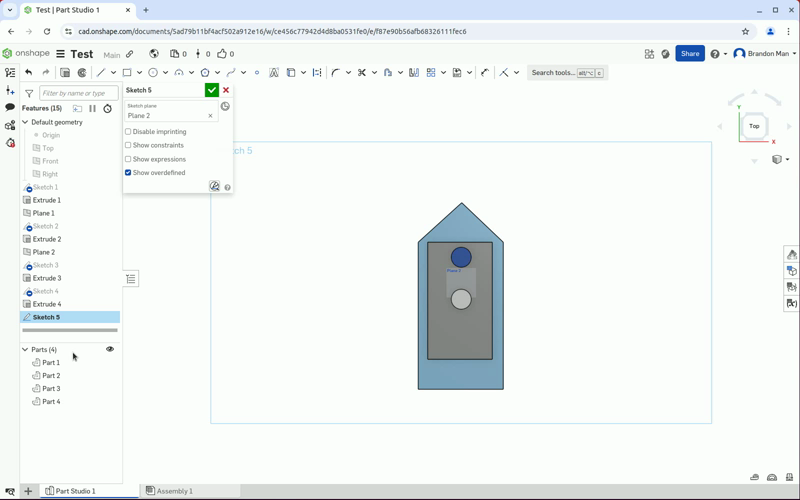
key(y)
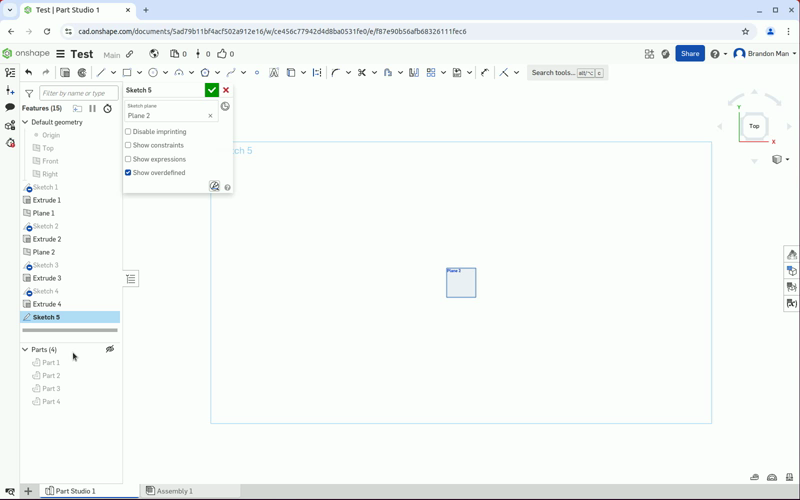
key(c)
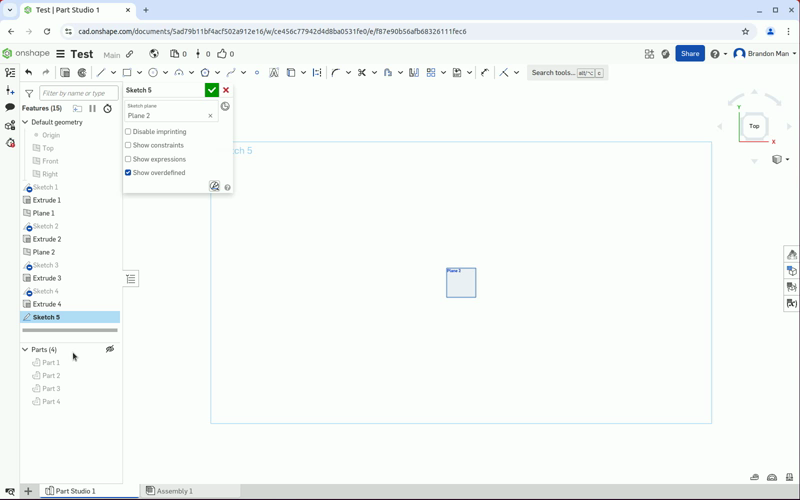
key_down(shift)
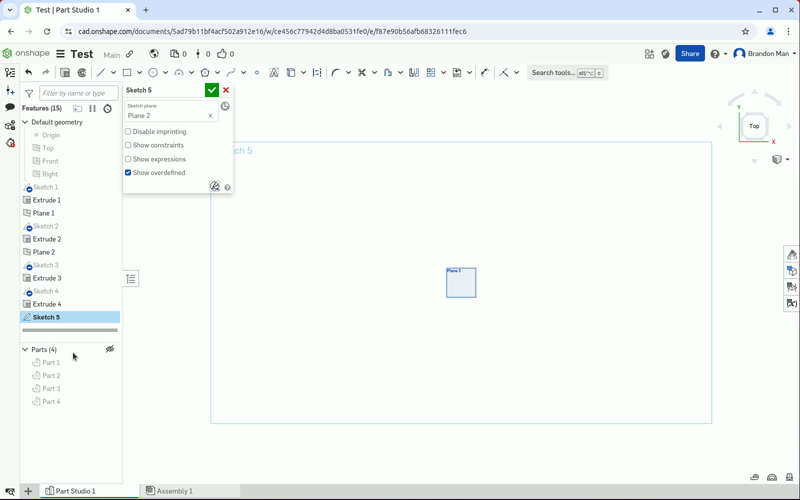
mouse_move(461, 336)
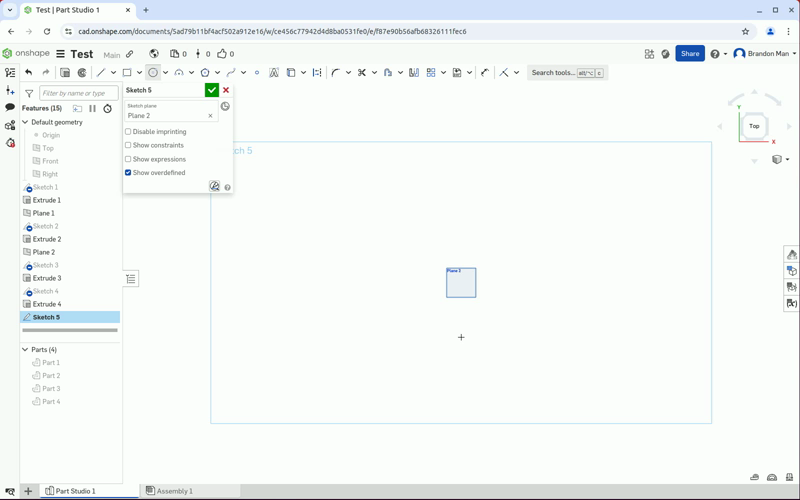
click(461, 336)
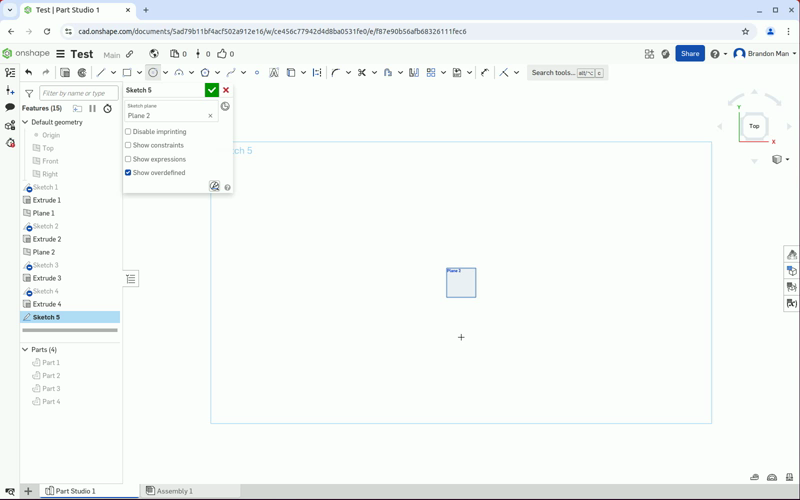
key_up(shift)
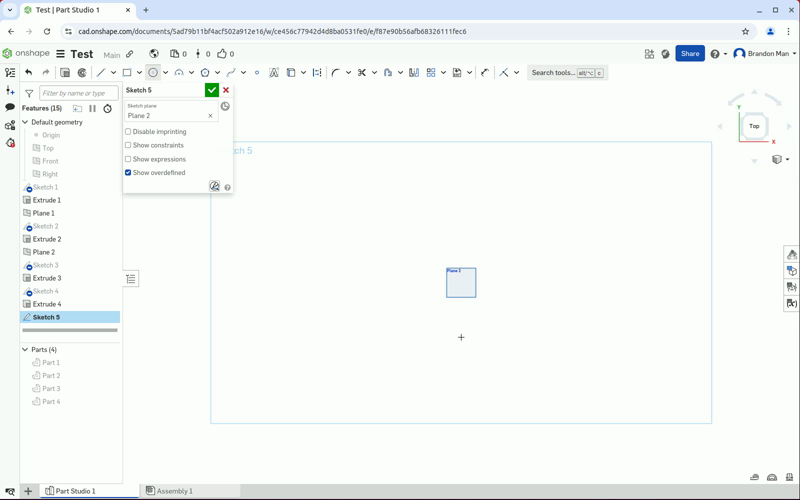
mouse_move(471, 336)
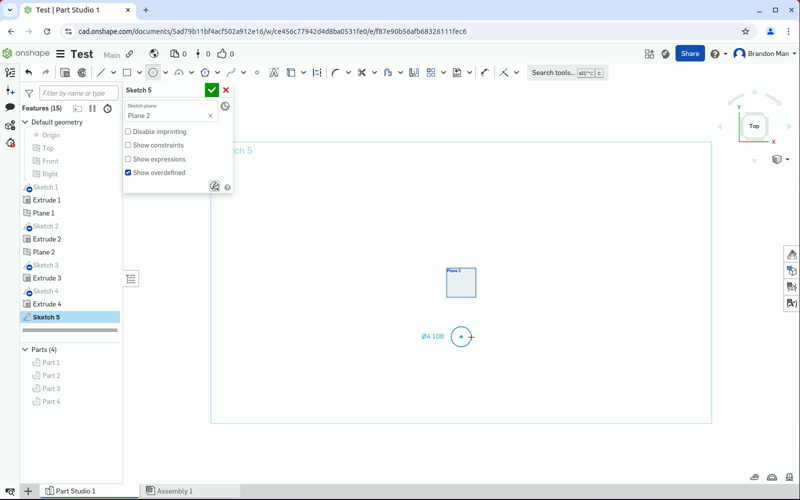
click(471, 336)
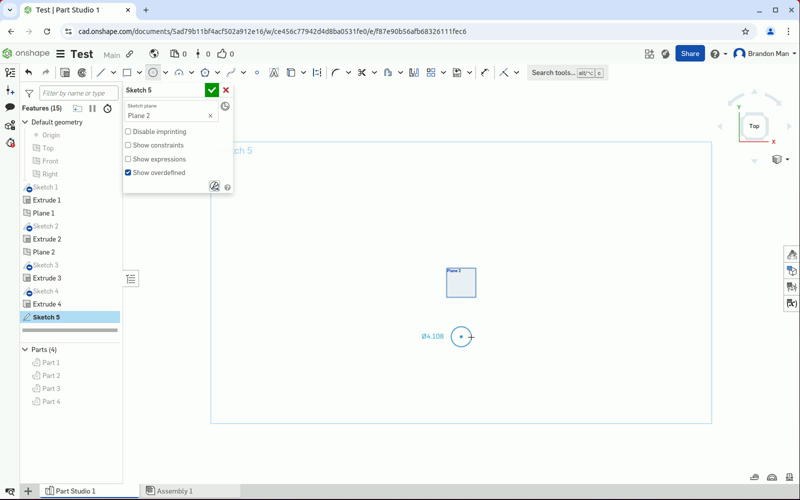
key(esc)
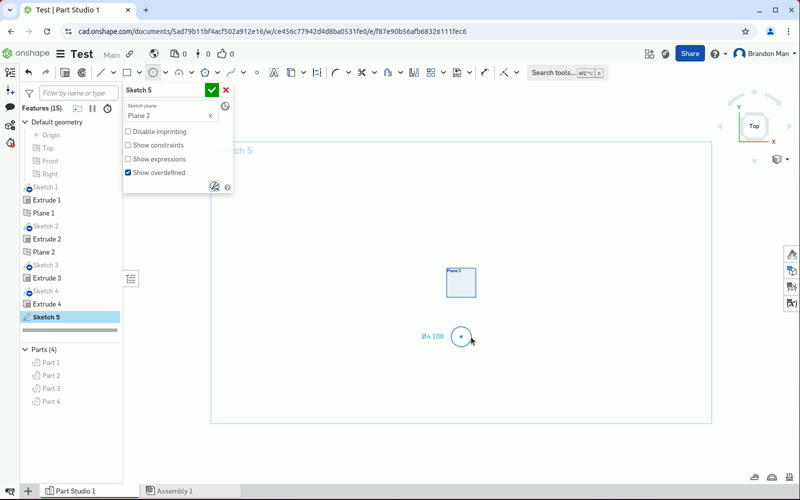
mouse_move(469, 332)
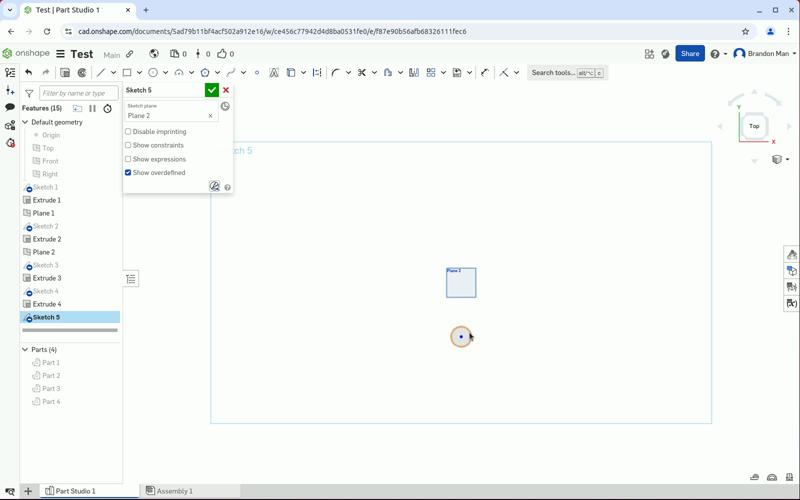
scroll(6)
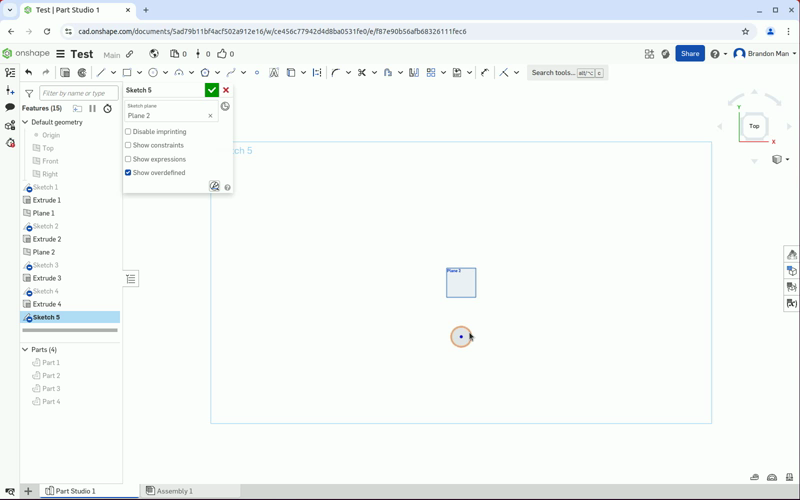
scroll(6)
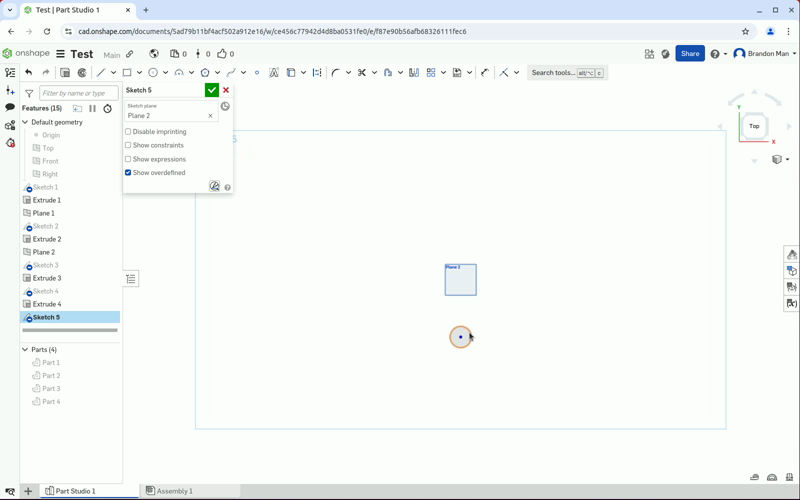
scroll(6)
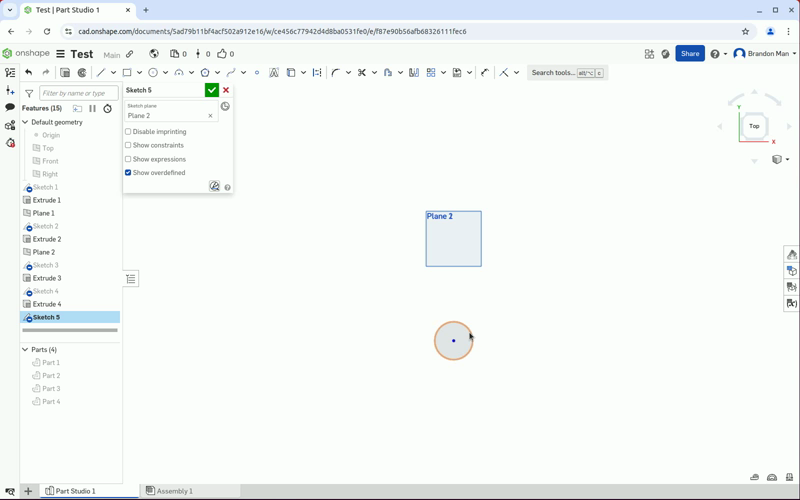
scroll(6)
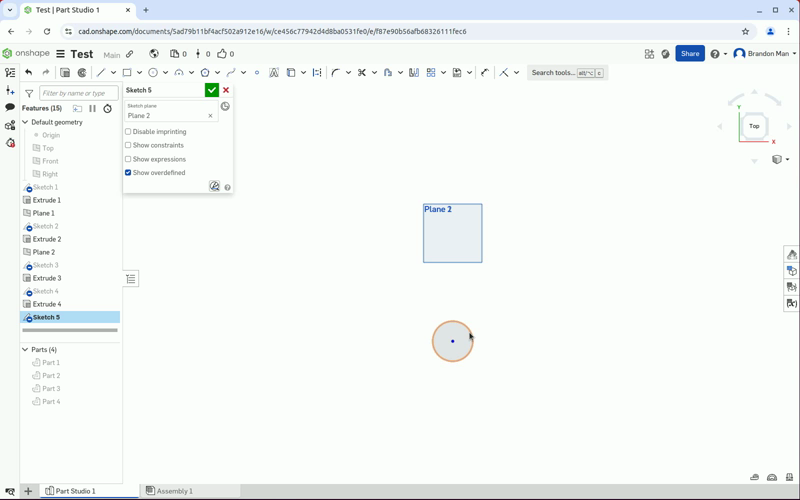
scroll(6)
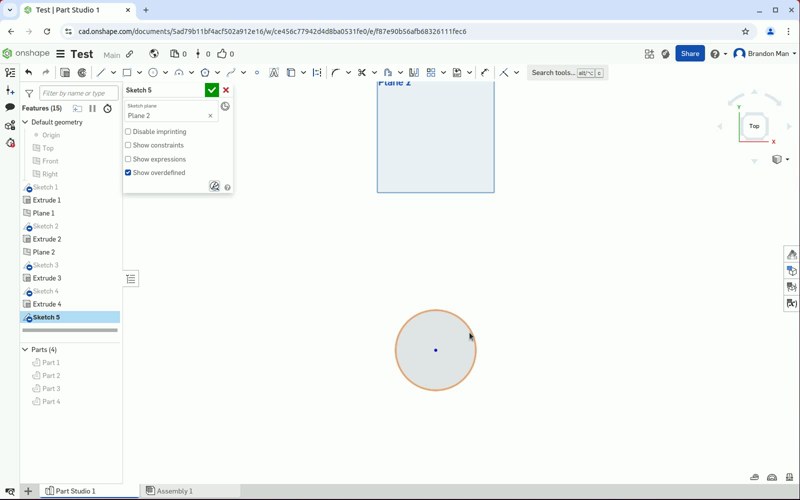
scroll(6)
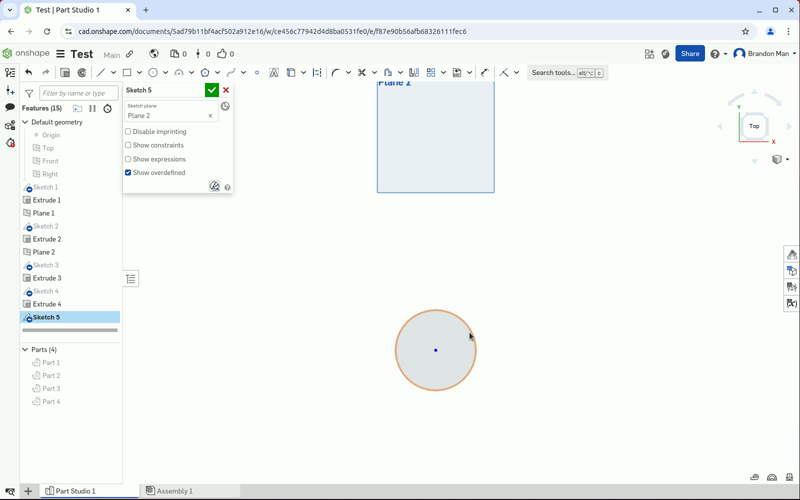
scroll(6)
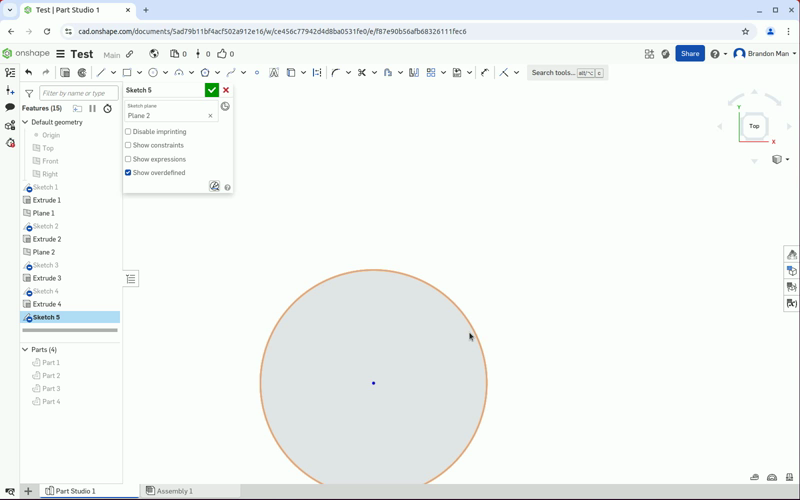
click(469, 332)
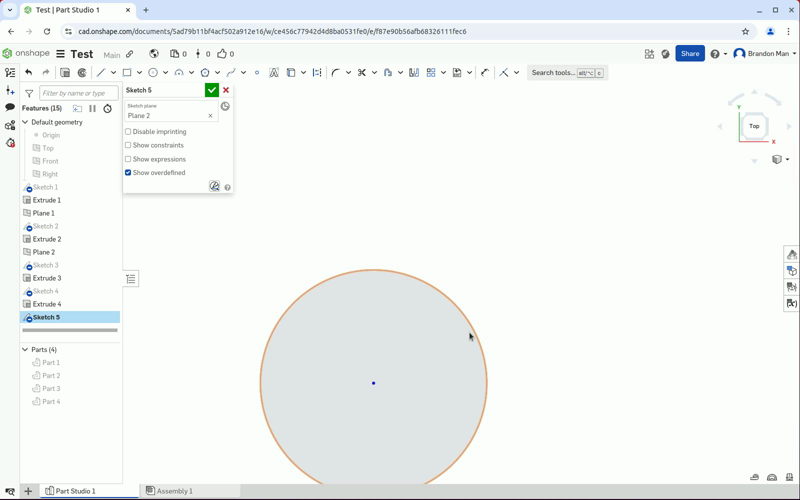
scroll(-6)
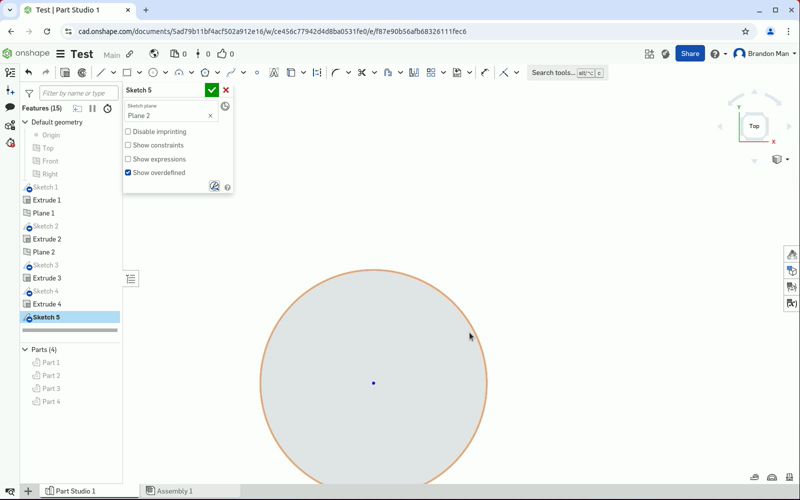
scroll(-6)
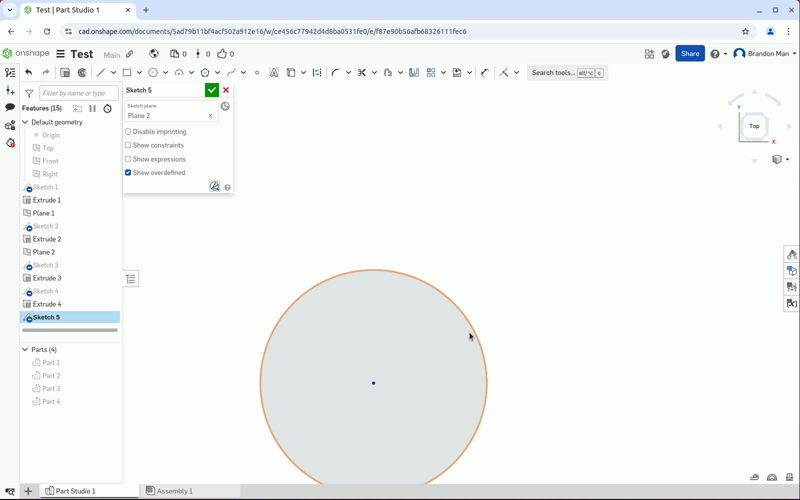
scroll(-6)
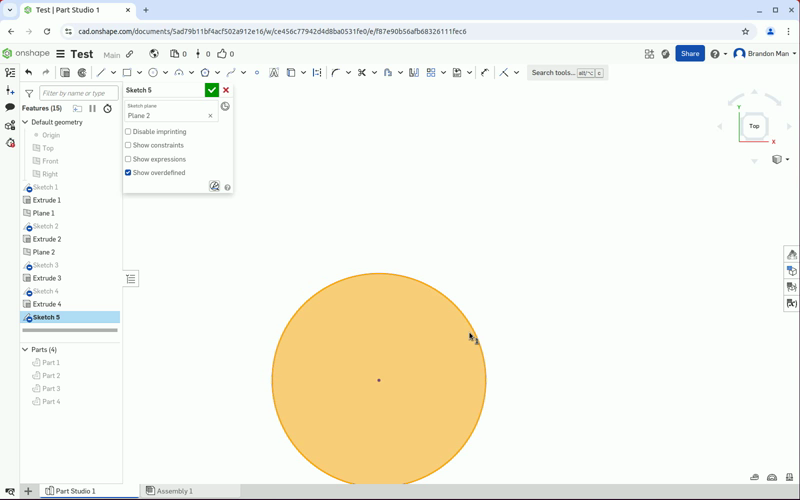
scroll(-6)
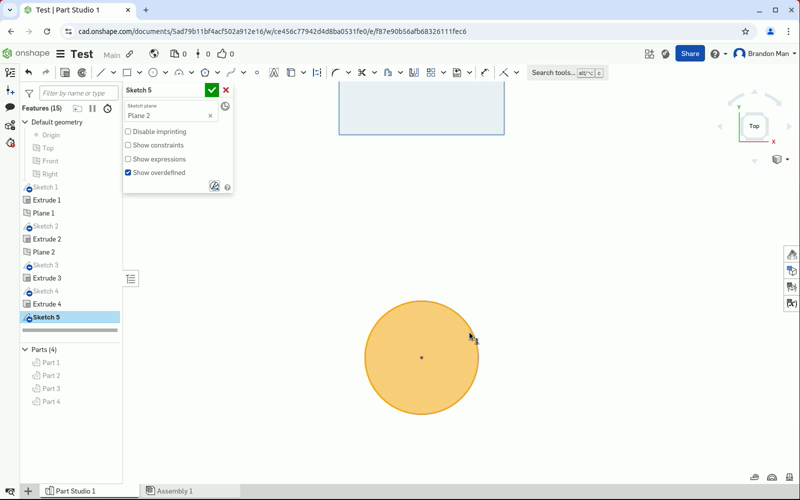
scroll(-6)
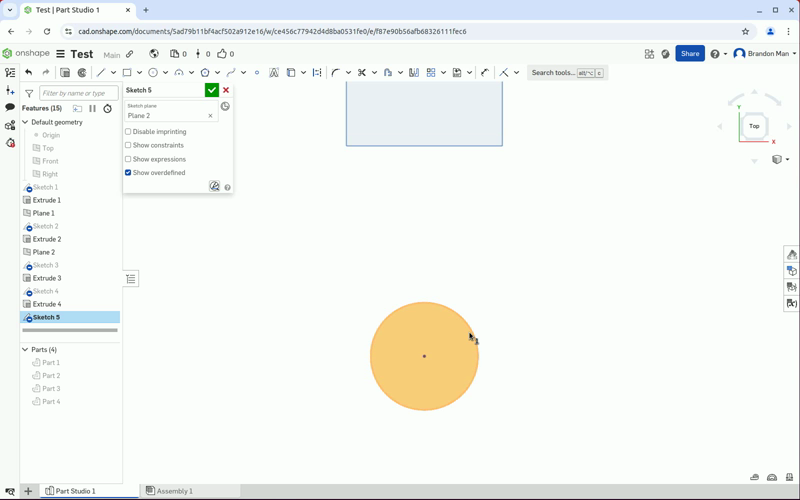
scroll(-6)
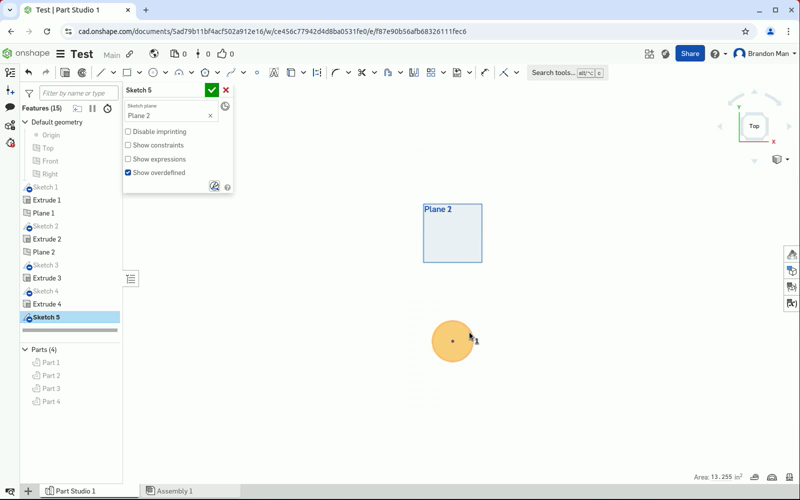
scroll(-6)
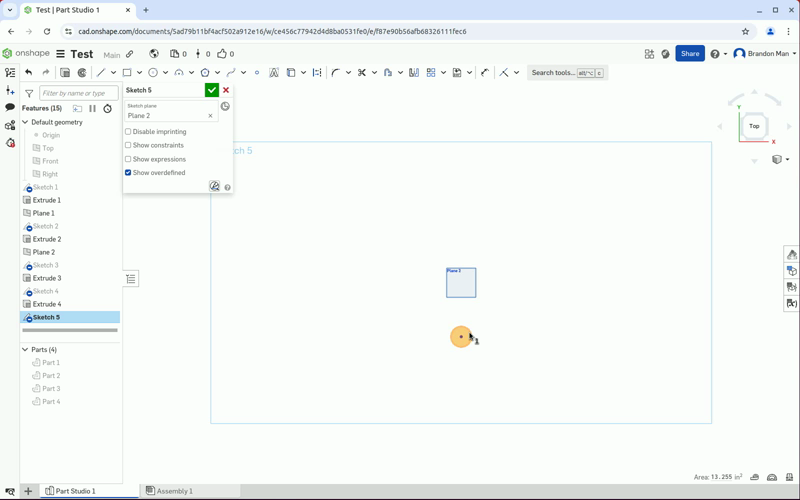
mouse_move(73, 352)
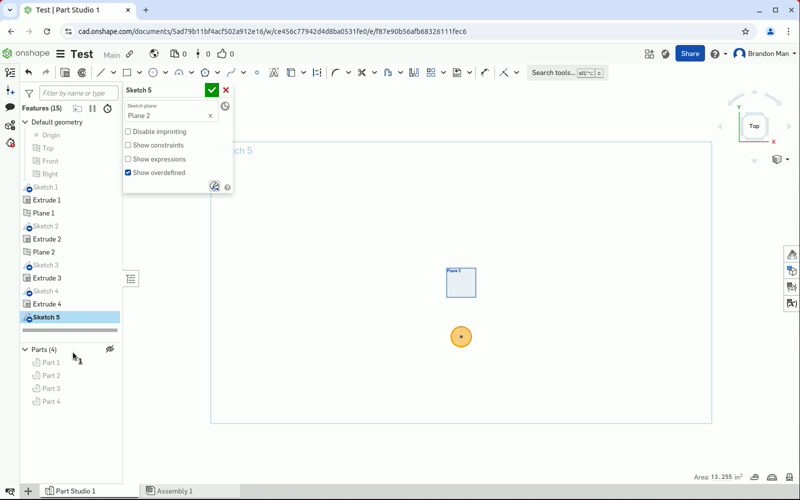
key(shift+y)
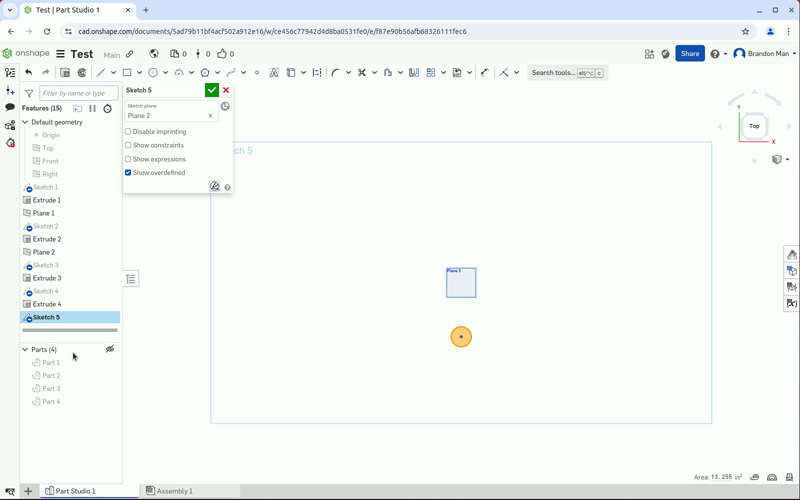
key(shift+e)
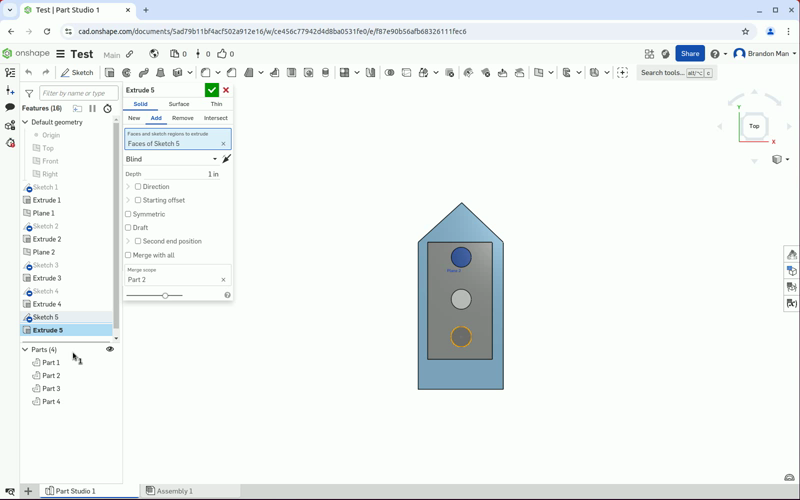
mouse_move(143, 106)
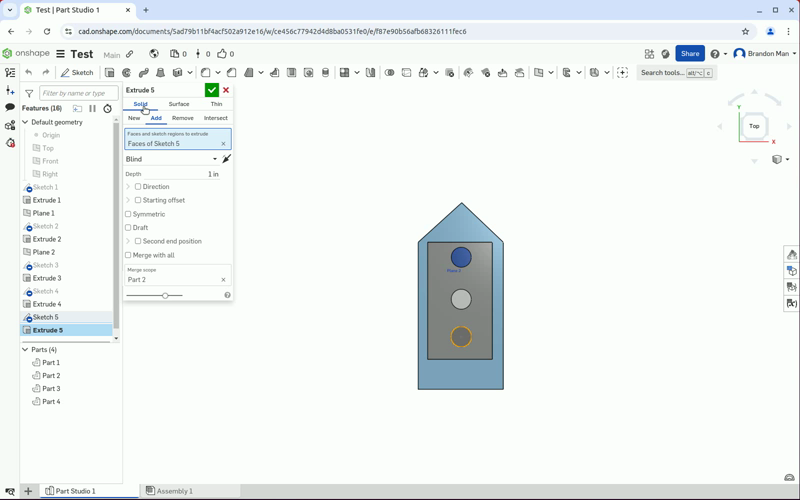
click(143, 106)
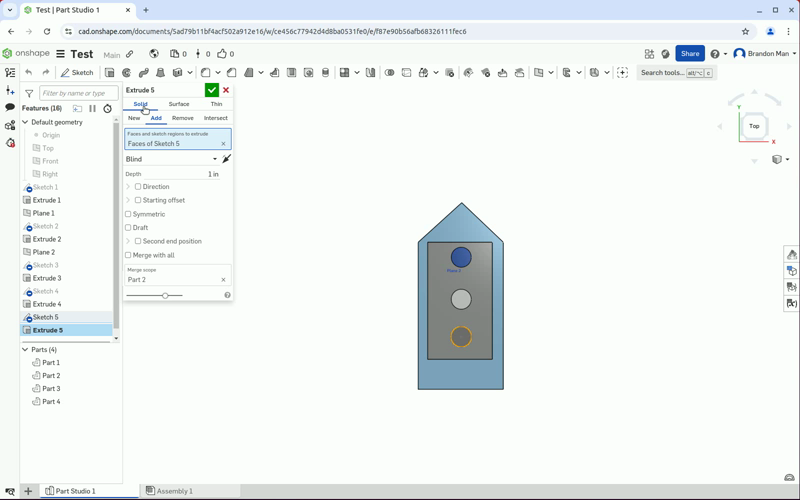
mouse_move(137, 120)
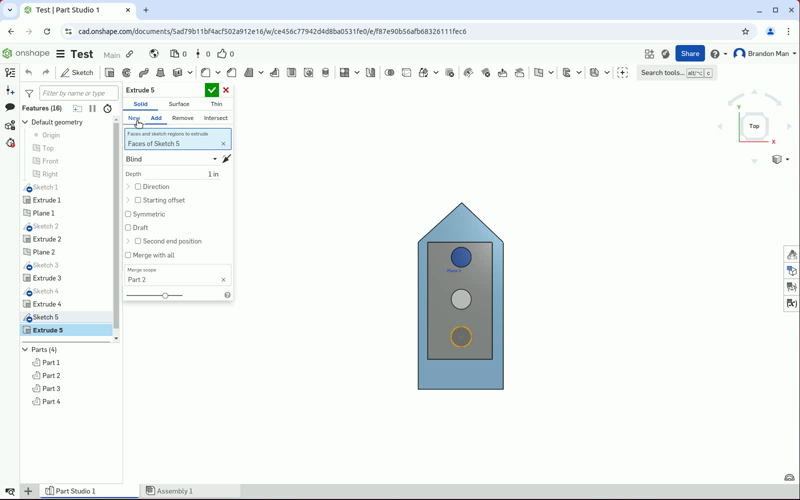
click(137, 120)
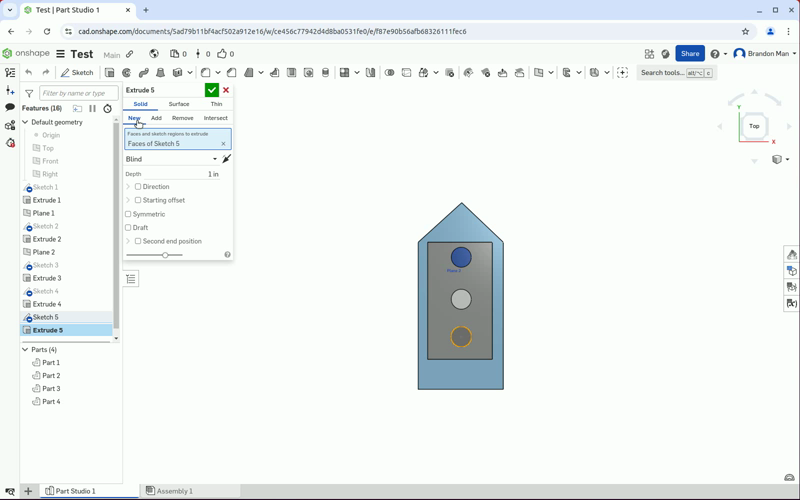
key(tab, 4)
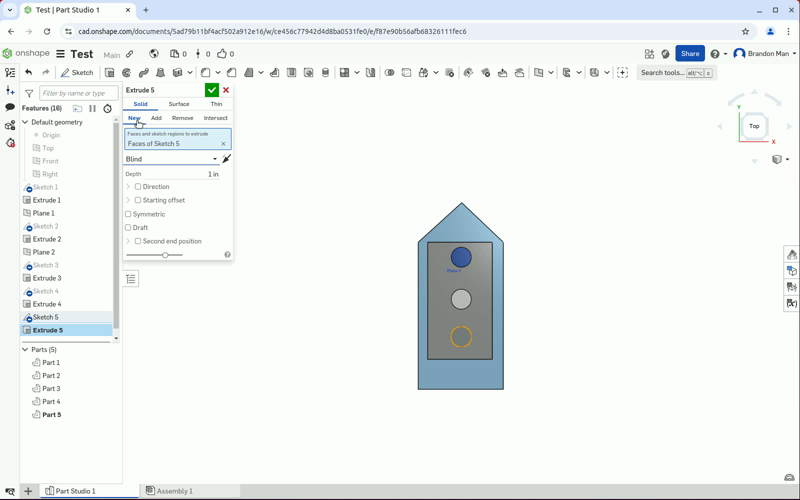
text(7.943)
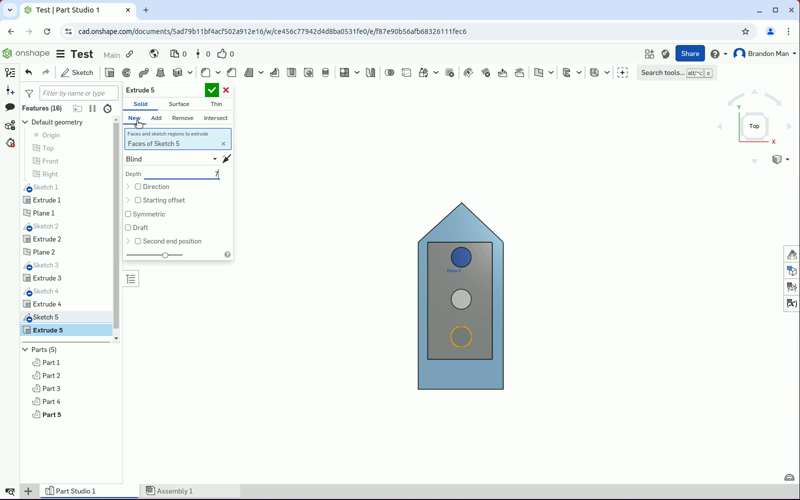
key(enter)
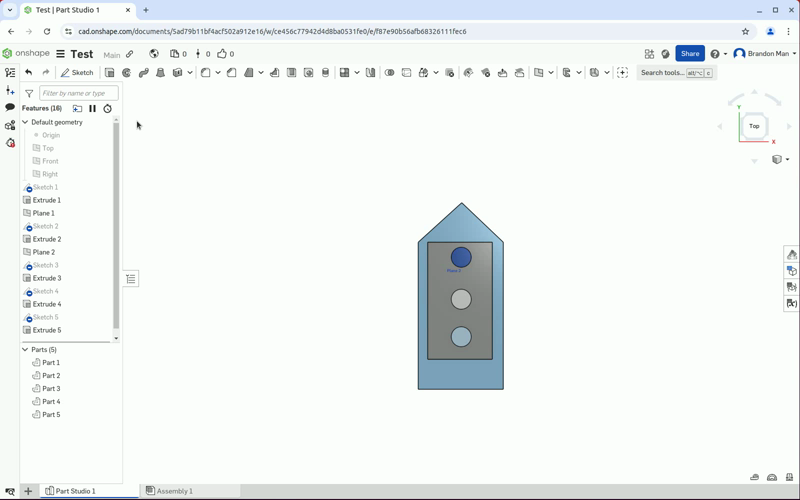
key(shift+h)
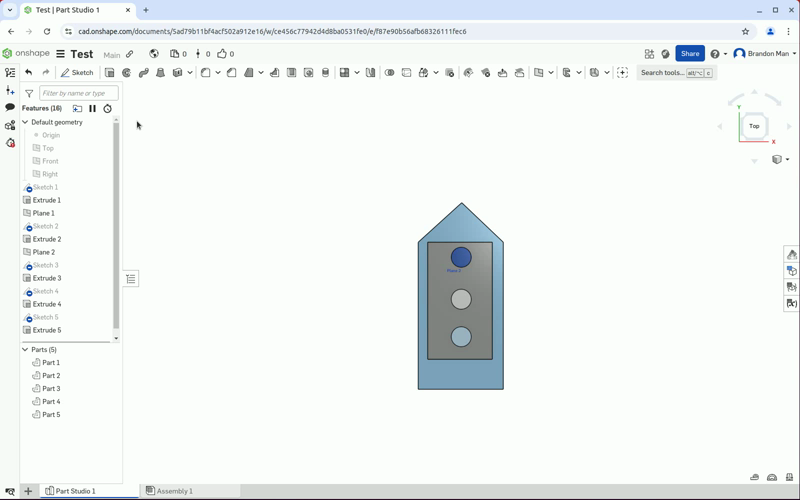
key(shift+h)
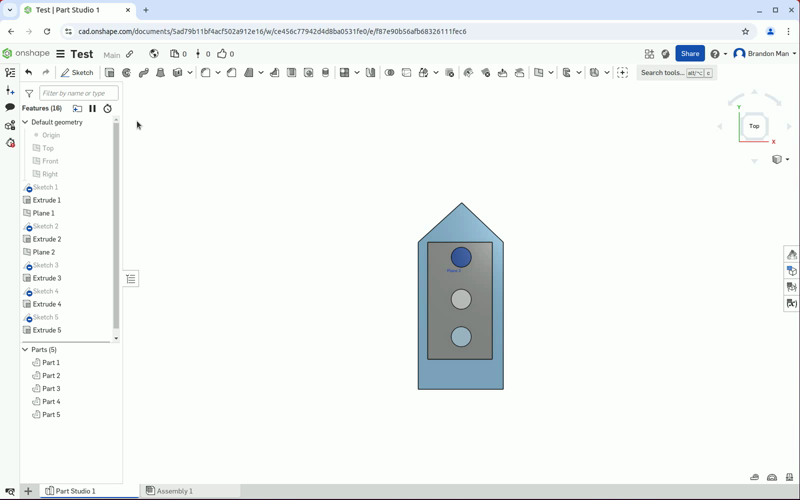
key(shift+7)
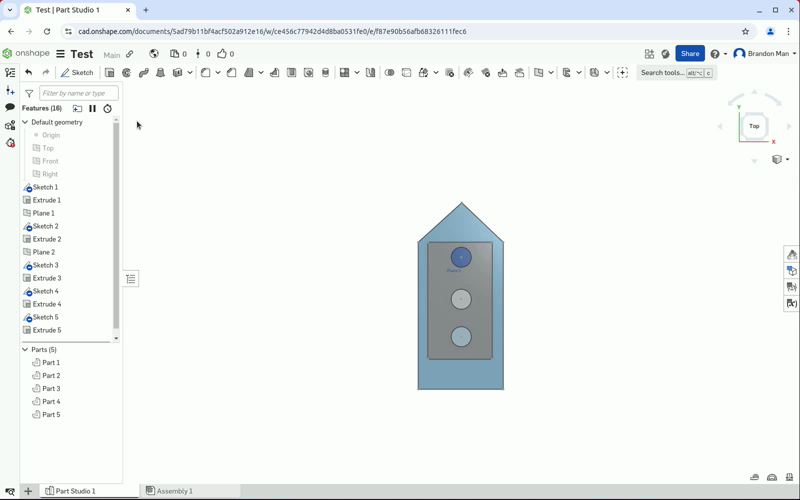
key(up, 3)
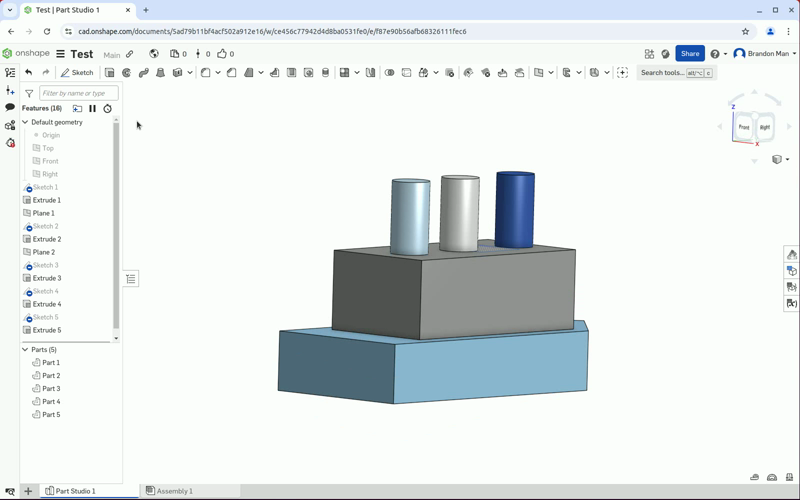
key(left, 3)
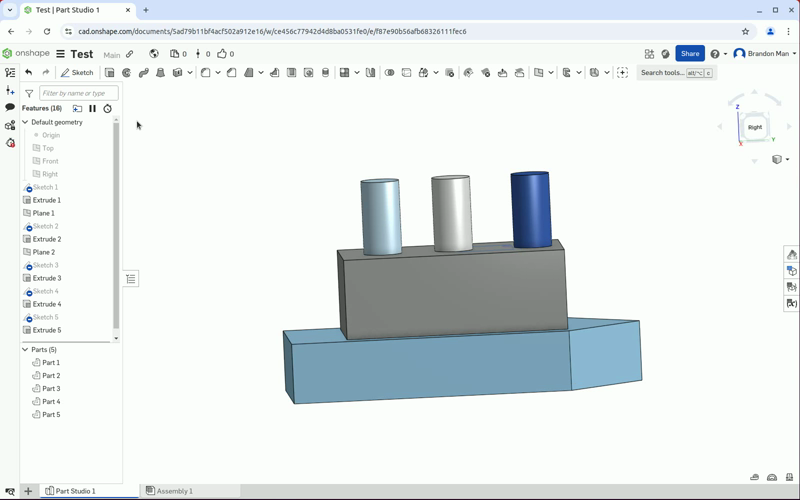
key(right, 3)
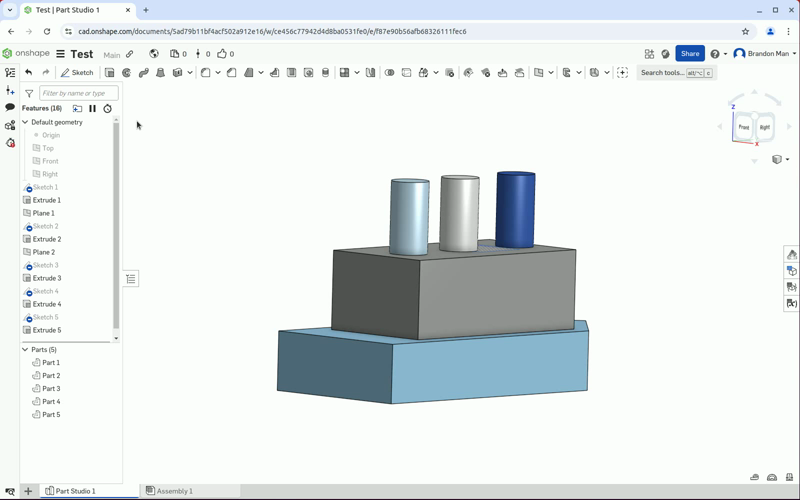
key(down, 3)
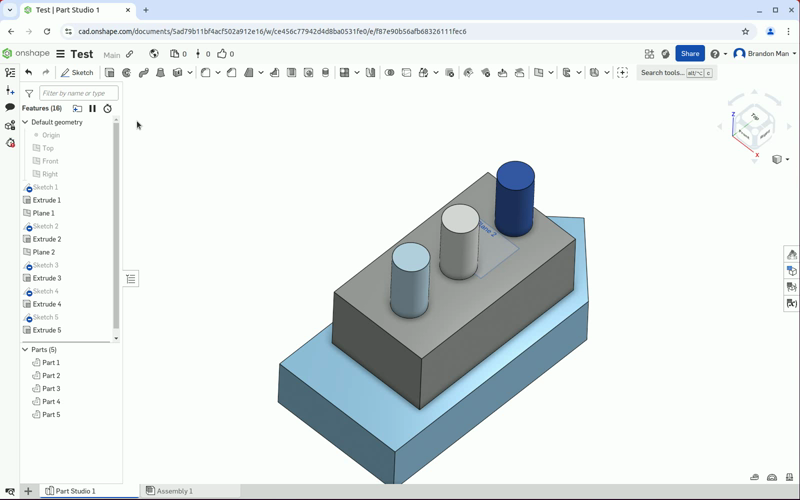
mouse_move(69, 189)
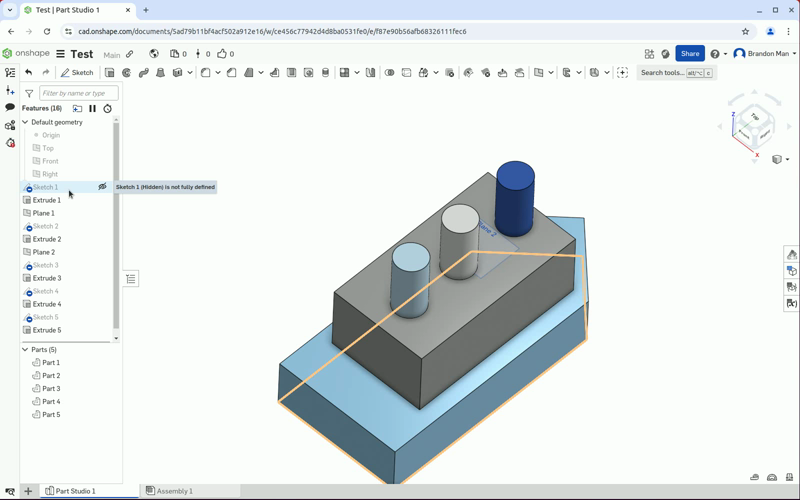
click(69, 189)